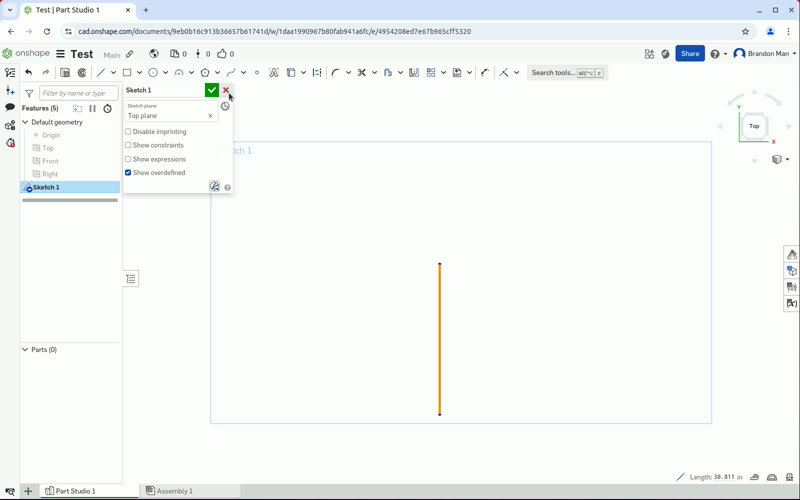
key(shift+h)
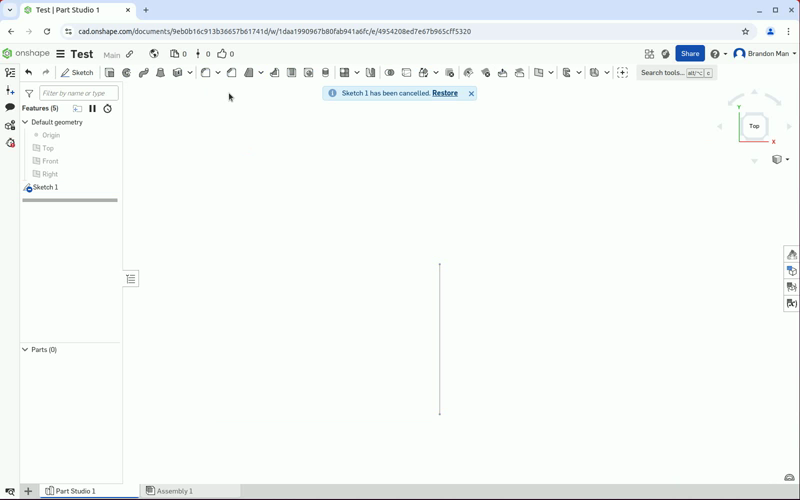
key(shift+s)
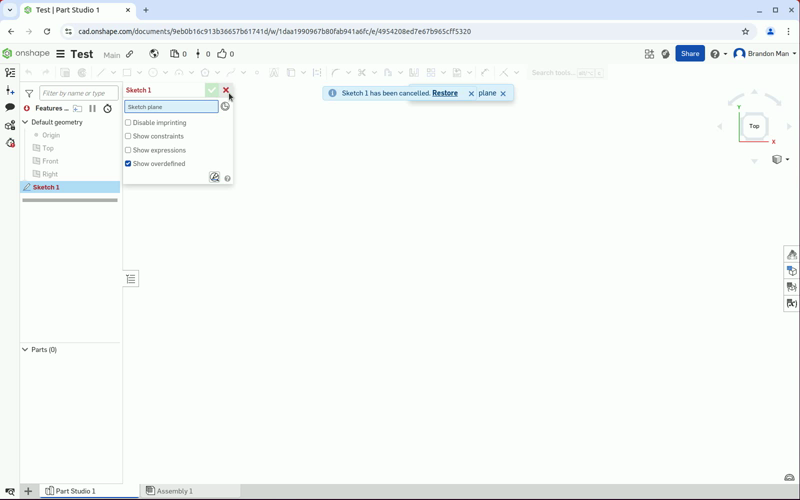
mouse_move(73, 150)
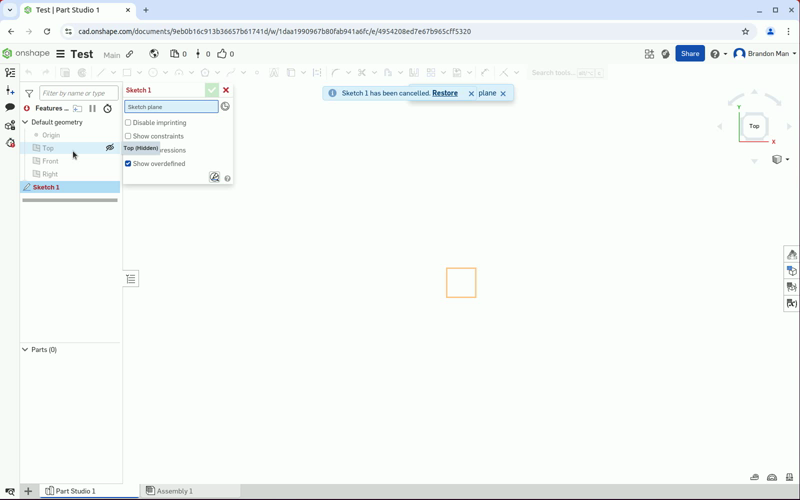
click(73, 150)
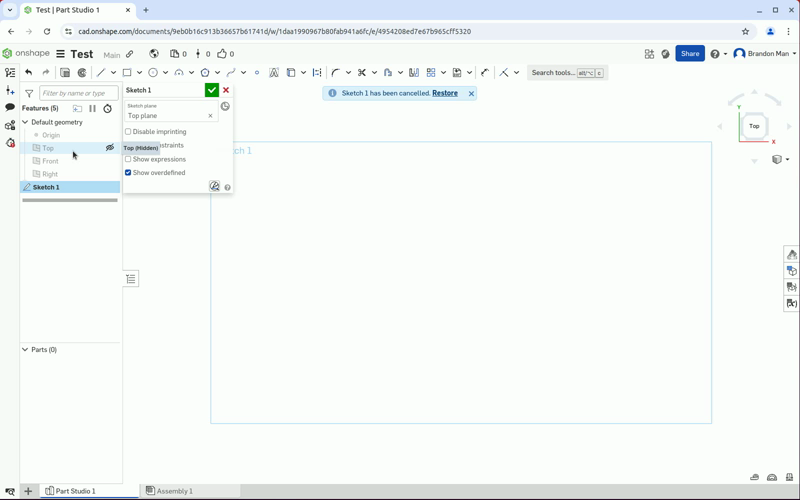
mouse_move(73, 352)
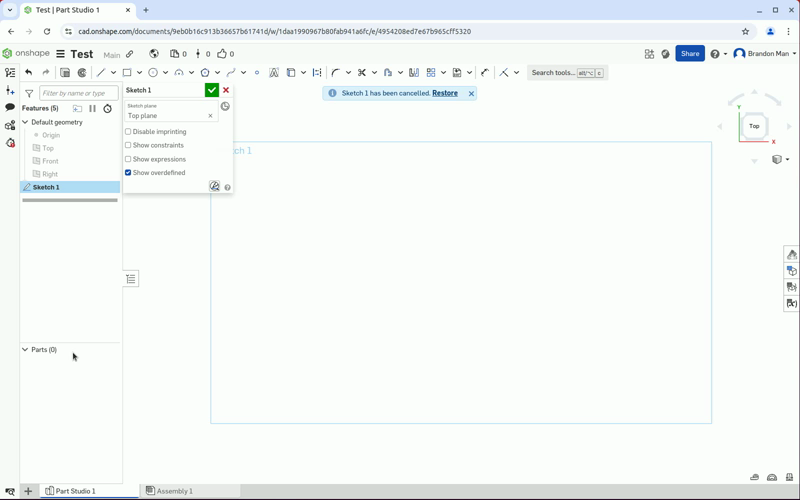
key(y)
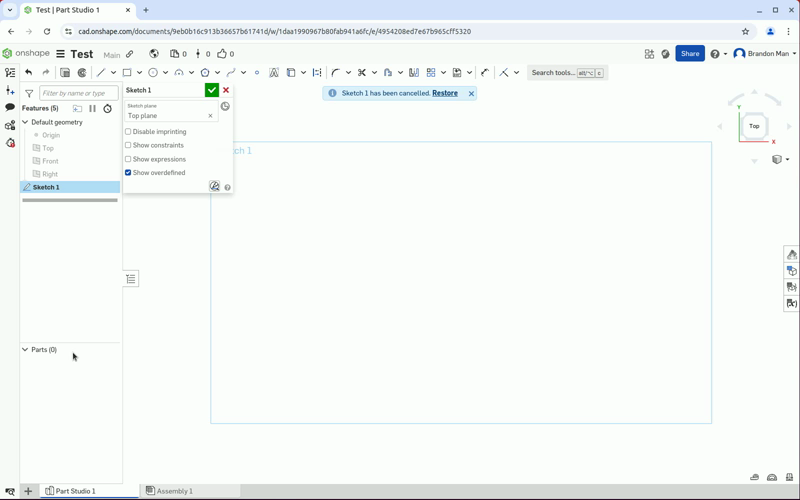
key(l)
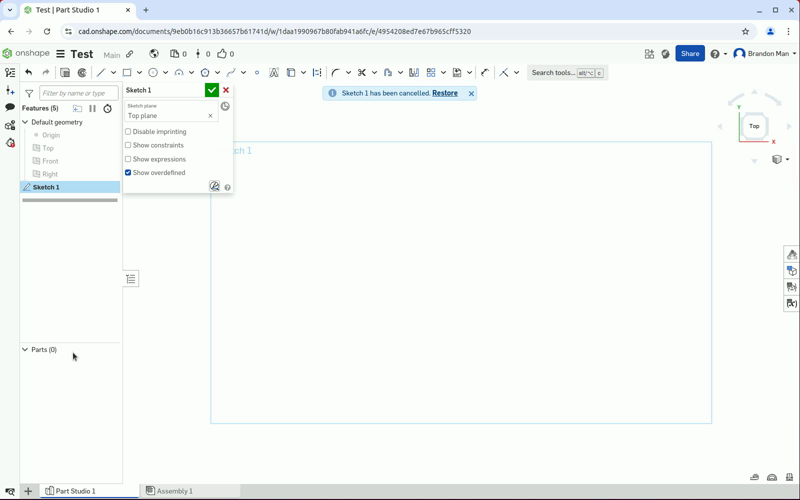
key_down(shift)
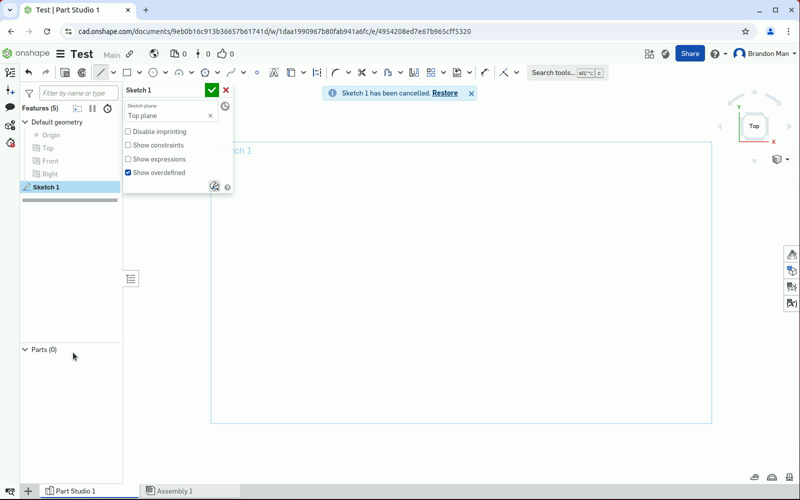
mouse_move(459, 238)
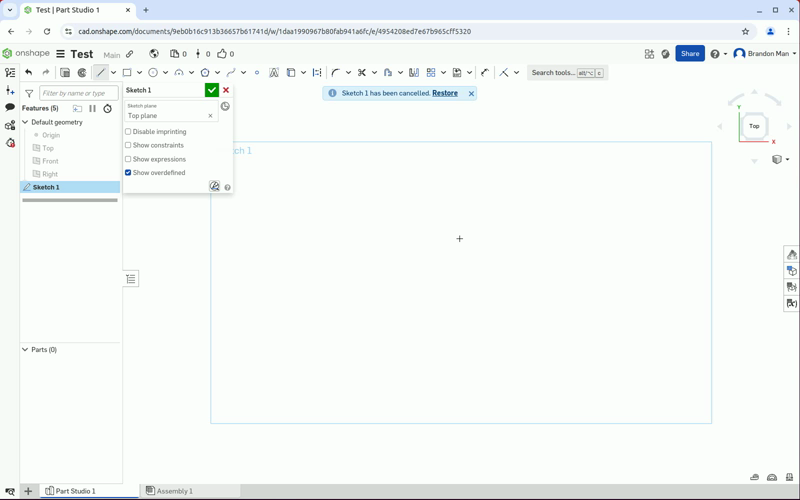
click(459, 238)
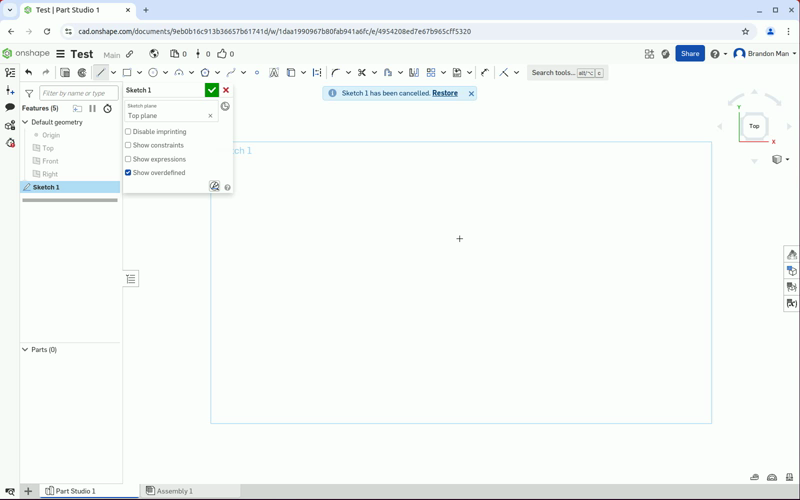
key_up(shift)
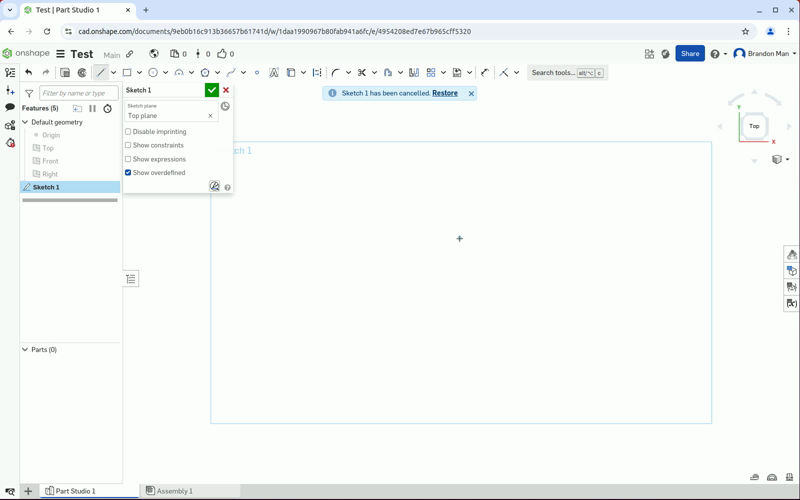
key_down(shift)
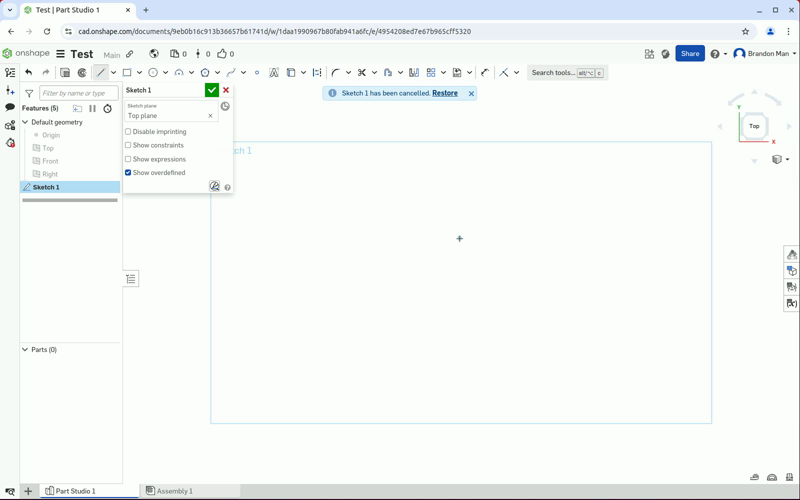
mouse_move(489, 238)
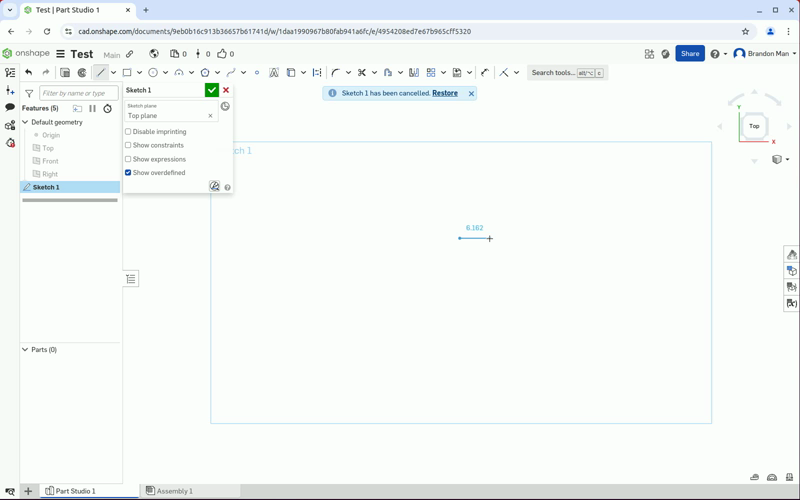
mouse_move(467, 238)
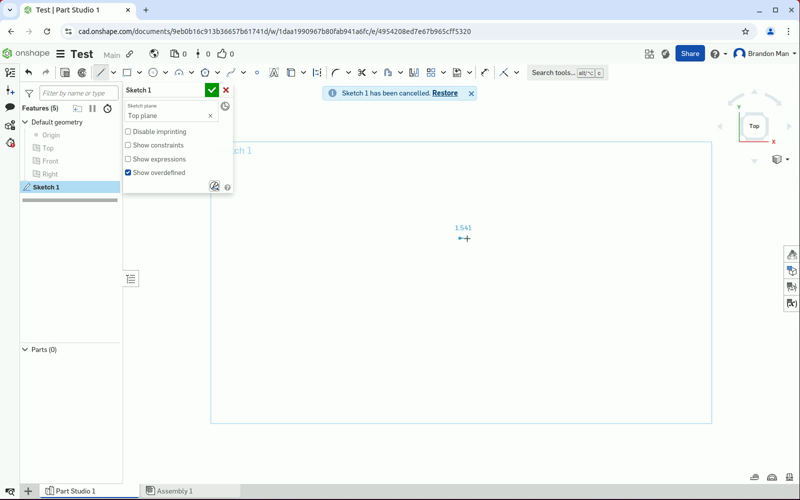
click(467, 238)
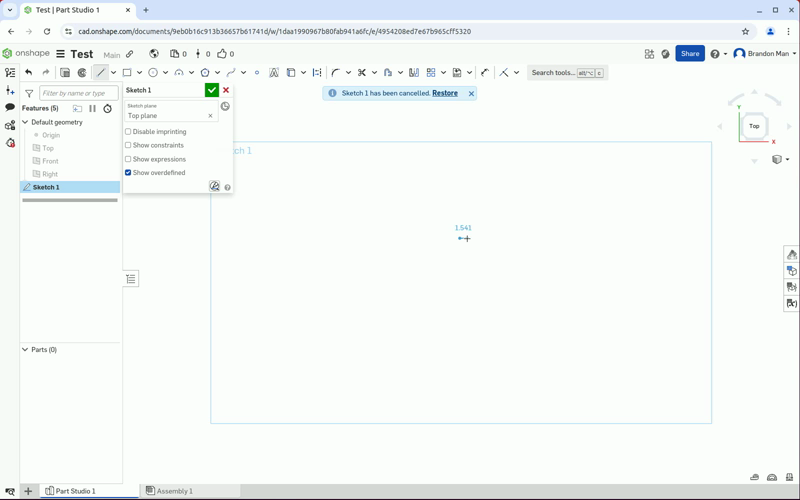
key_up(shift)
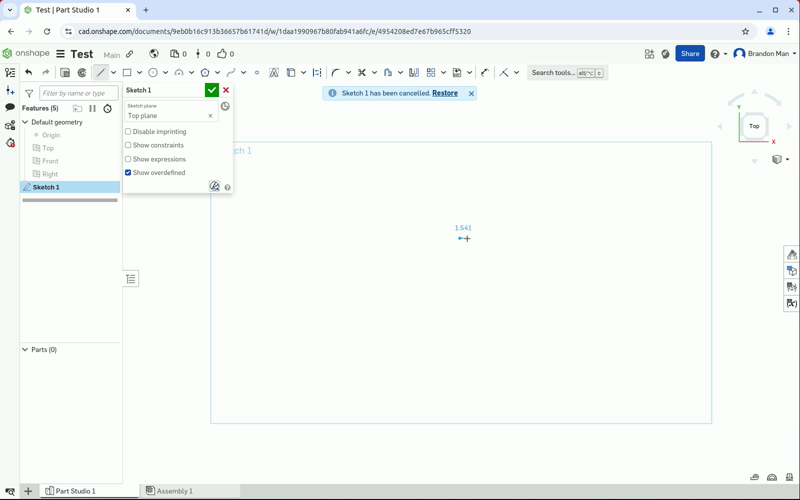
key_down(shift)
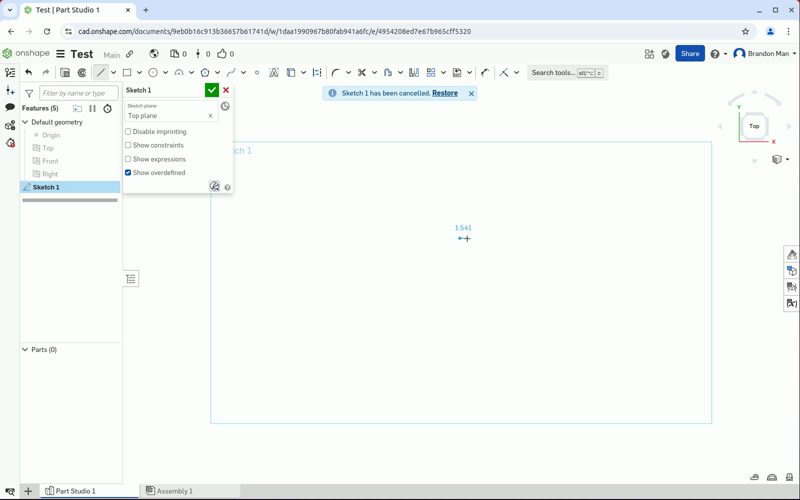
mouse_move(497, 238)
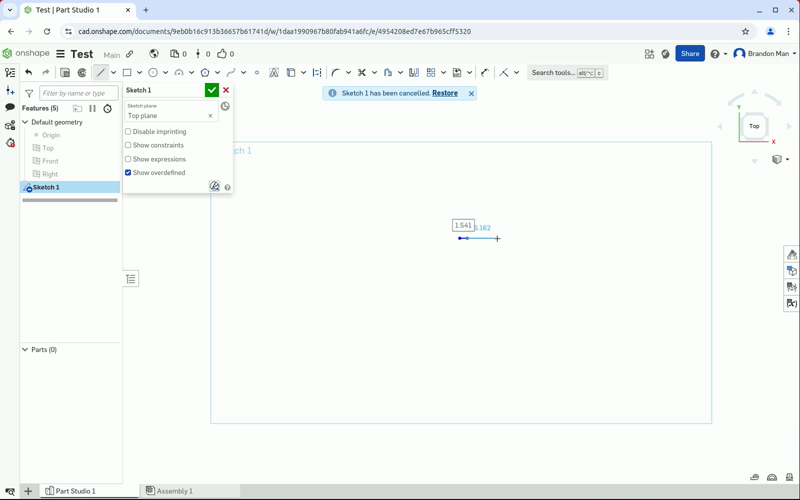
mouse_move(467, 219)
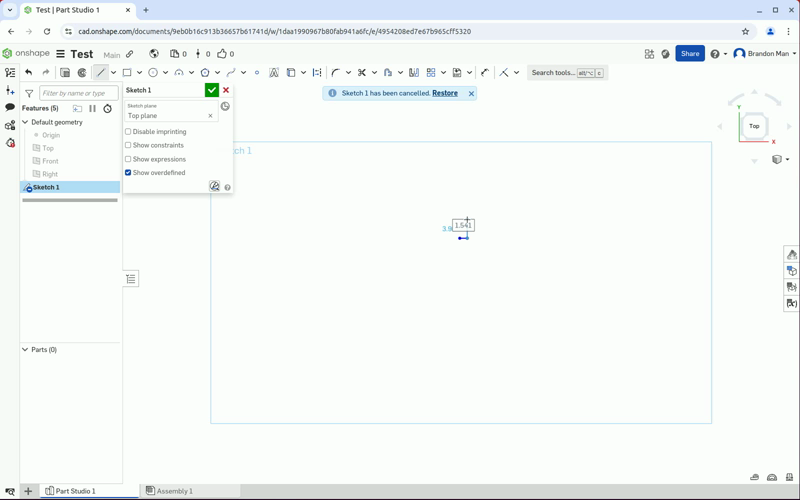
click(467, 219)
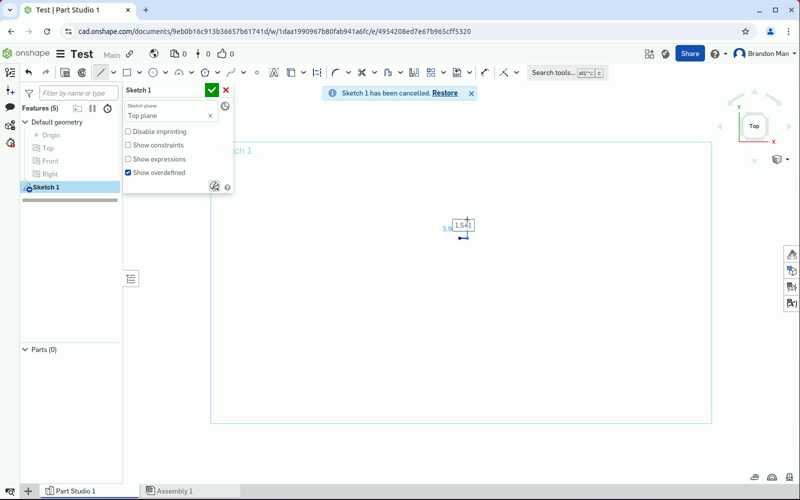
key_up(shift)
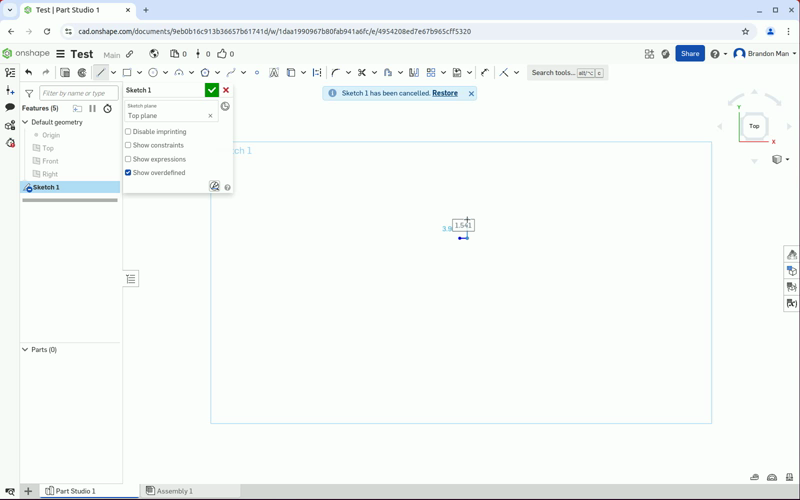
key_down(shift)
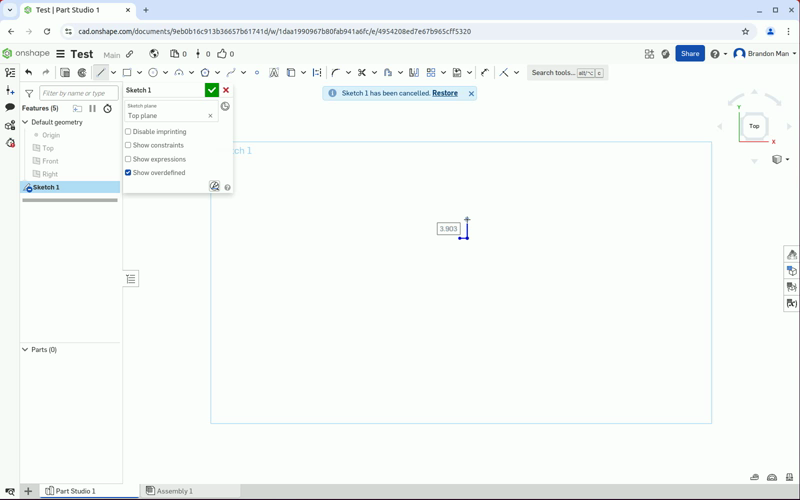
mouse_move(497, 219)
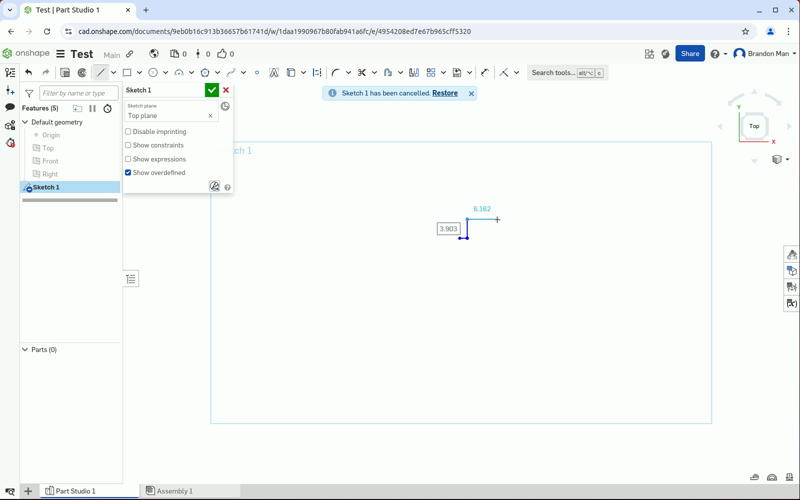
mouse_move(494, 219)
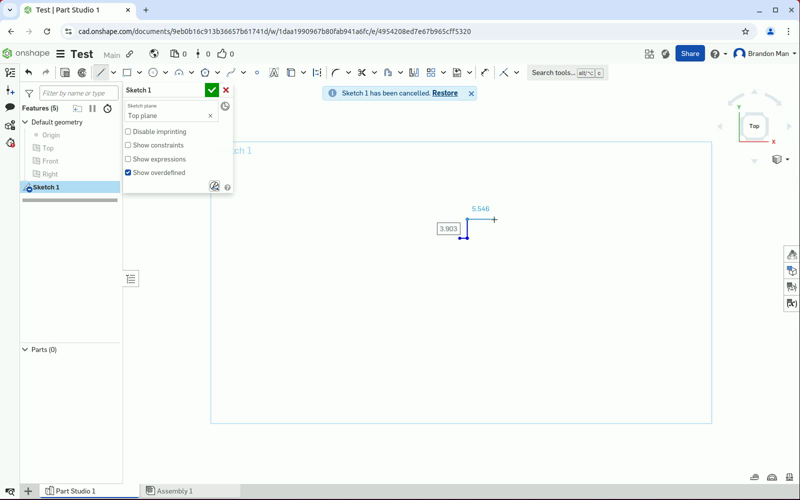
click(494, 219)
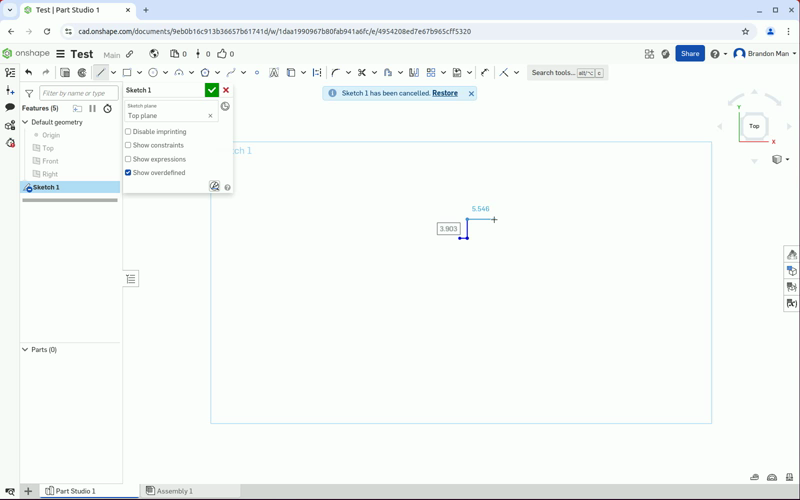
key_up(shift)
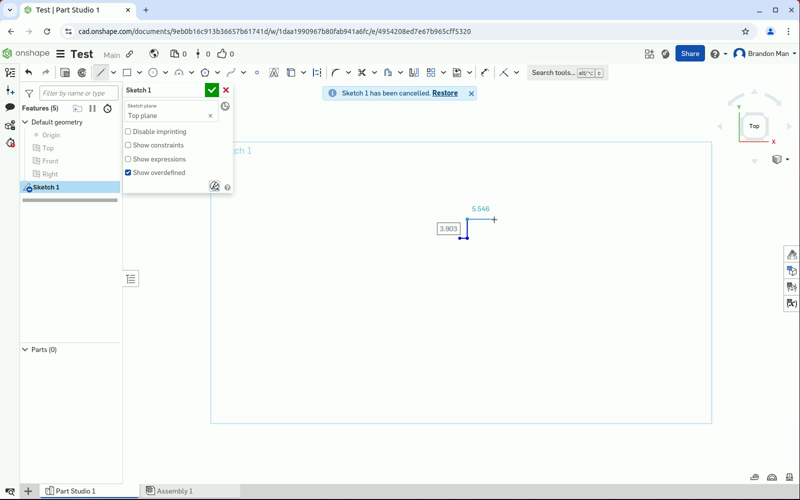
key_down(shift)
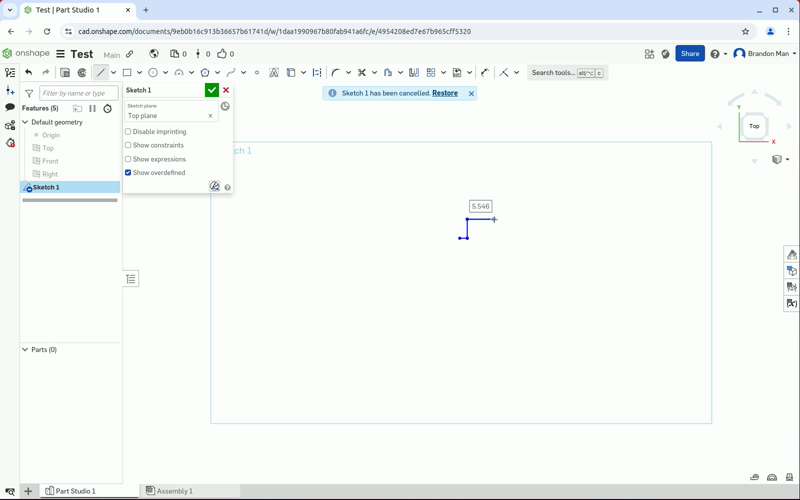
mouse_move(524, 219)
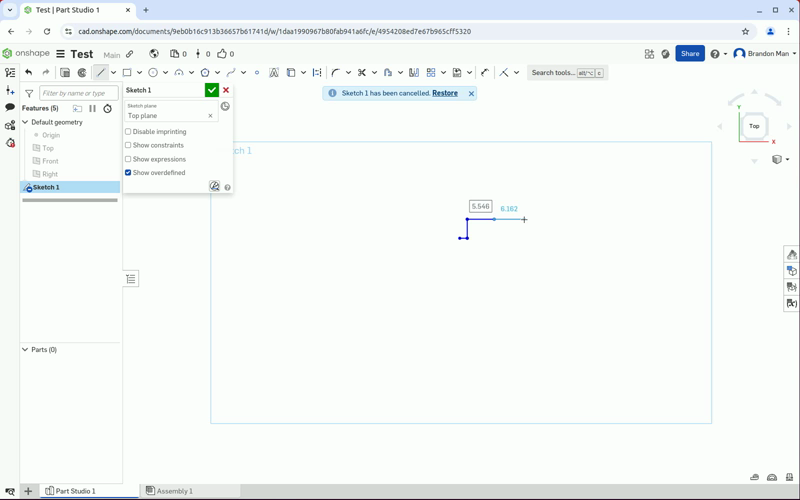
mouse_move(494, 207)
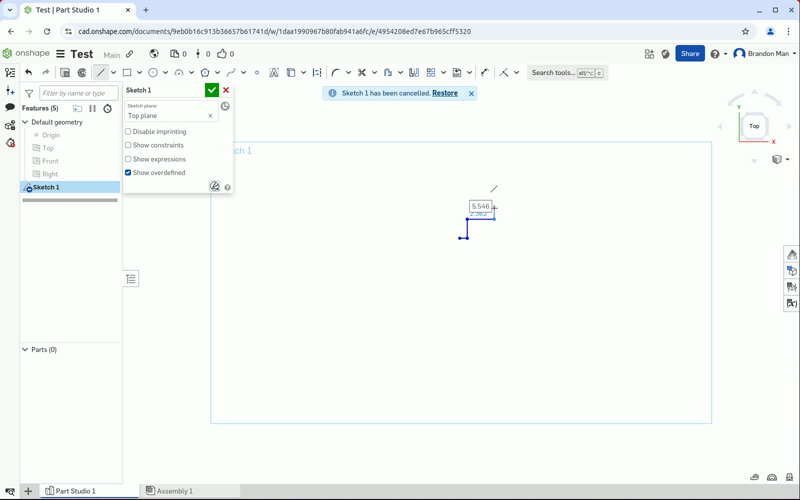
click(494, 207)
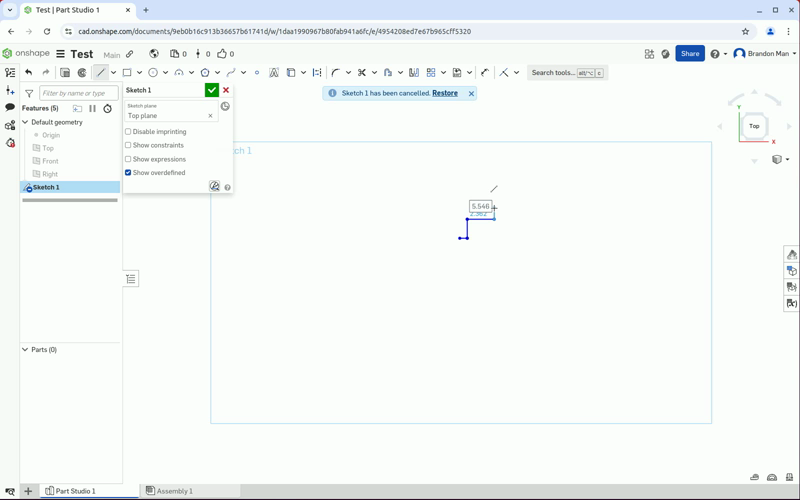
key_up(shift)
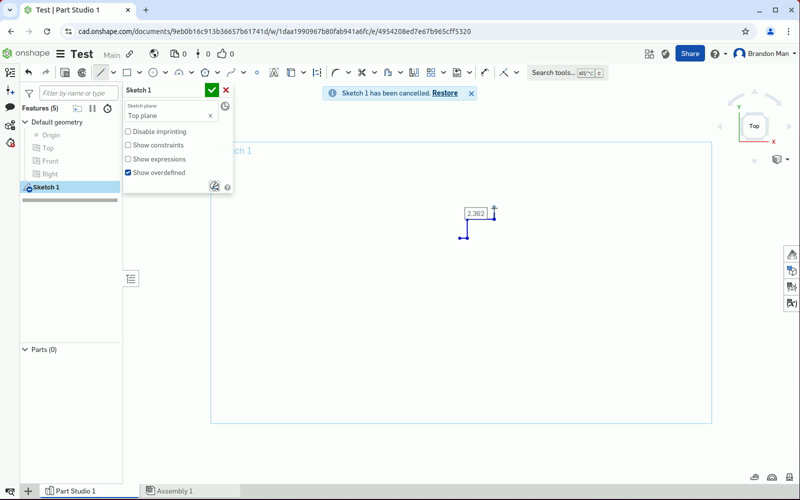
key_down(shift)
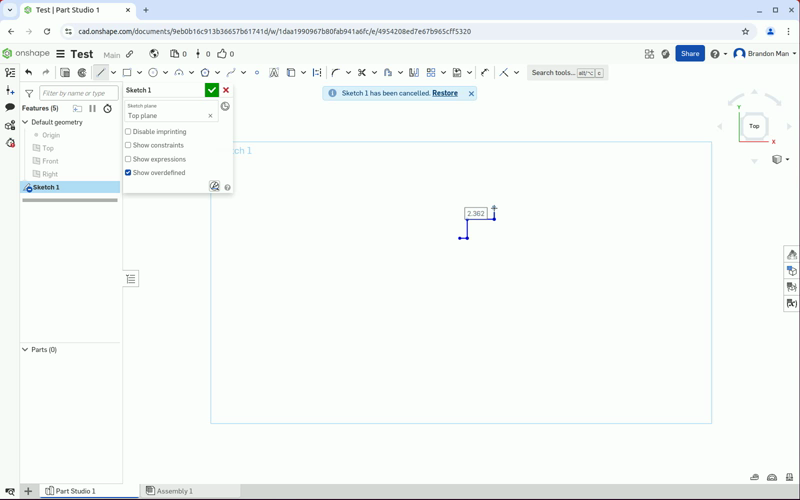
mouse_move(524, 207)
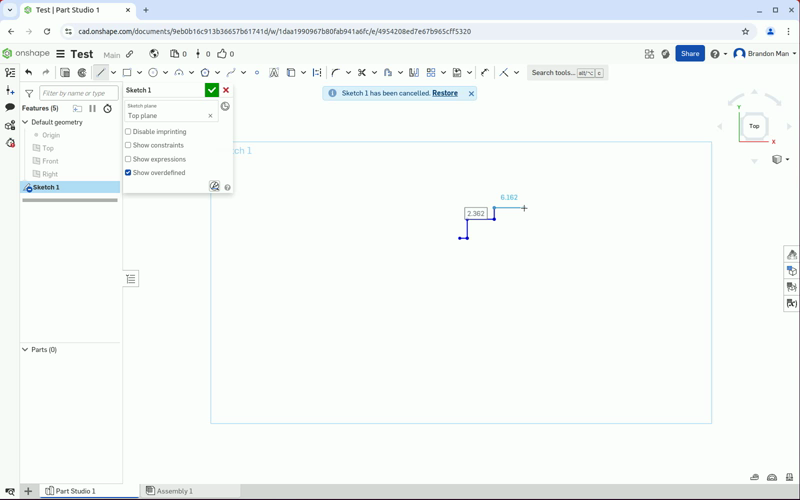
mouse_move(459, 207)
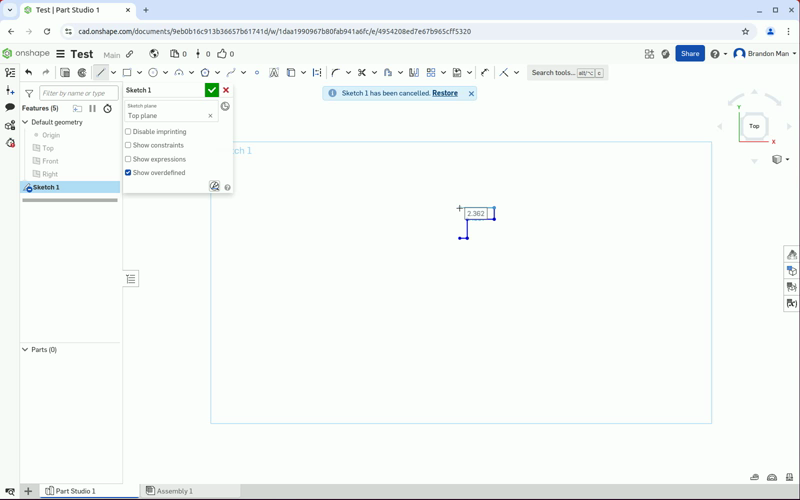
click(459, 207)
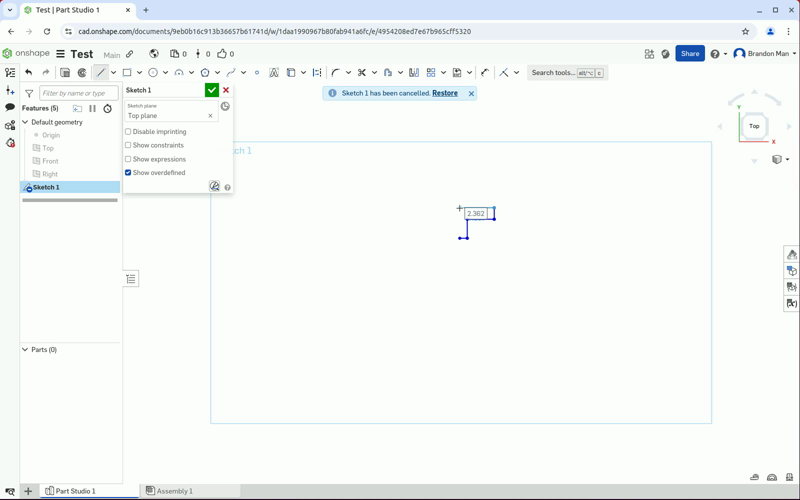
key_up(shift)
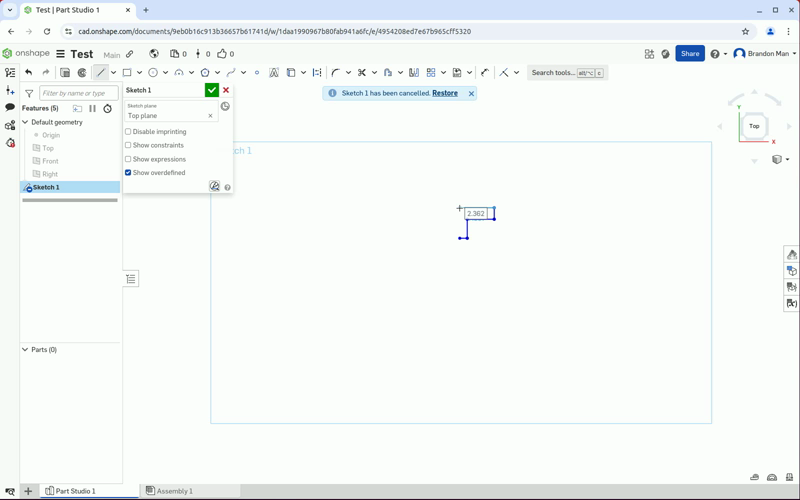
mouse_move(489, 207)
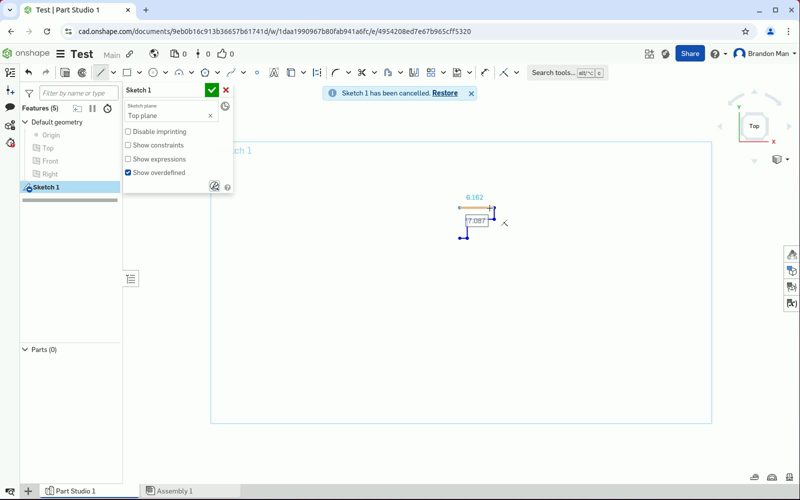
key_down(shift)
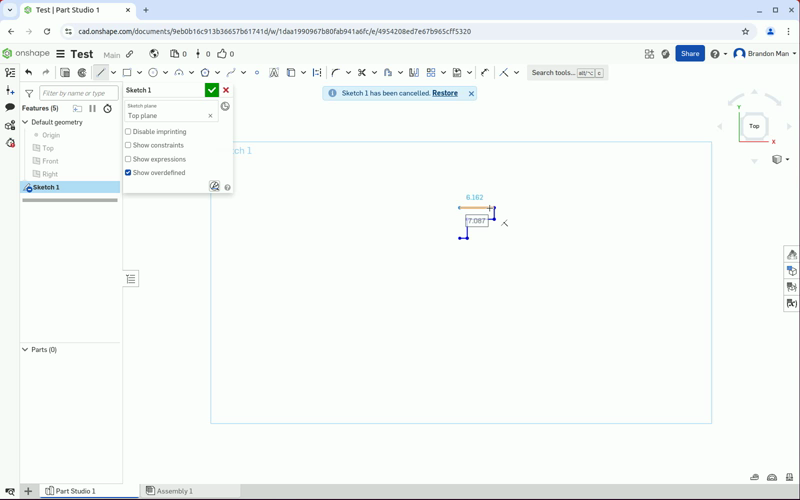
mouse_move(459, 238)
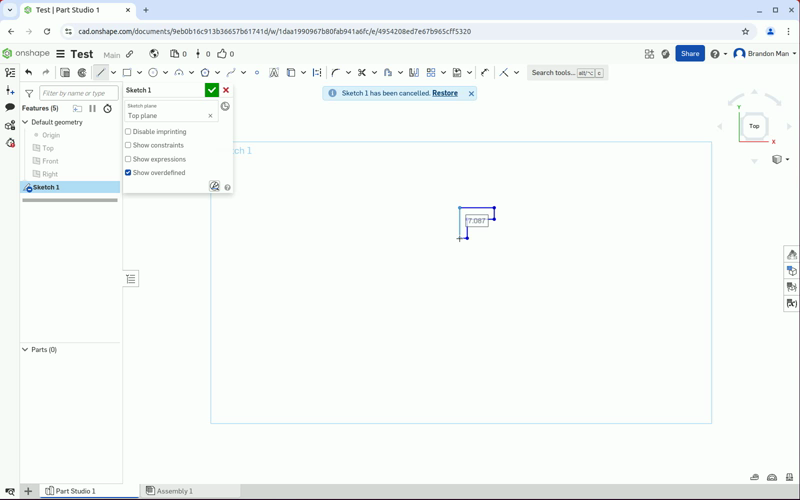
key_up(shift)
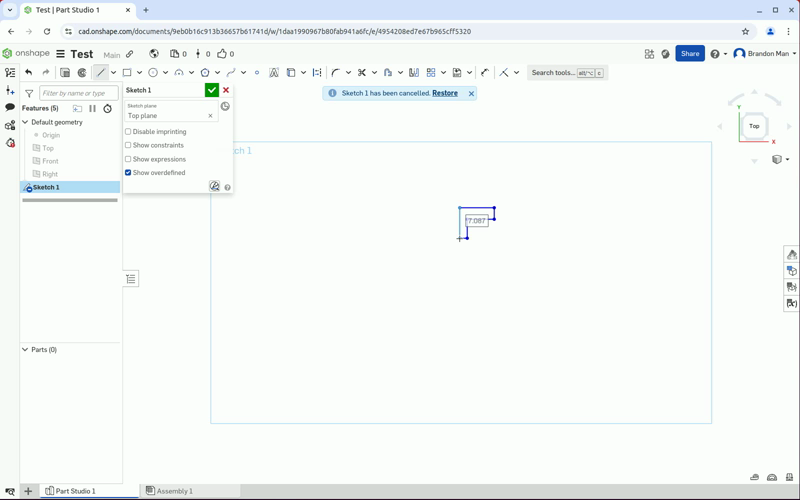
click(459, 238)
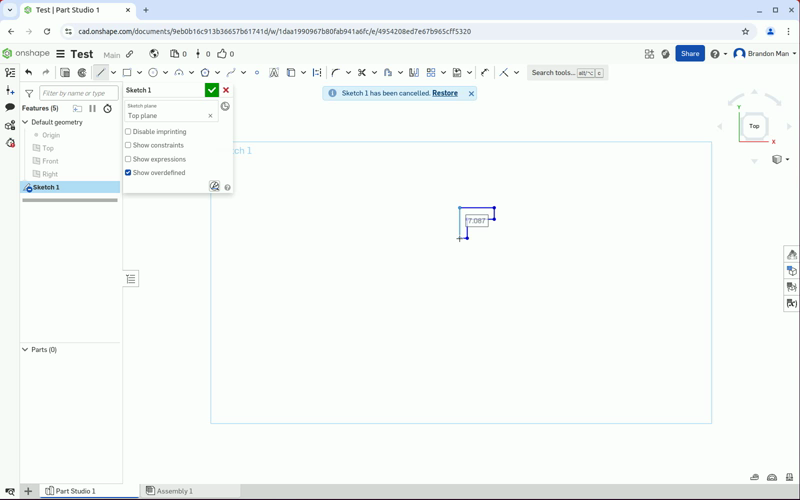
key(esc)
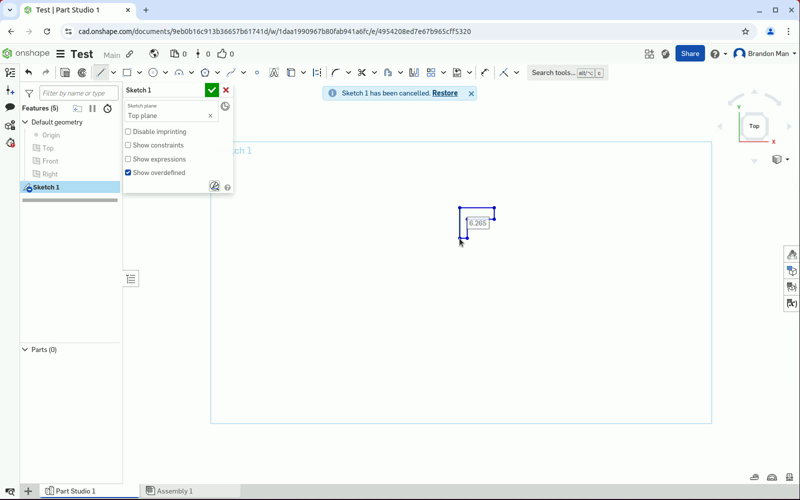
mouse_move(461, 235)
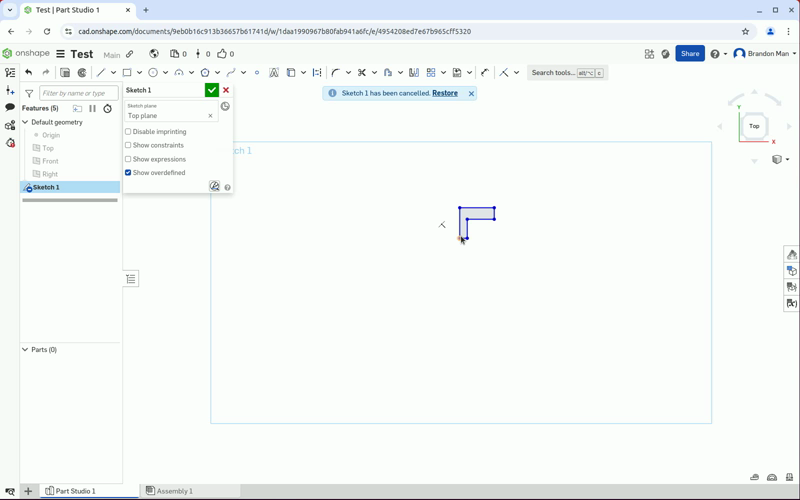
scroll(6)
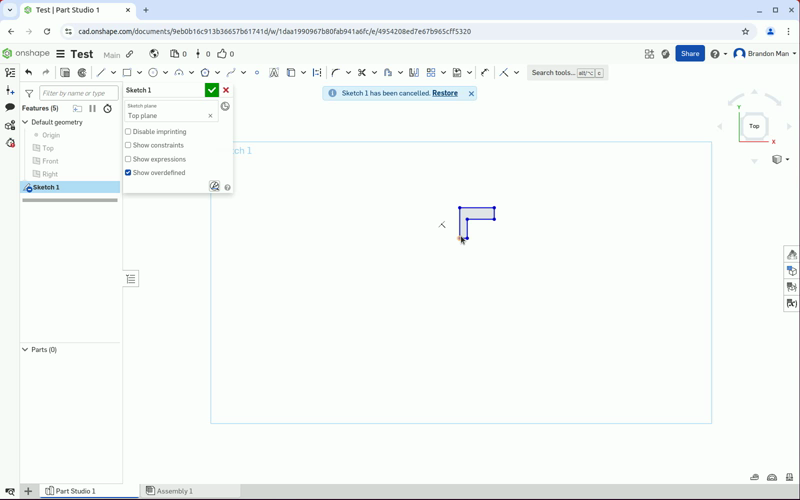
scroll(6)
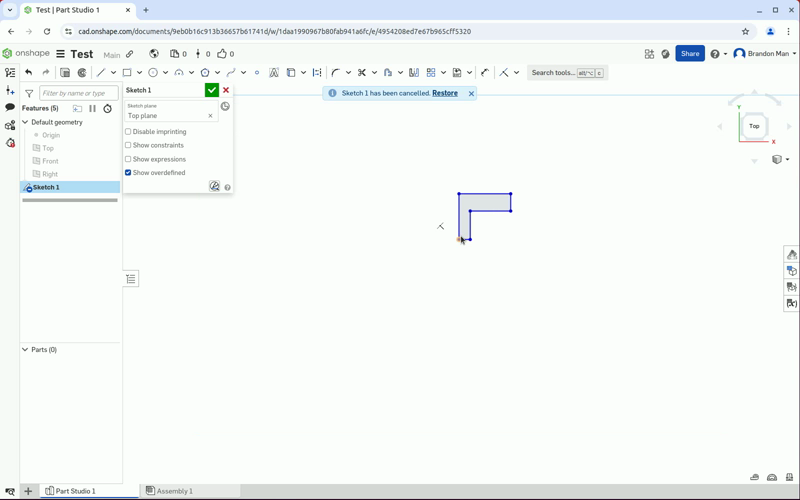
scroll(6)
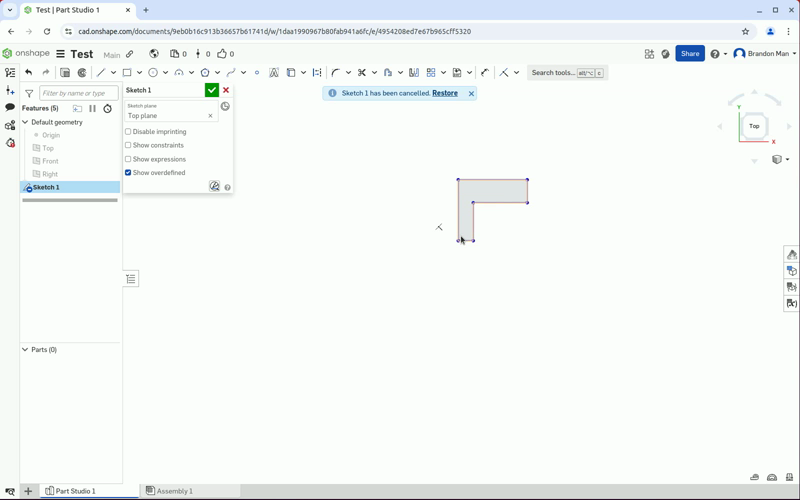
scroll(6)
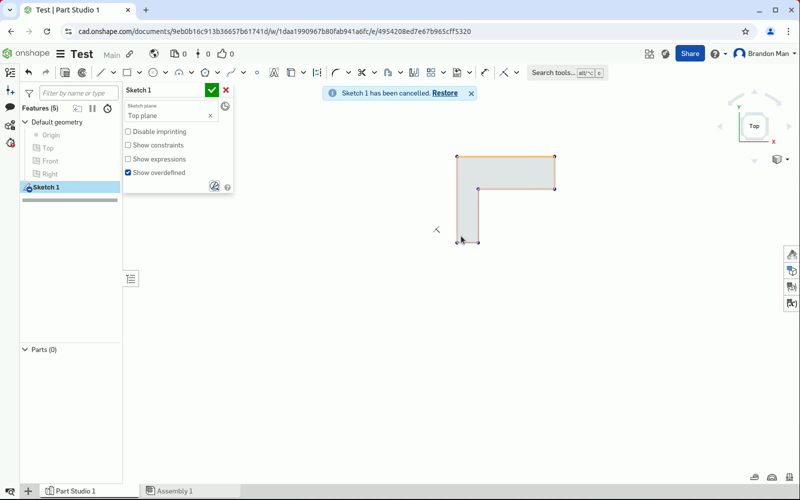
scroll(6)
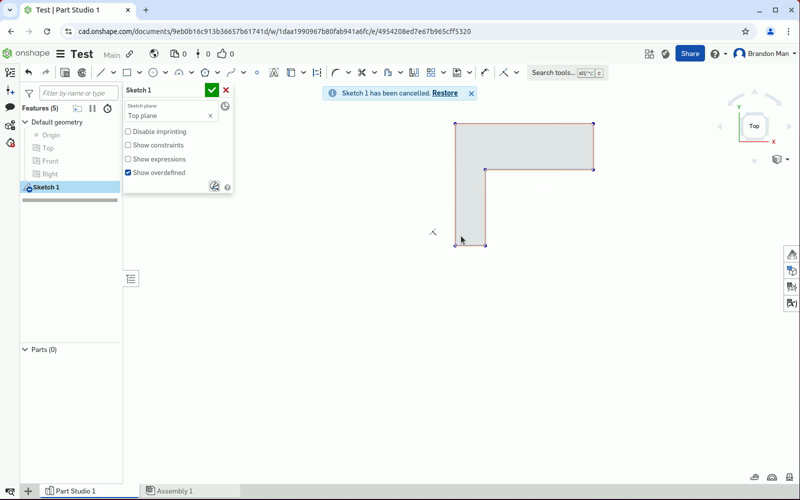
scroll(6)
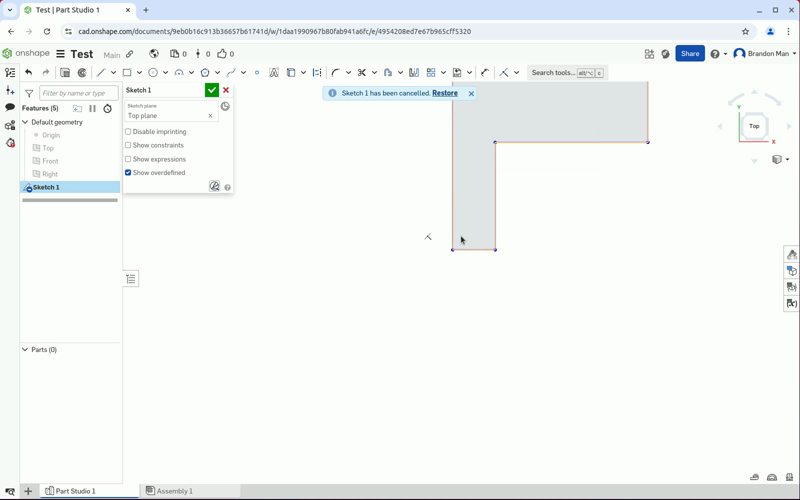
scroll(6)
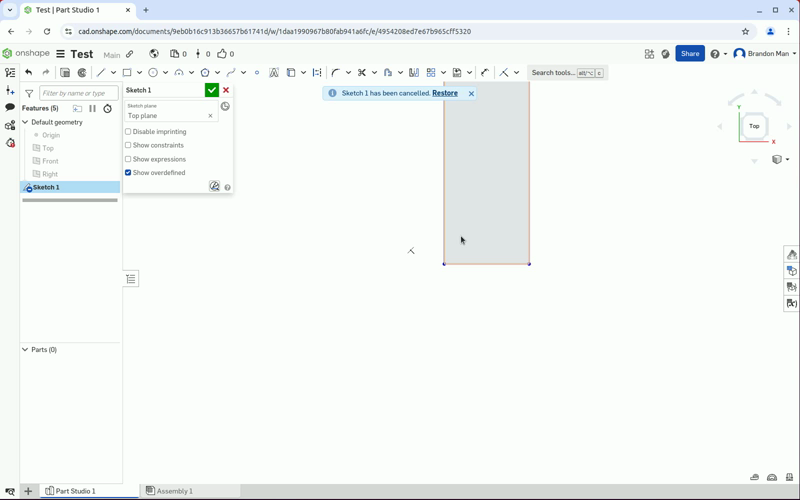
click(461, 235)
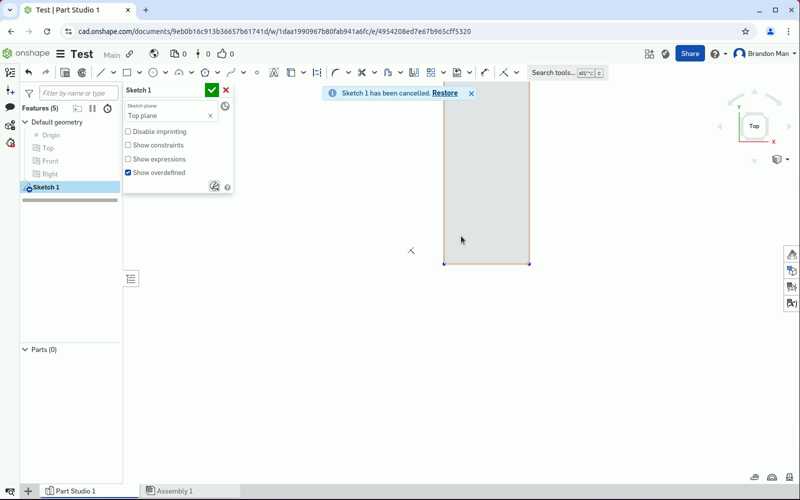
scroll(-6)
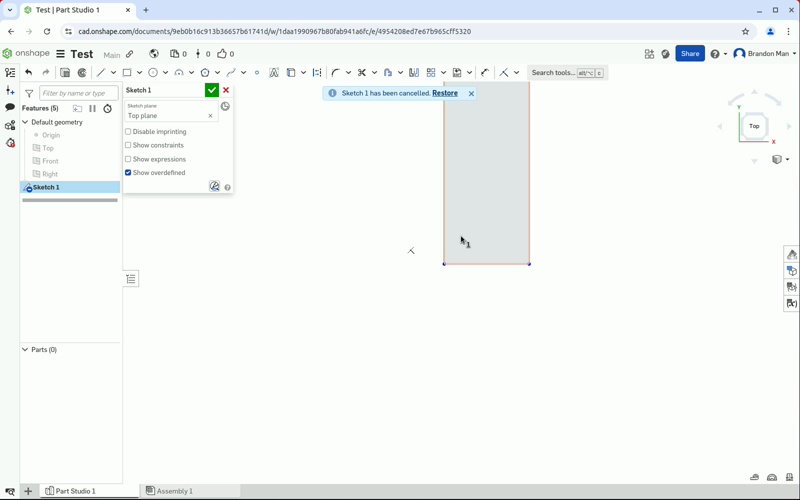
scroll(-6)
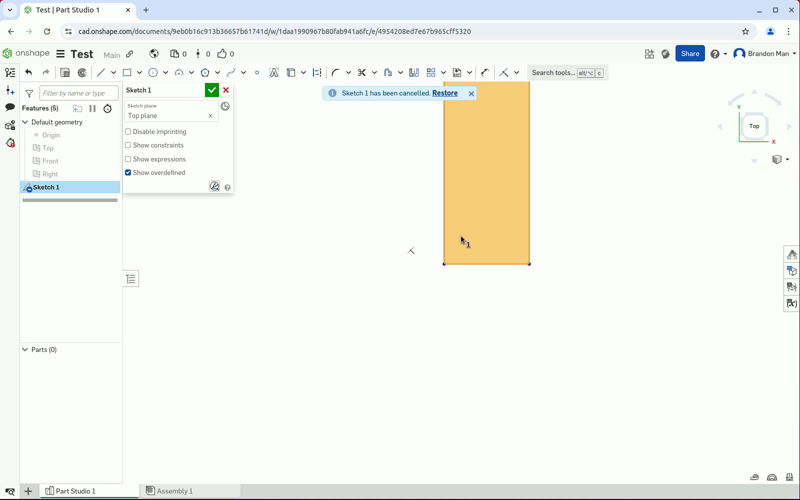
scroll(-6)
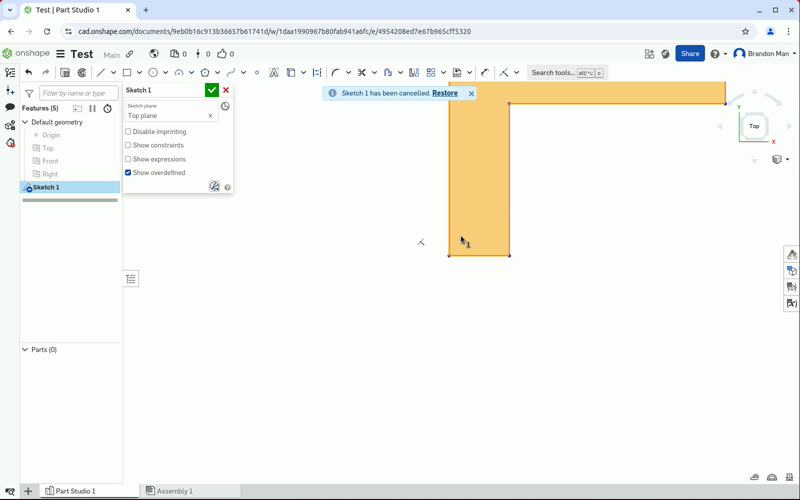
scroll(-6)
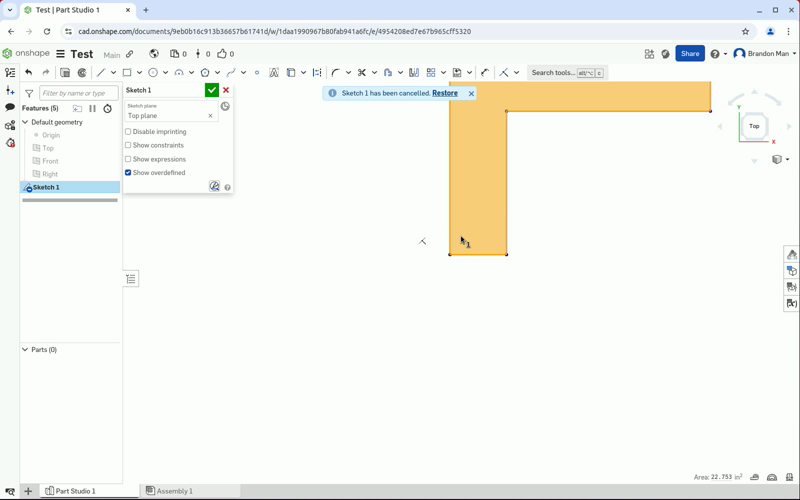
scroll(-6)
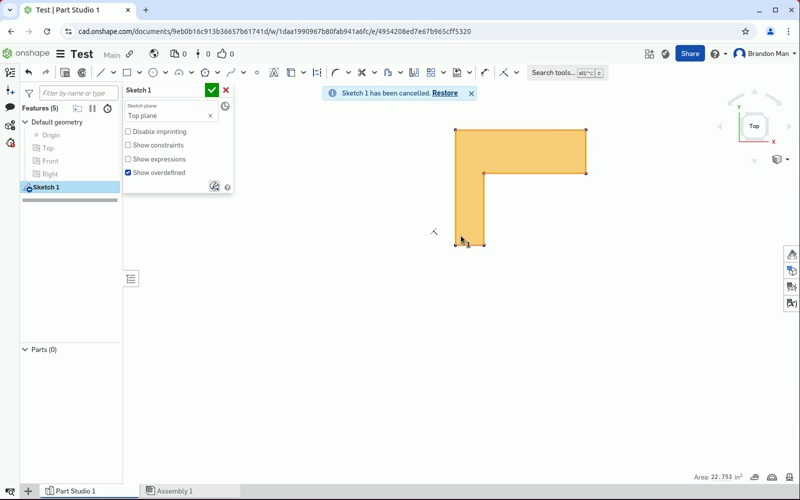
scroll(-6)
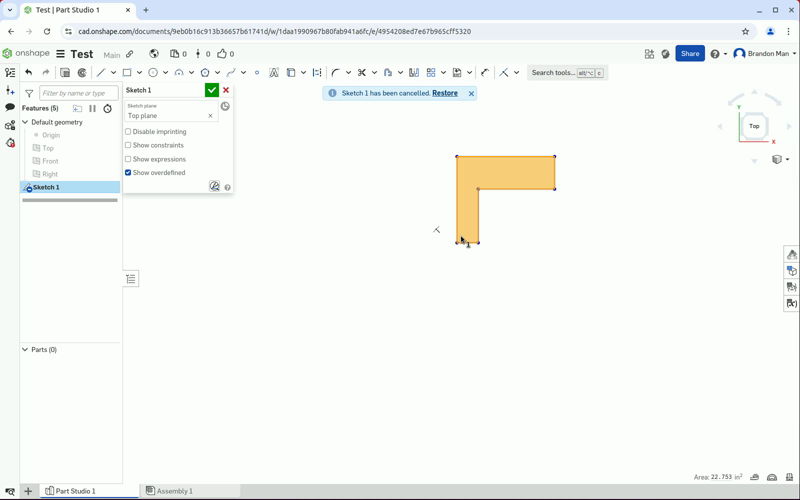
scroll(-6)
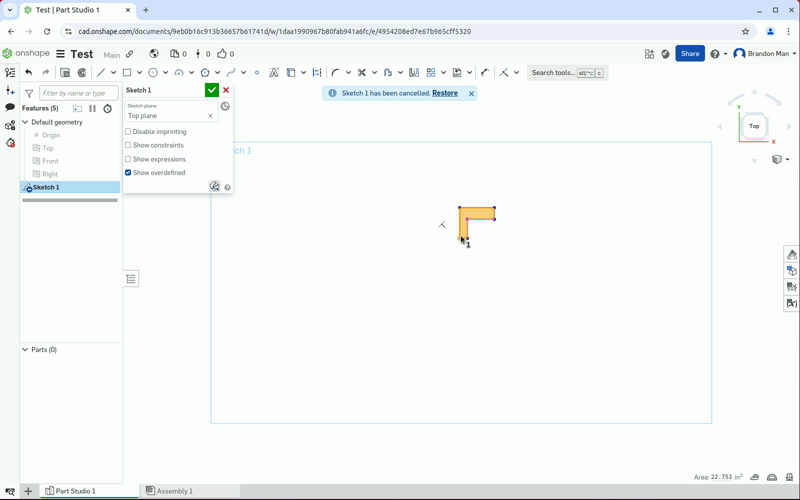
mouse_move(73, 352)
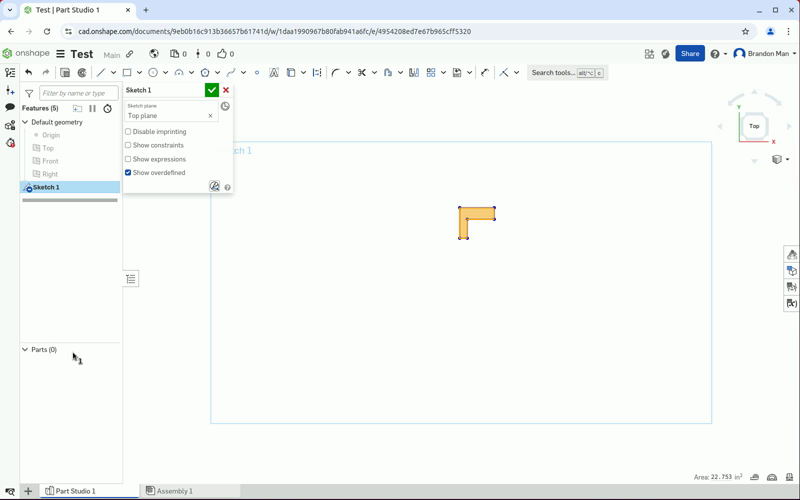
key(shift+y)
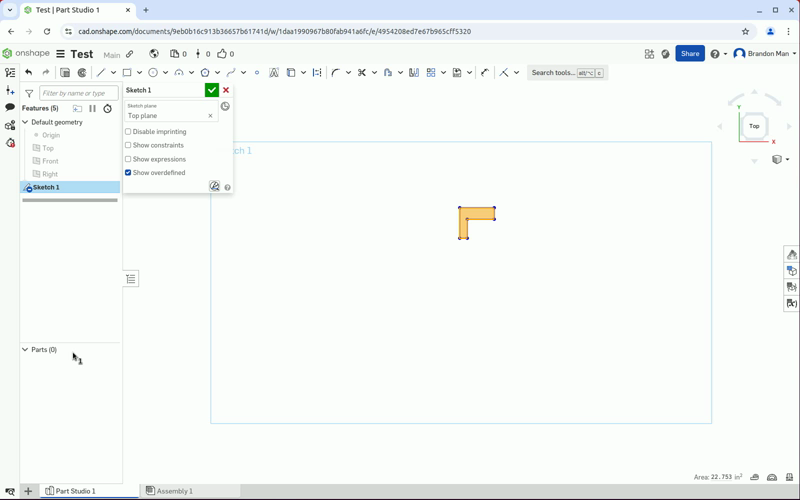
key(shift+e)
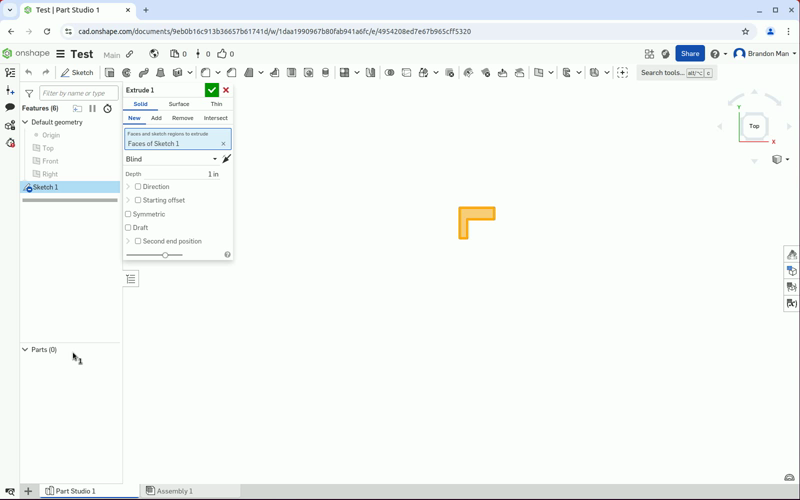
mouse_move(143, 106)
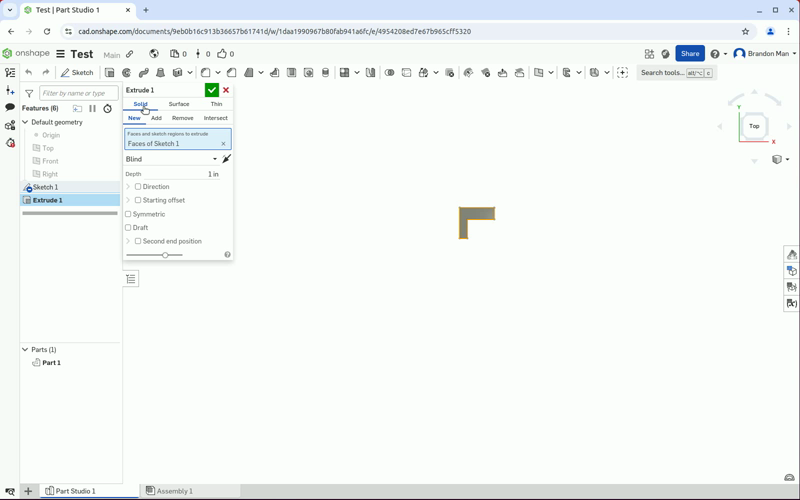
click(143, 106)
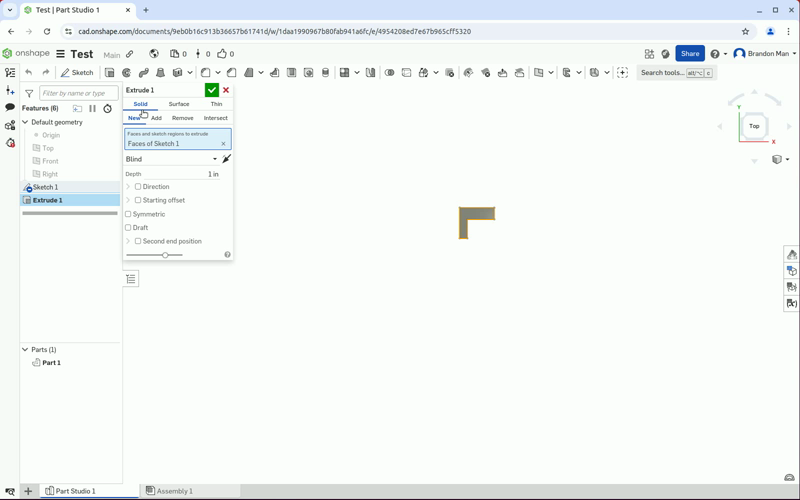
mouse_move(137, 120)
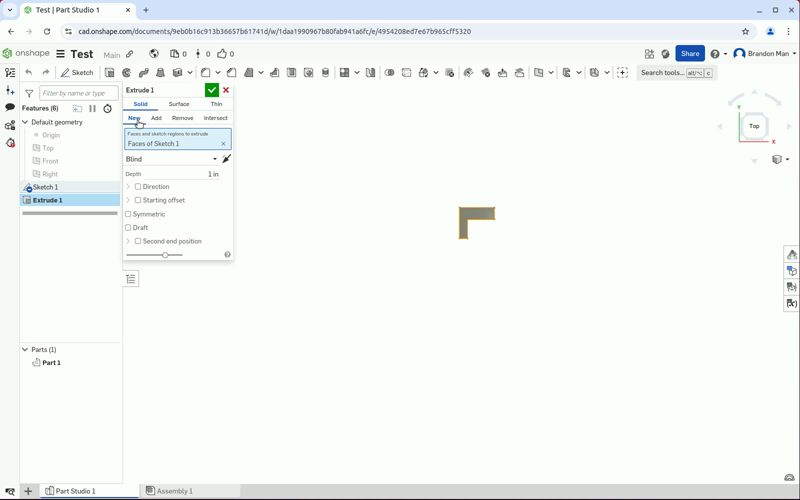
click(137, 120)
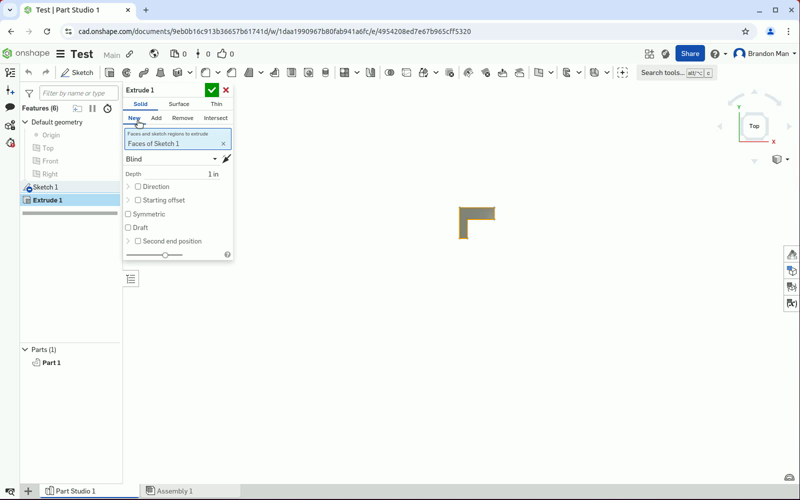
key(tab, 4)
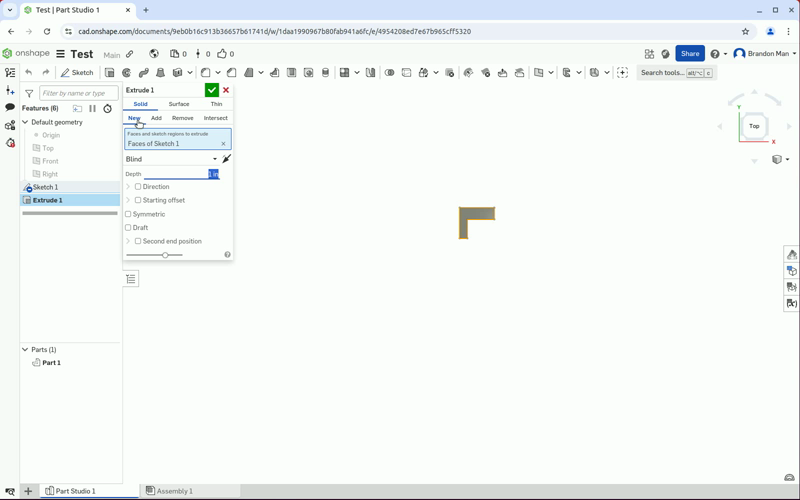
text(3.851)
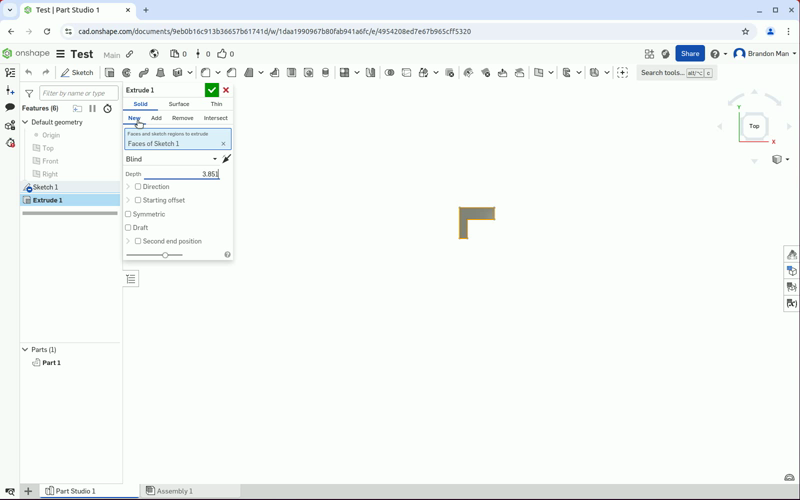
key(enter)
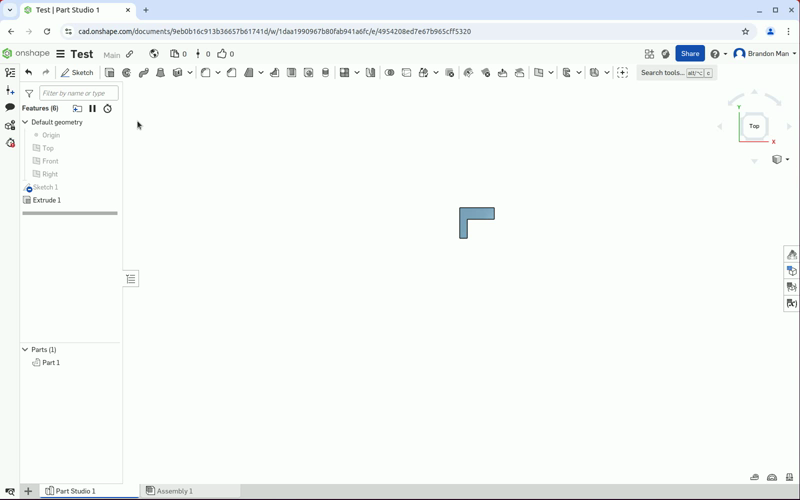
key(shift+h)
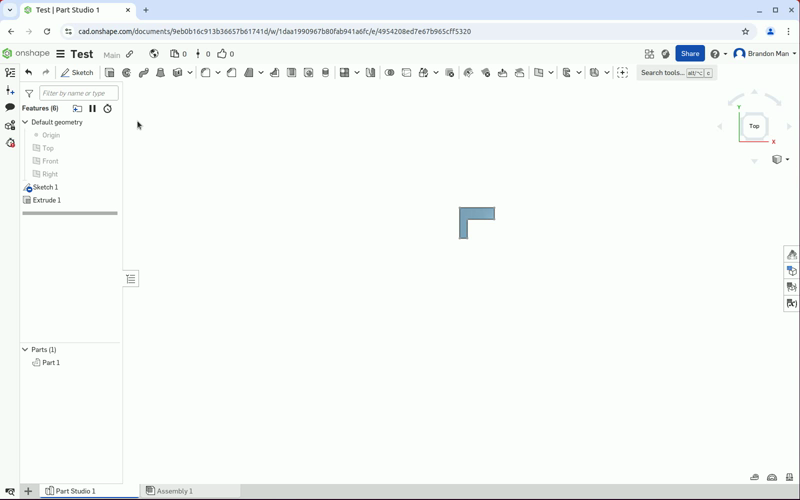
key(shift+h)
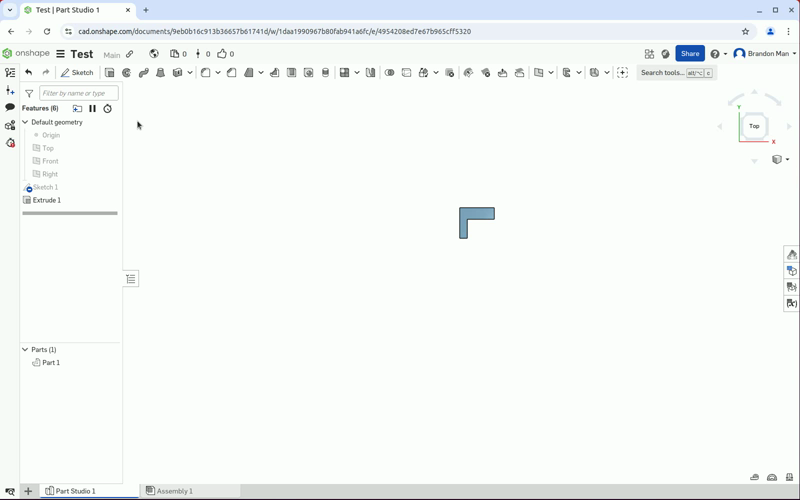
mouse_move(73, 189)
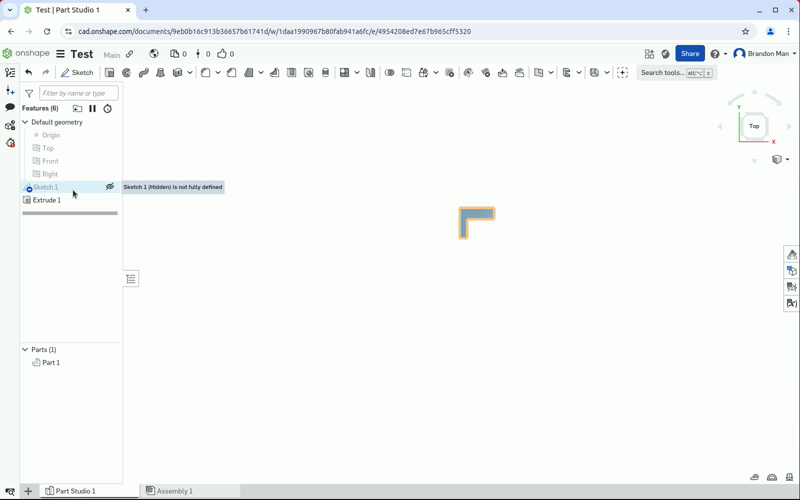
click(73, 189)
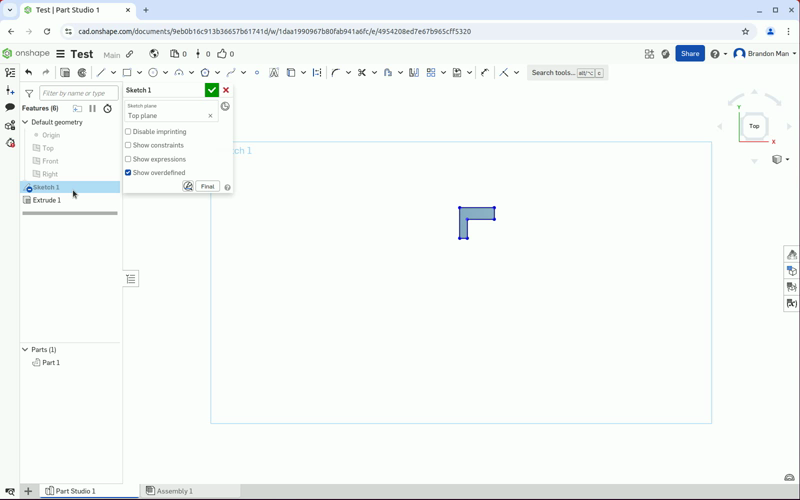
mouse_move(229, 92)
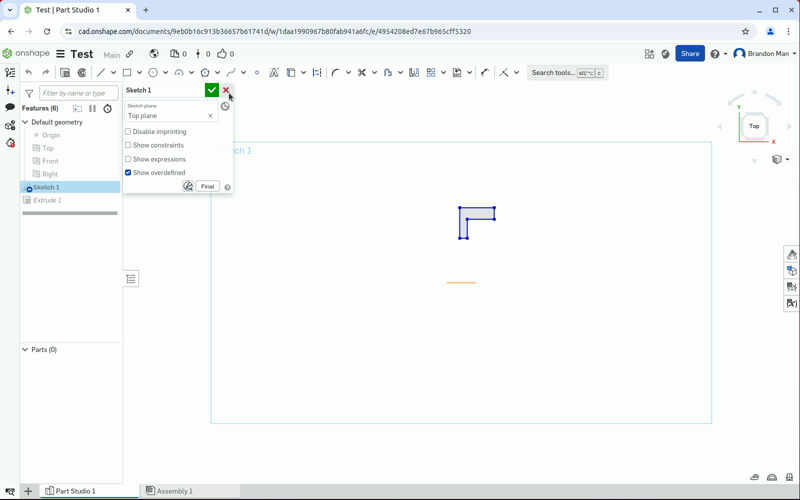
click(229, 92)
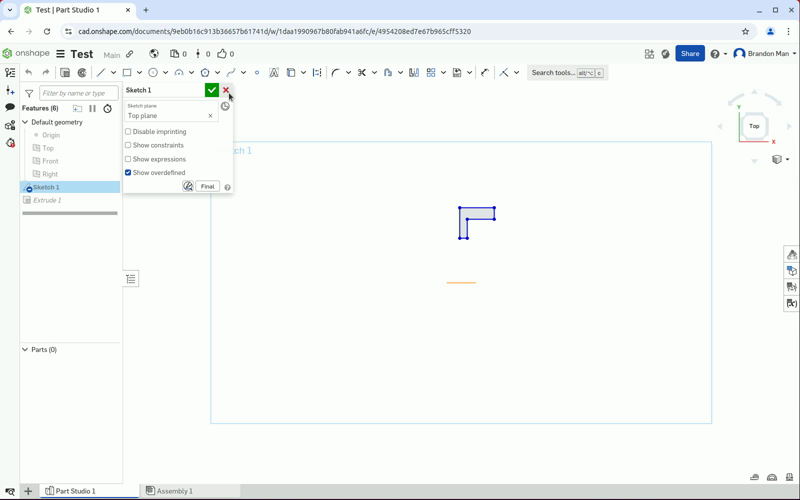
key(shift+s)
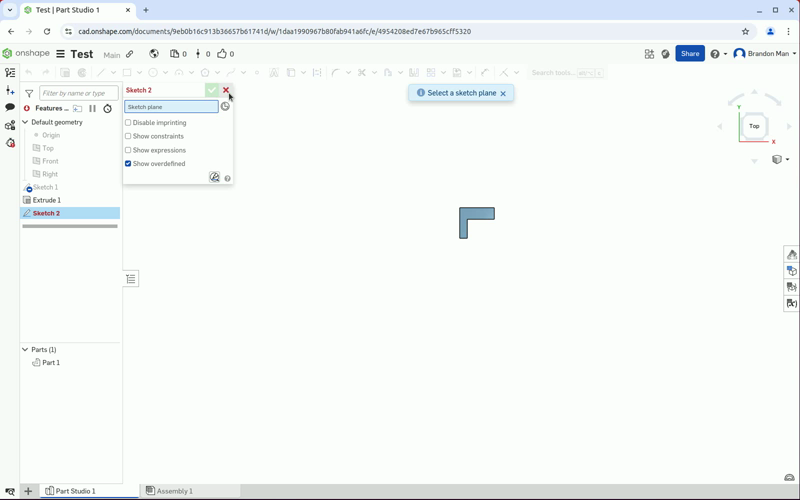
mouse_move(73, 150)
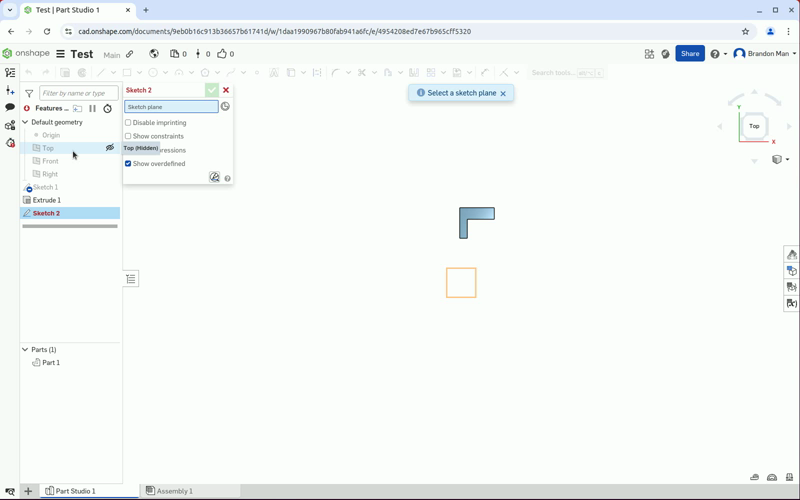
click(73, 150)
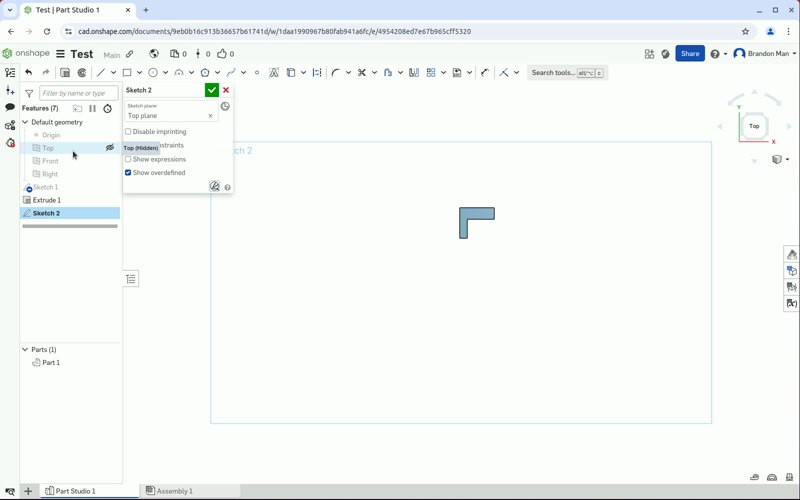
mouse_move(73, 352)
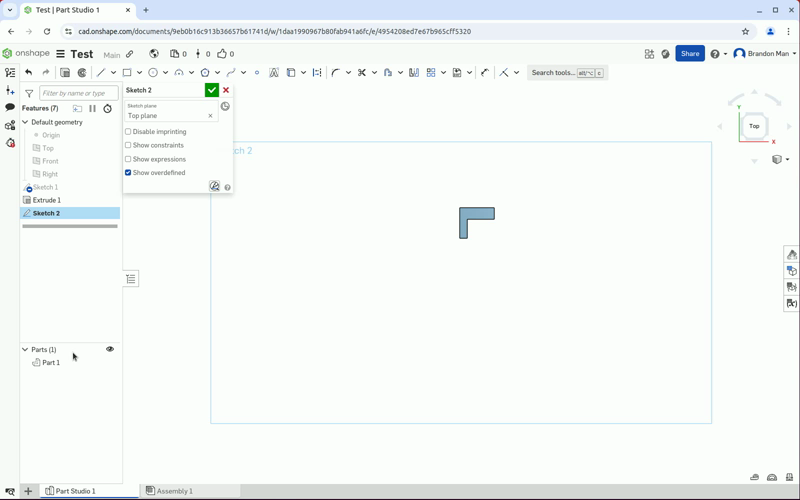
key(y)
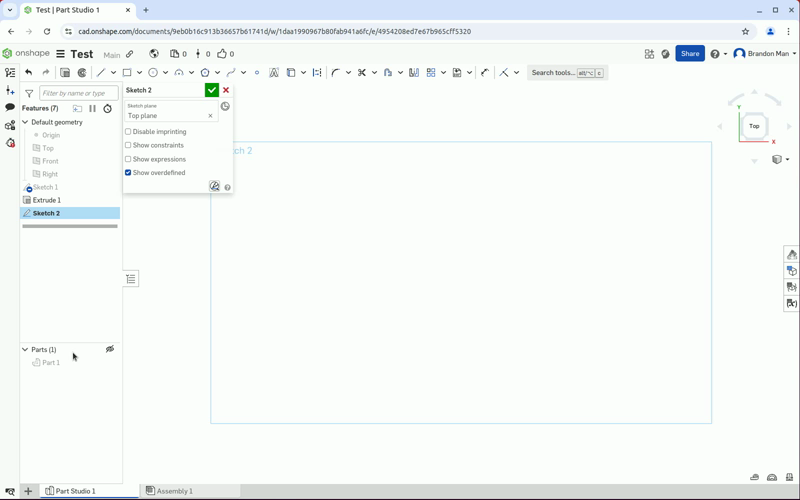
key(l)
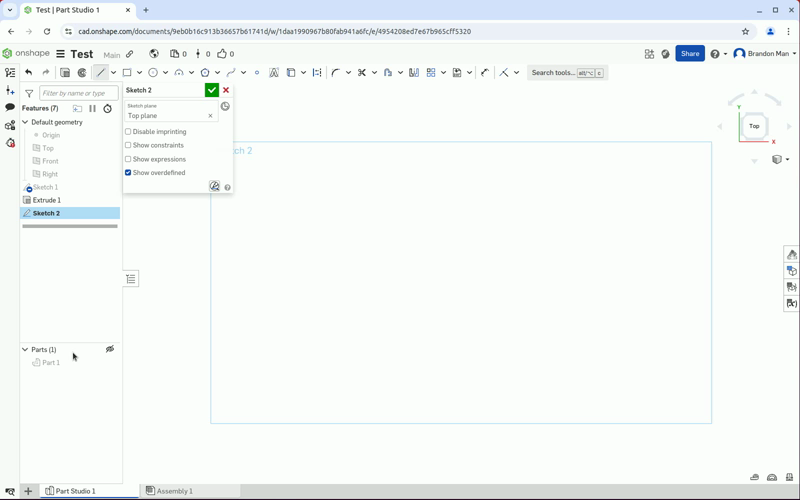
key_down(shift)
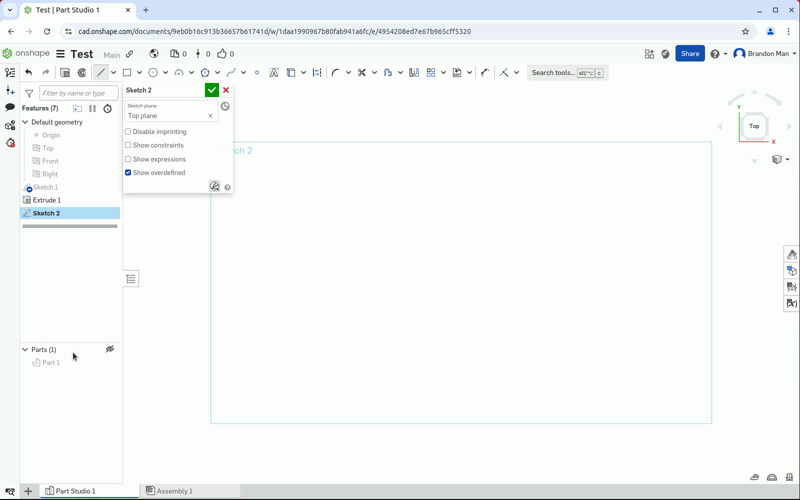
mouse_move(537, 224)
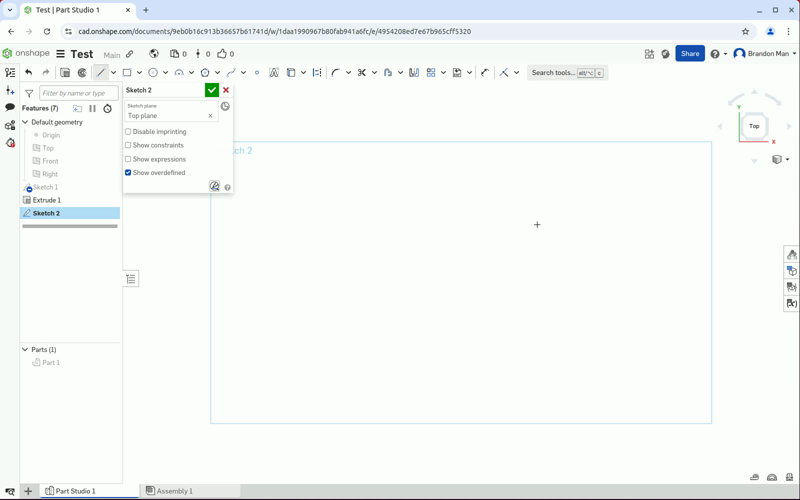
click(537, 224)
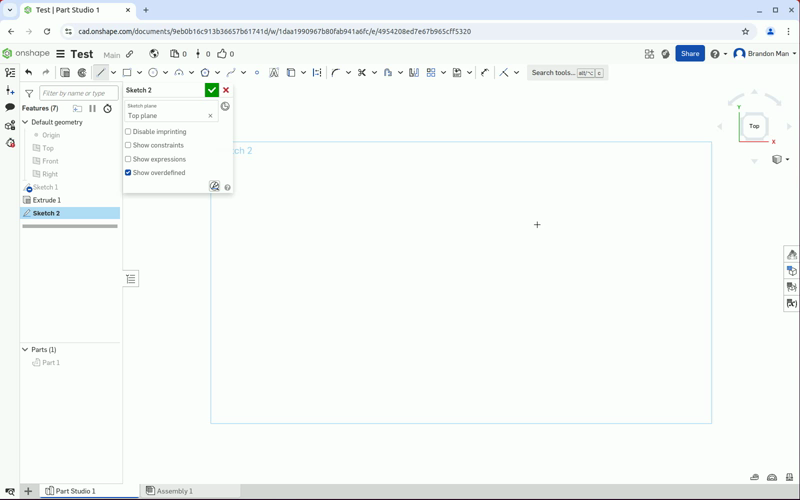
key_up(shift)
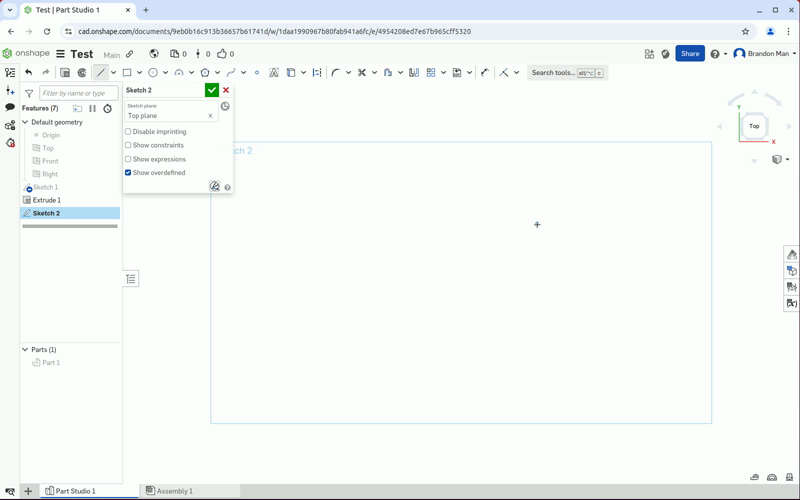
key_down(shift)
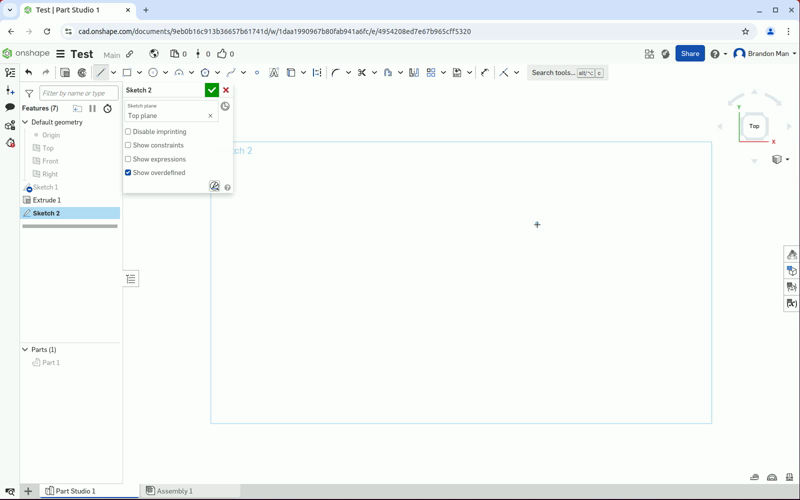
mouse_move(567, 224)
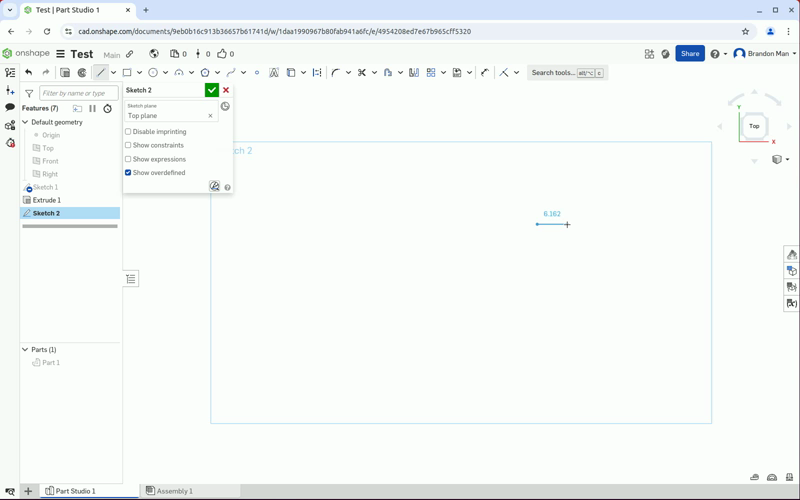
mouse_move(567, 224)
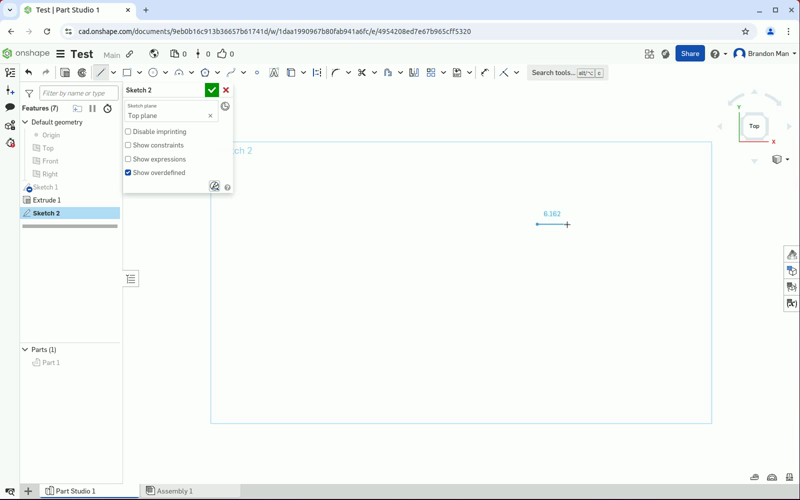
click(567, 224)
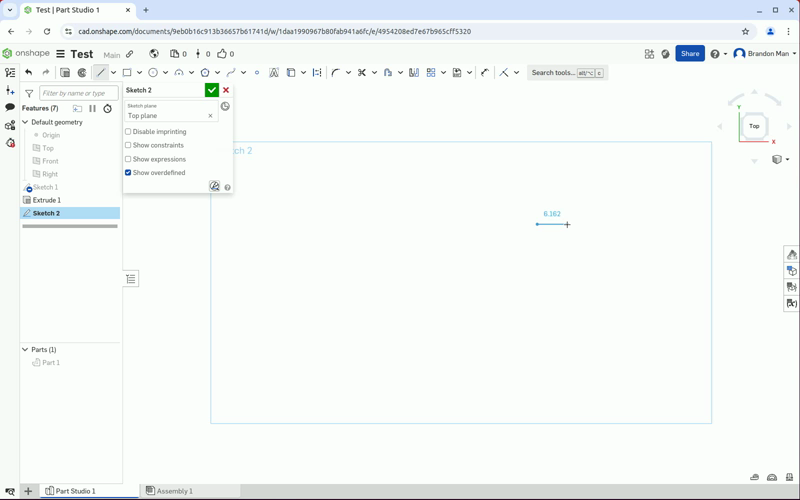
key_up(shift)
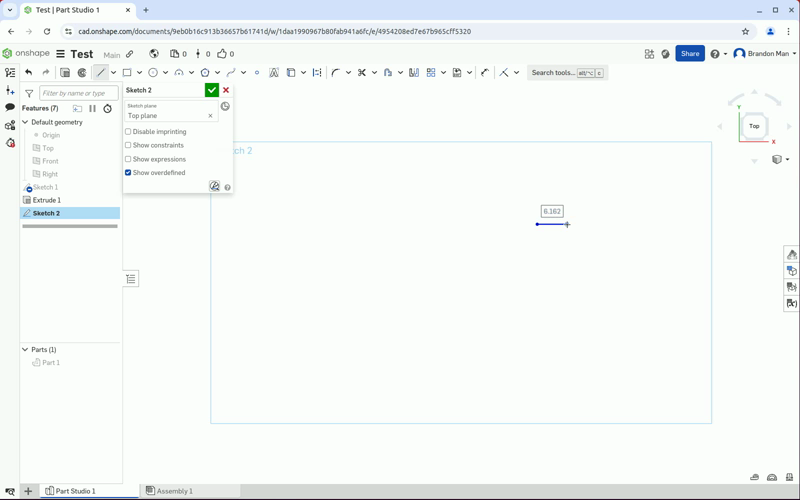
key_down(shift)
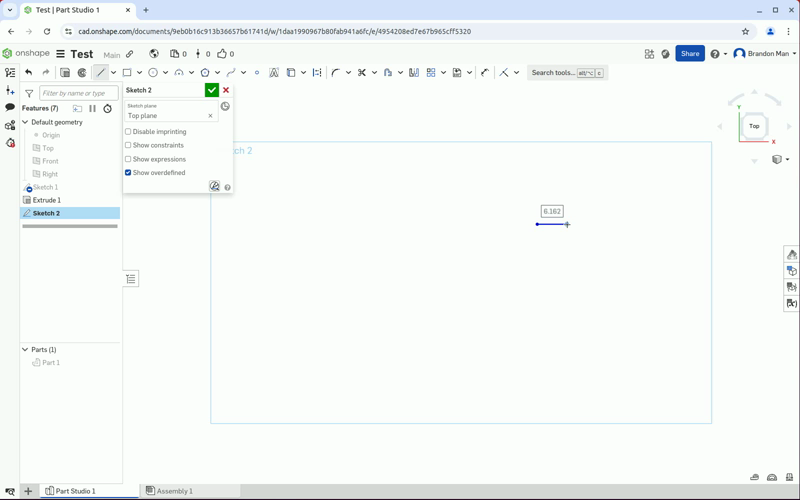
mouse_move(589, 224)
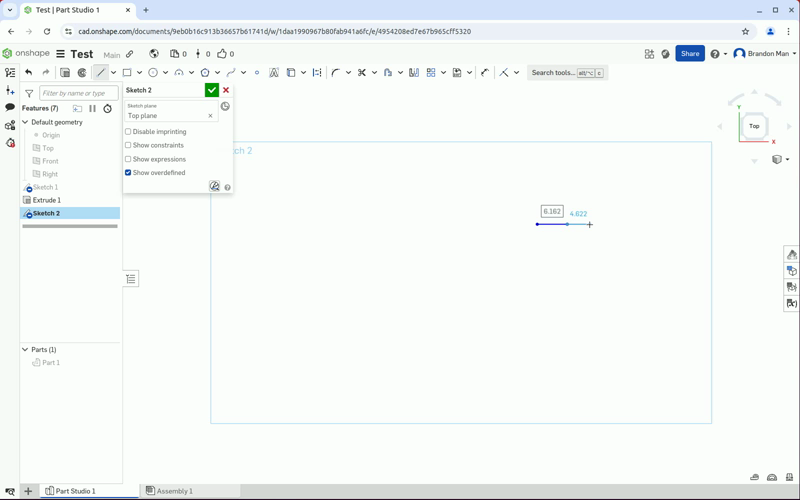
mouse_move(558, 206)
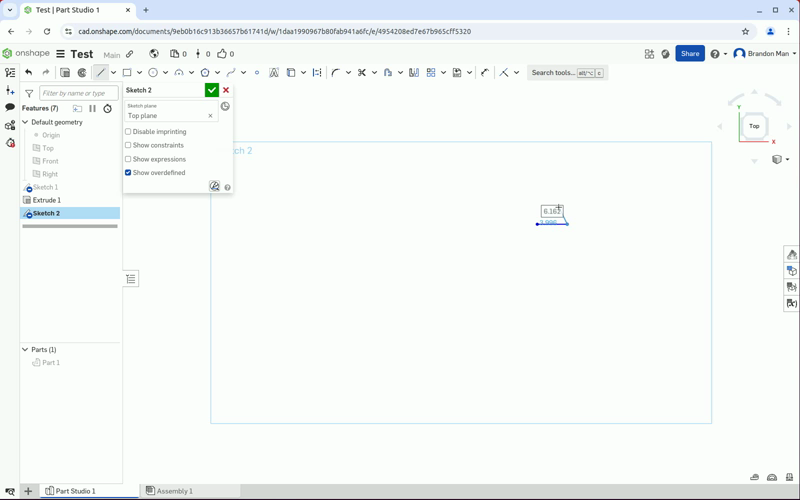
click(558, 206)
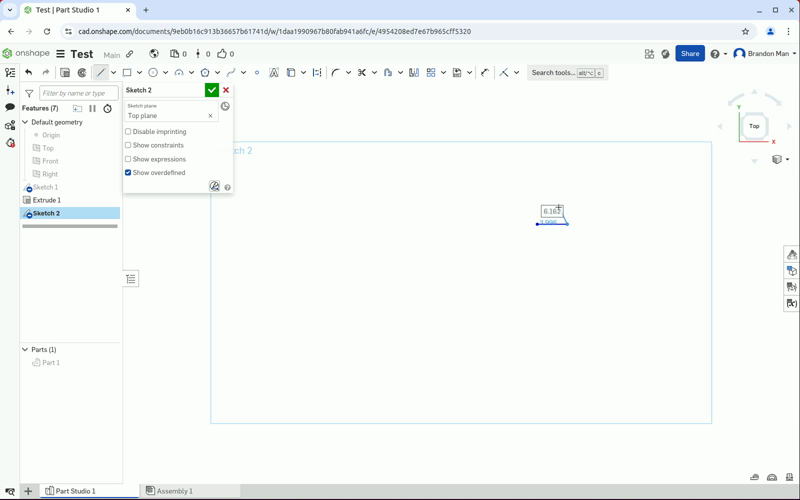
key_up(shift)
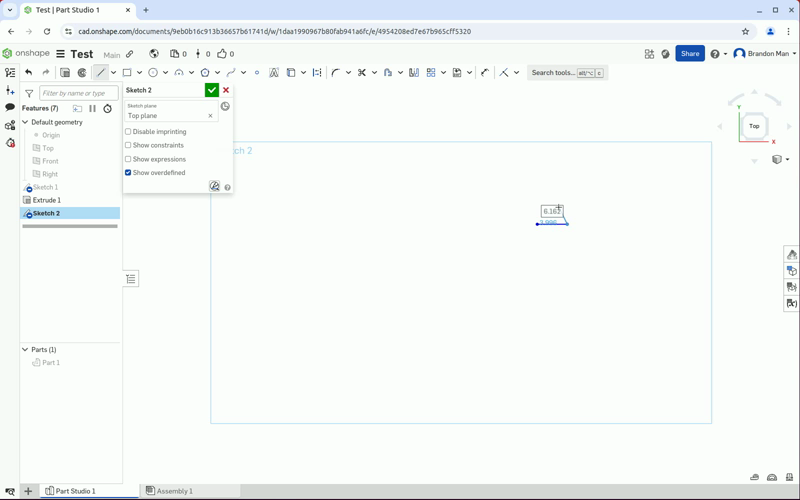
key_down(shift)
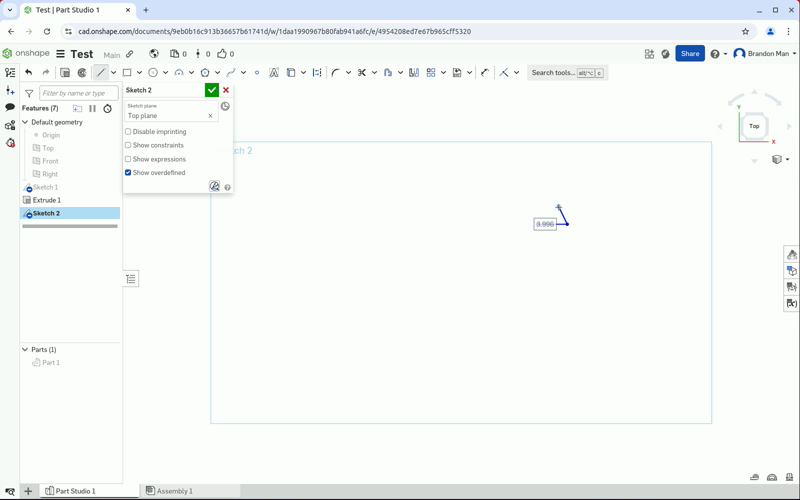
mouse_move(588, 206)
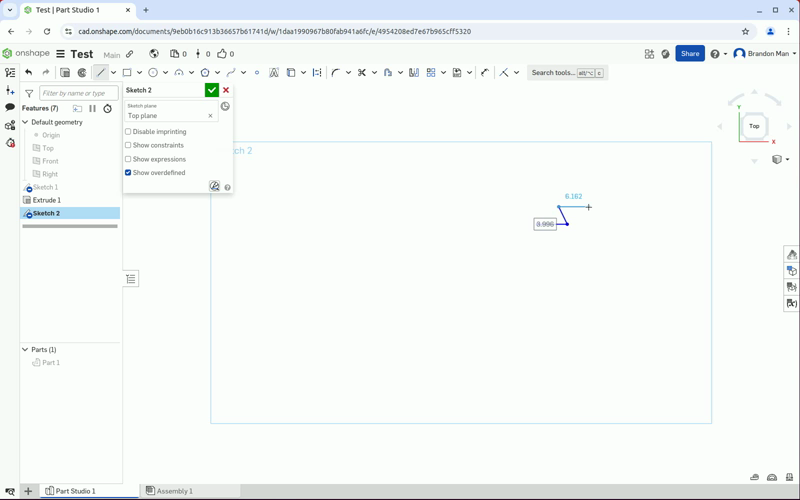
mouse_move(537, 206)
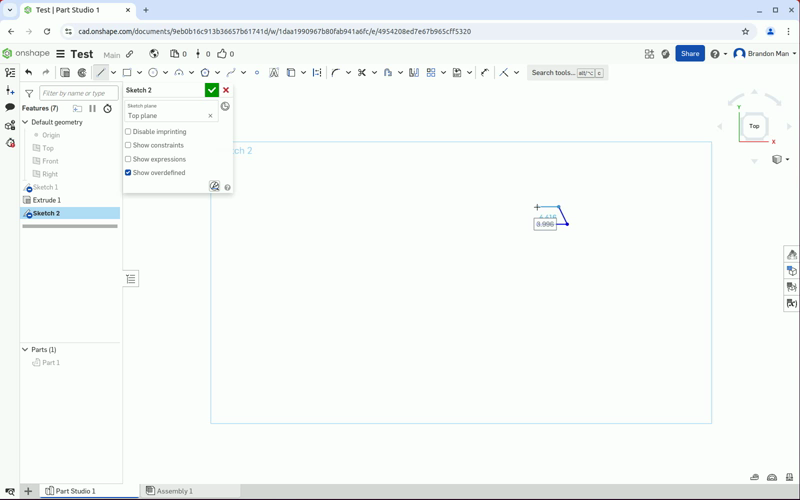
click(537, 206)
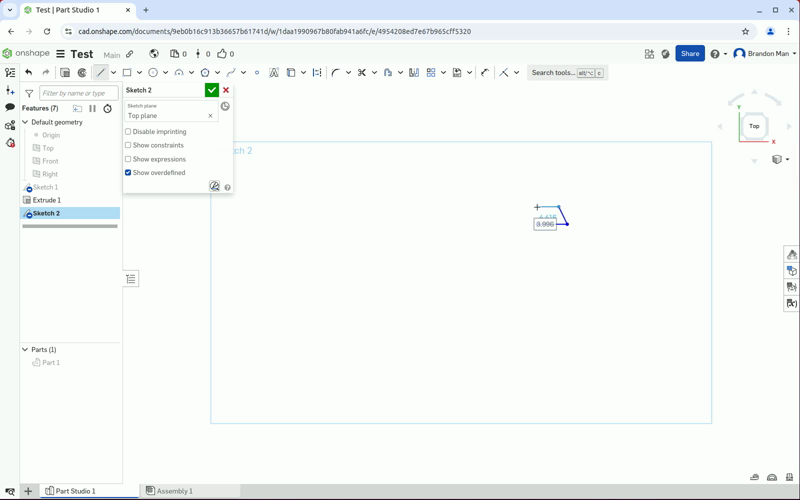
key_up(shift)
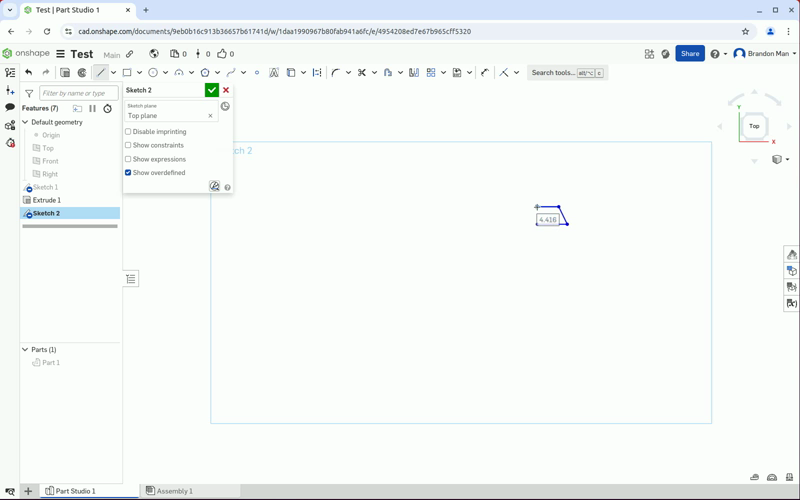
mouse_move(567, 206)
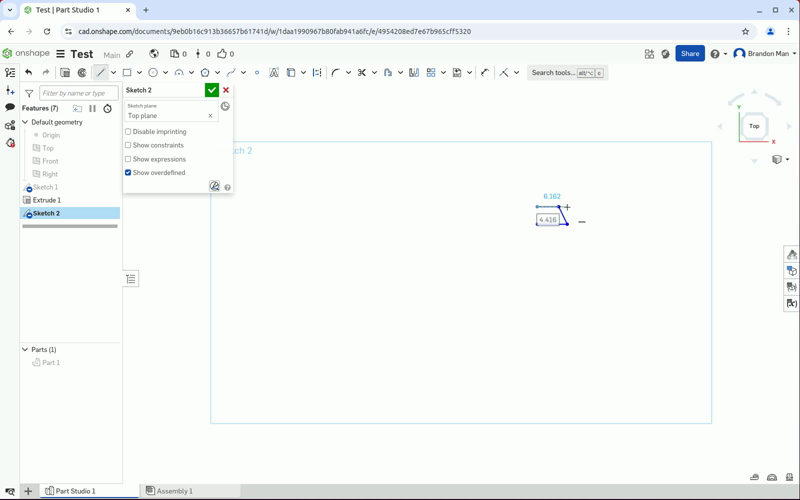
key_down(shift)
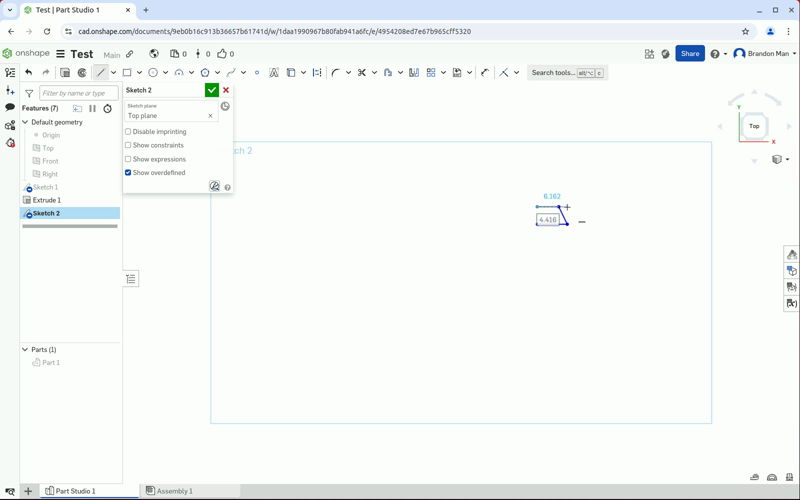
mouse_move(537, 224)
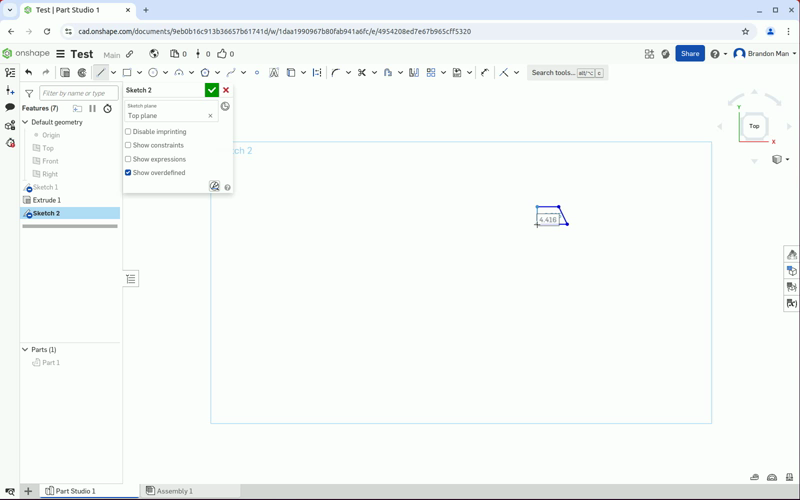
key_up(shift)
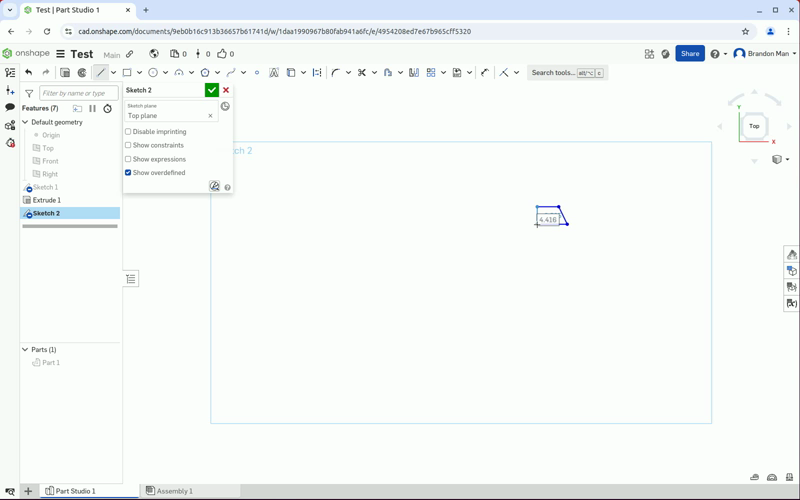
click(537, 224)
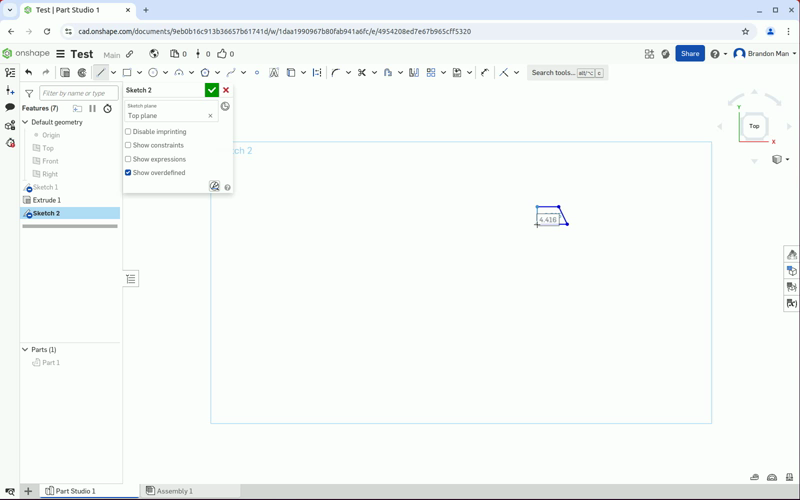
key(esc)
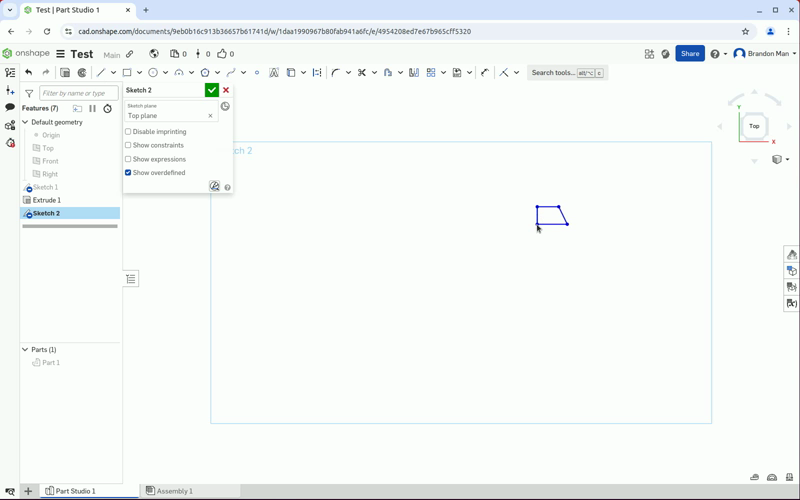
mouse_move(557, 219)
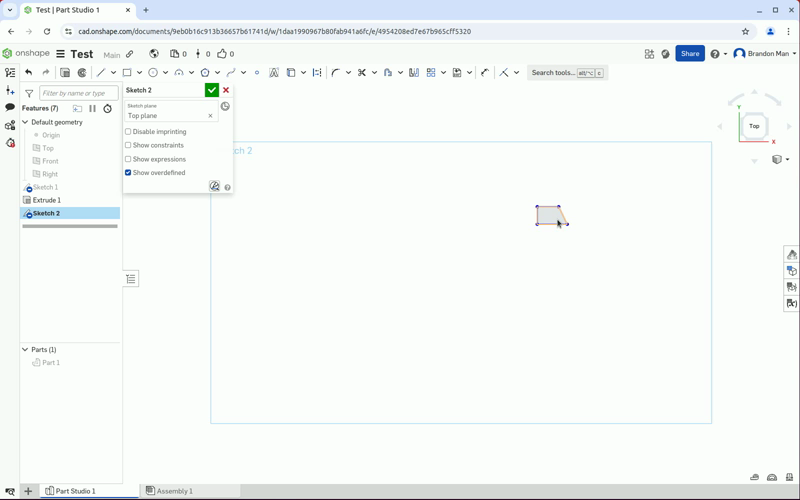
scroll(6)
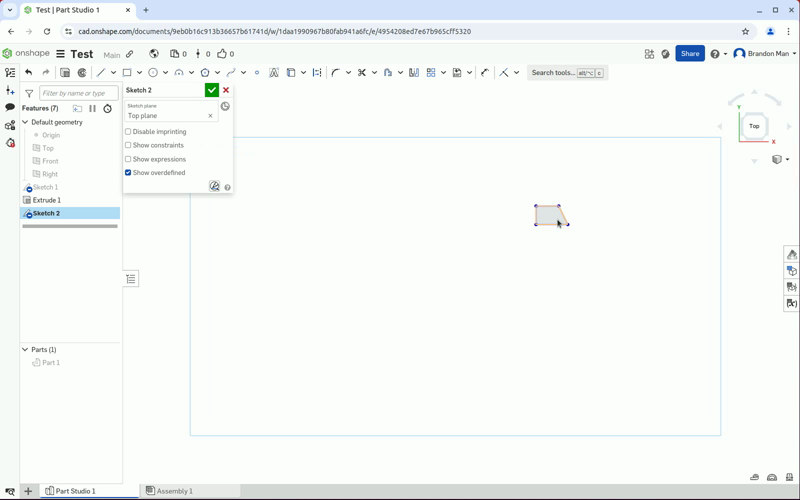
scroll(6)
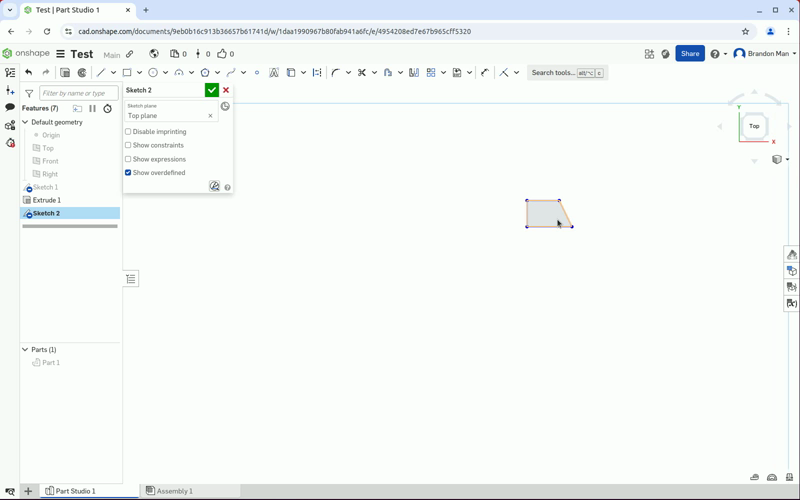
scroll(6)
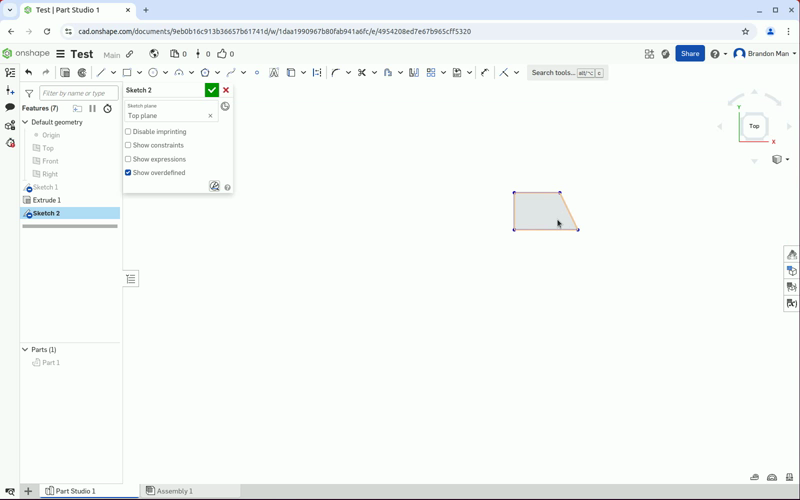
scroll(6)
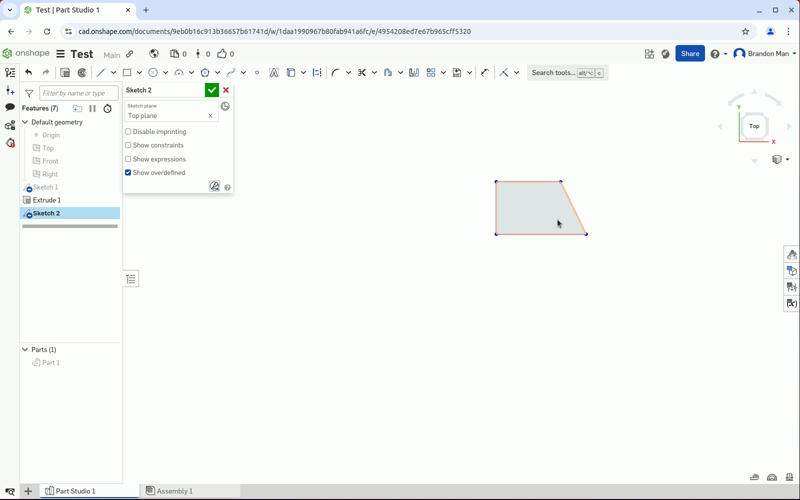
scroll(6)
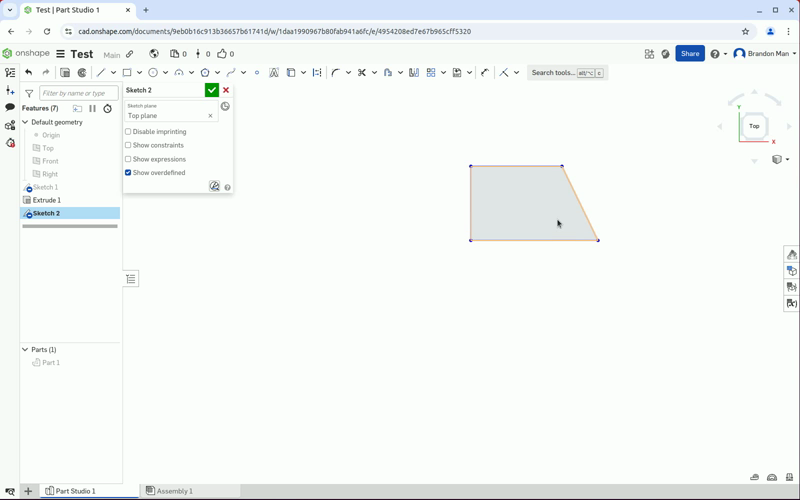
scroll(6)
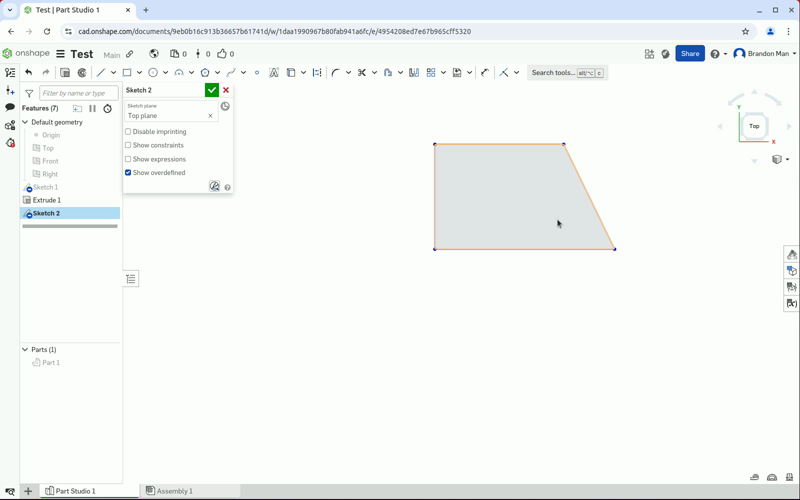
scroll(6)
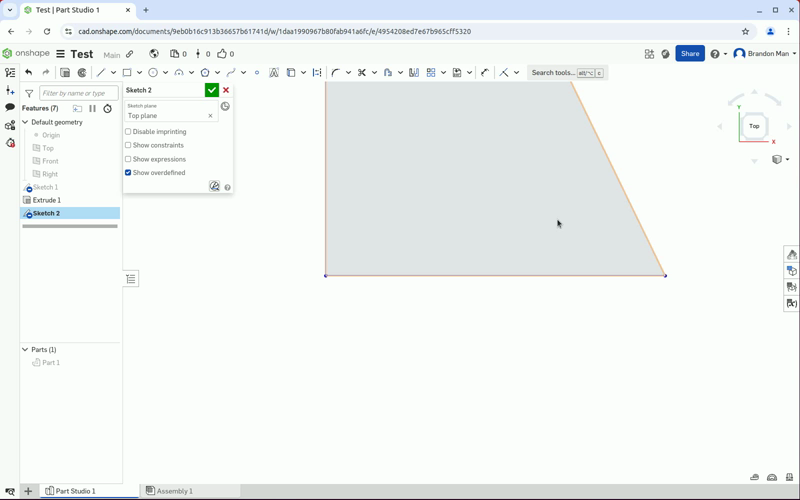
click(557, 219)
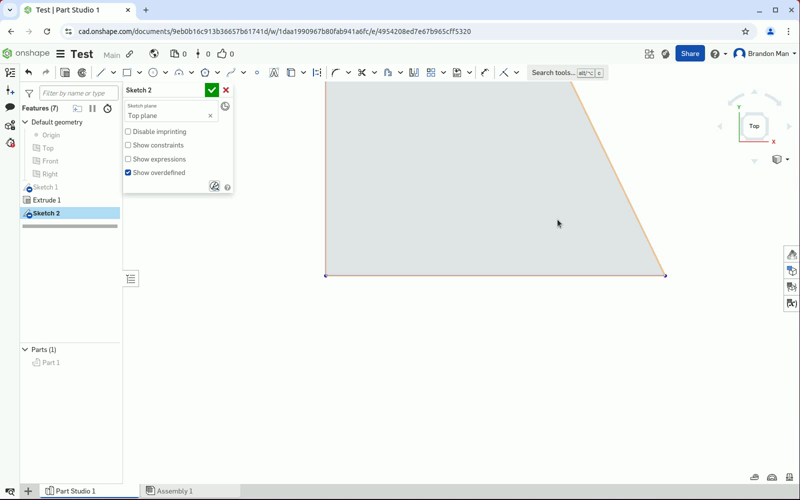
scroll(-6)
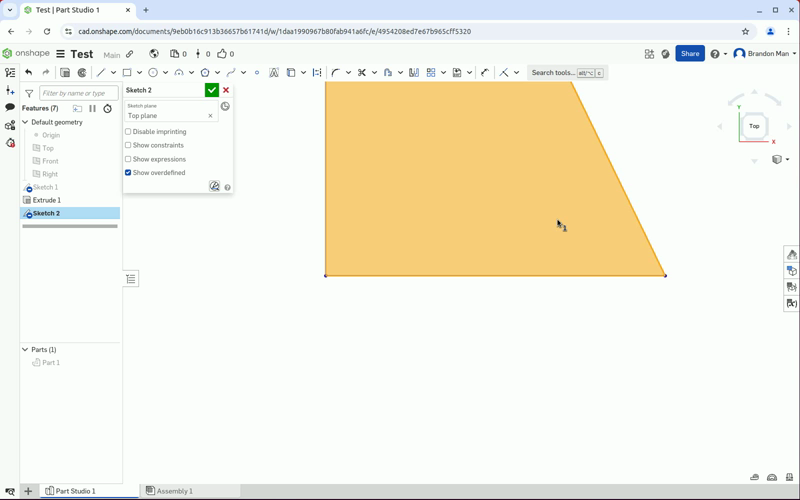
scroll(-6)
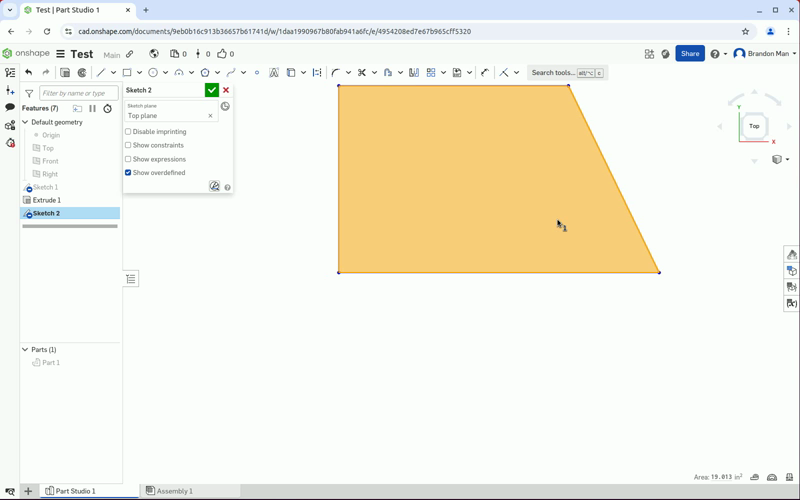
scroll(-6)
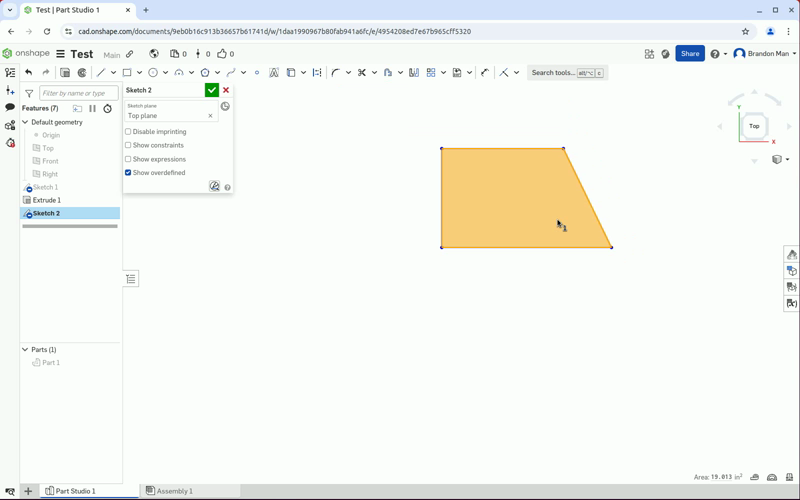
scroll(-6)
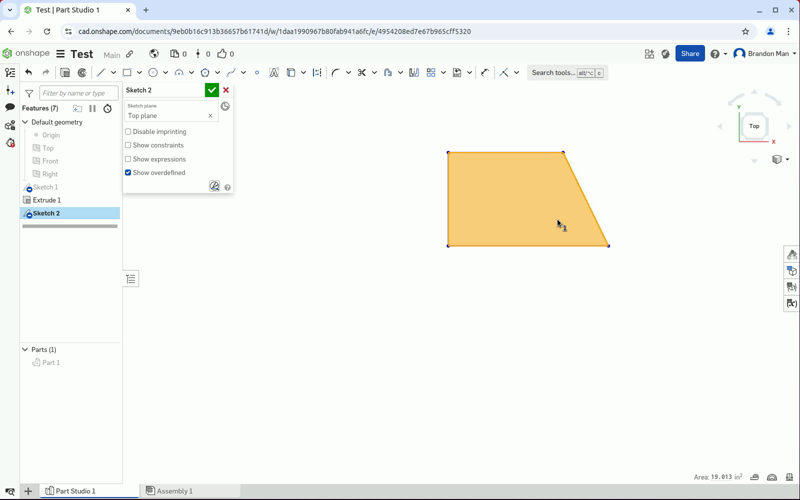
scroll(-6)
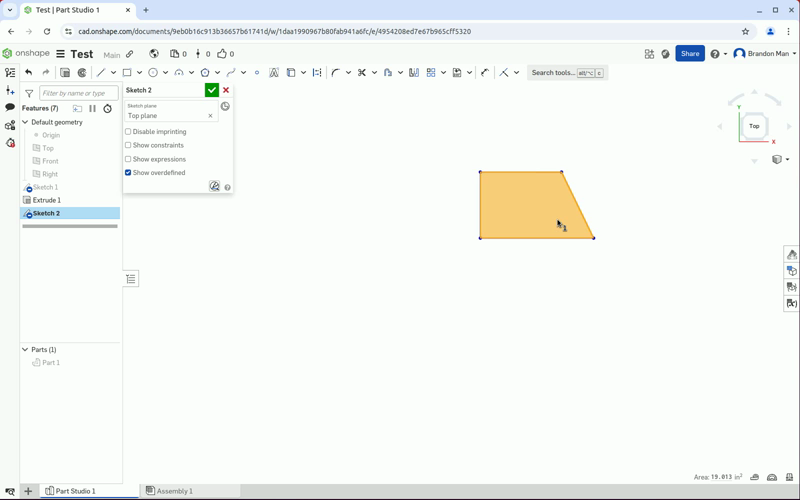
scroll(-6)
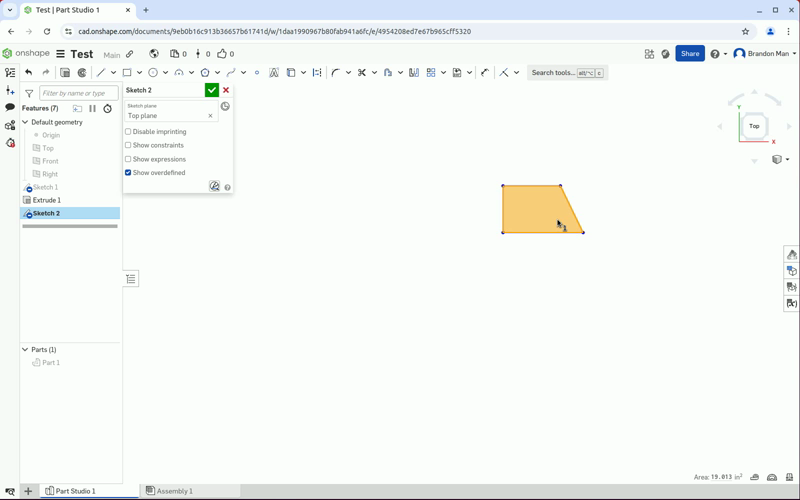
scroll(-6)
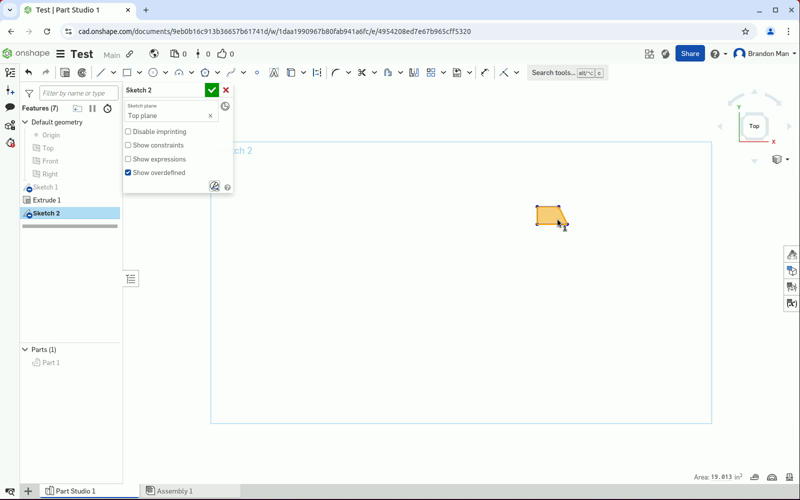
mouse_move(73, 352)
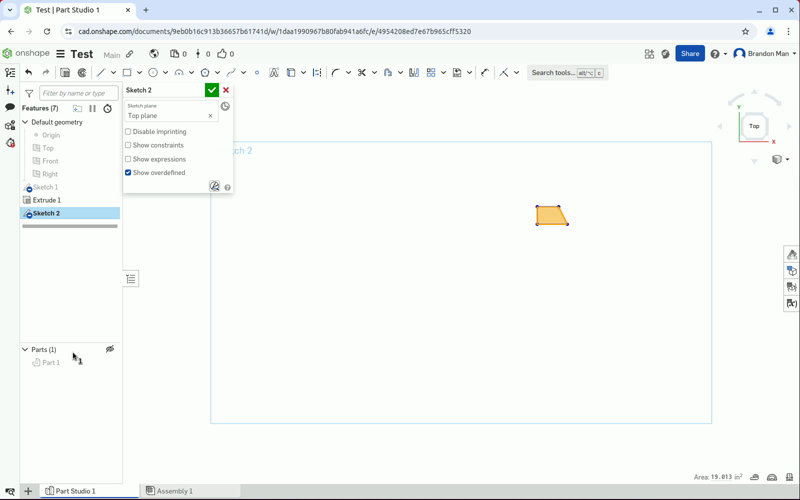
key(shift+y)
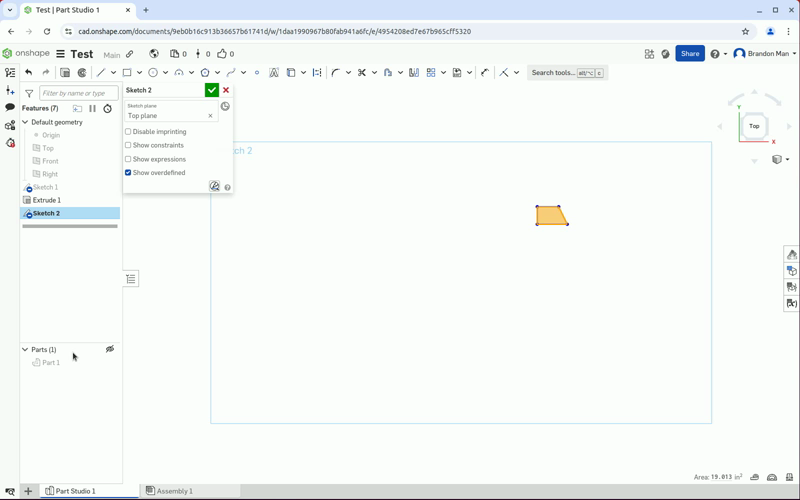
key(shift+e)
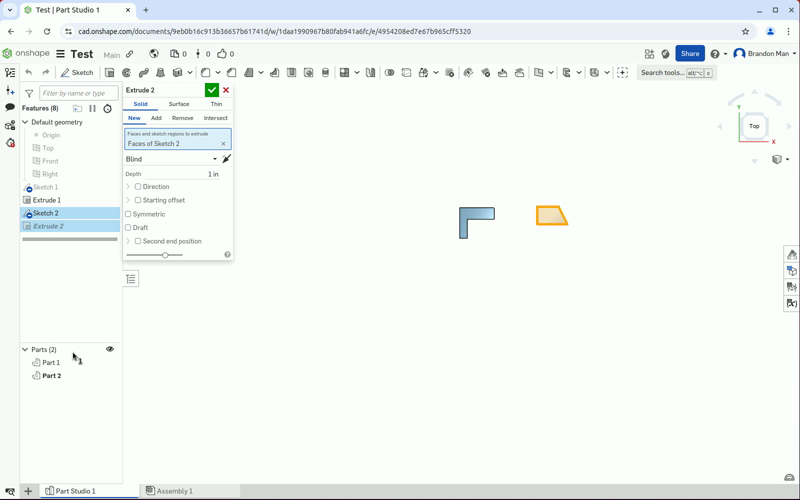
mouse_move(143, 106)
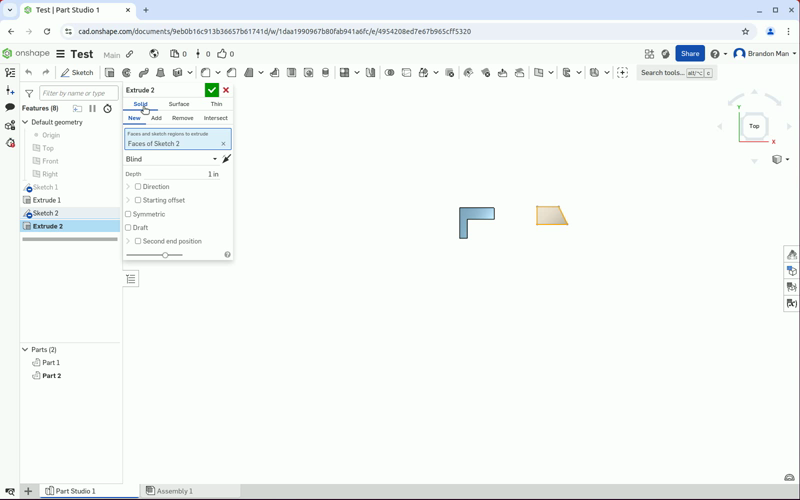
click(143, 106)
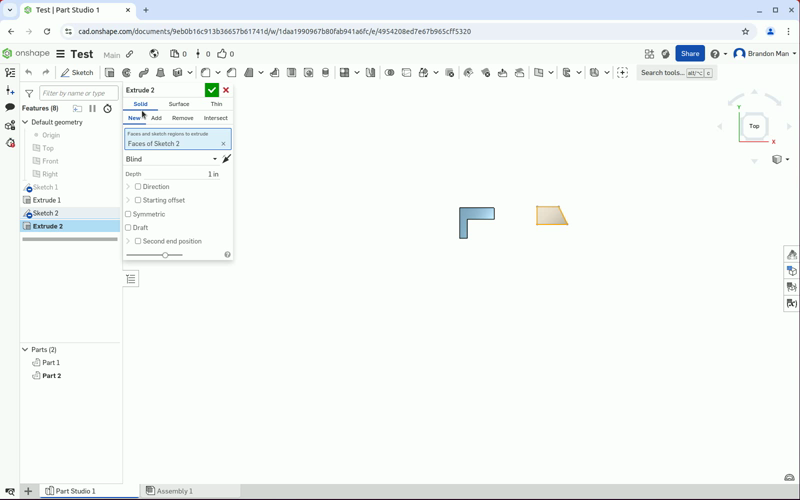
mouse_move(137, 120)
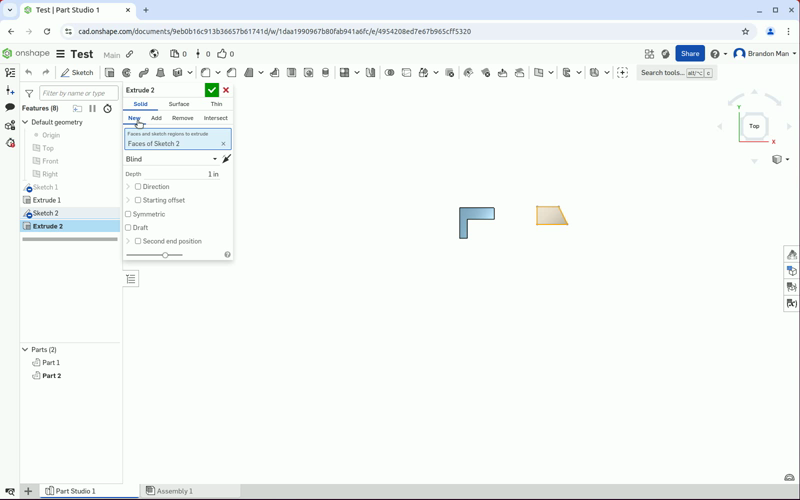
click(137, 120)
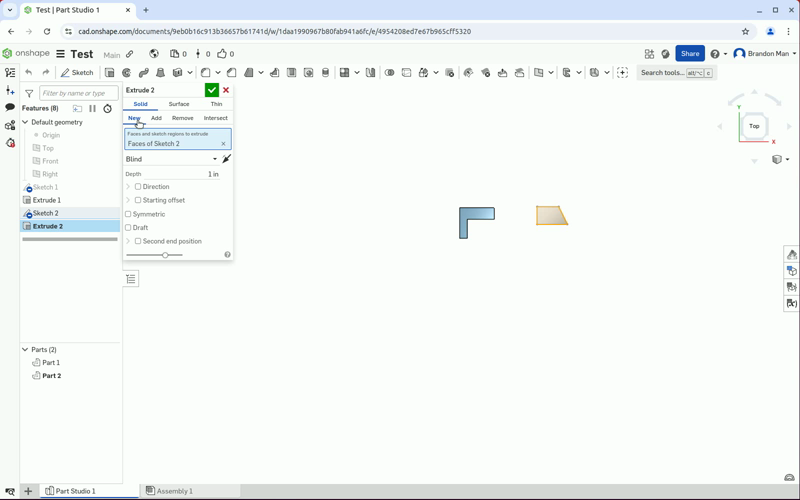
key(tab, 4)
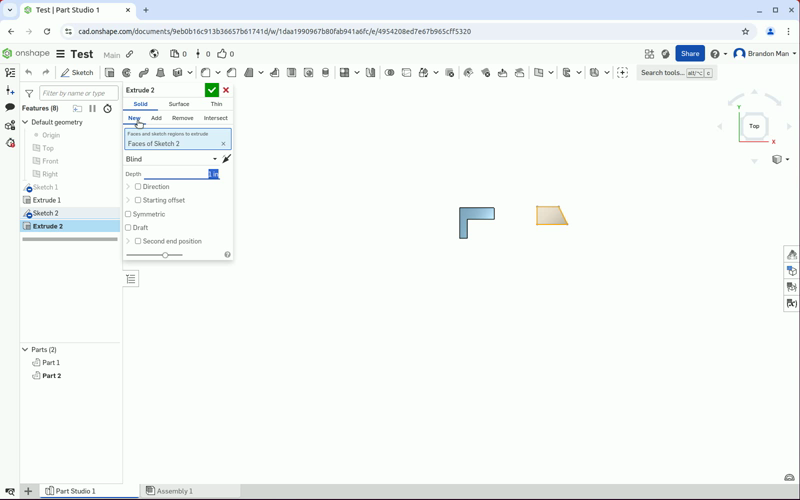
text(1.926)
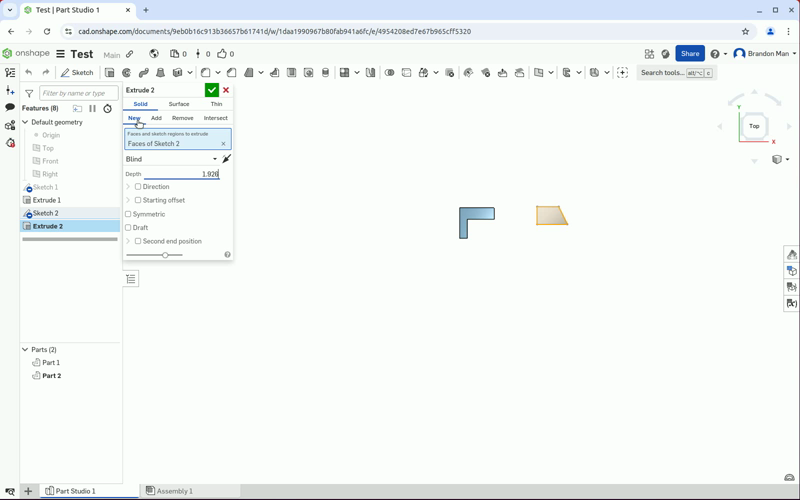
key(enter)
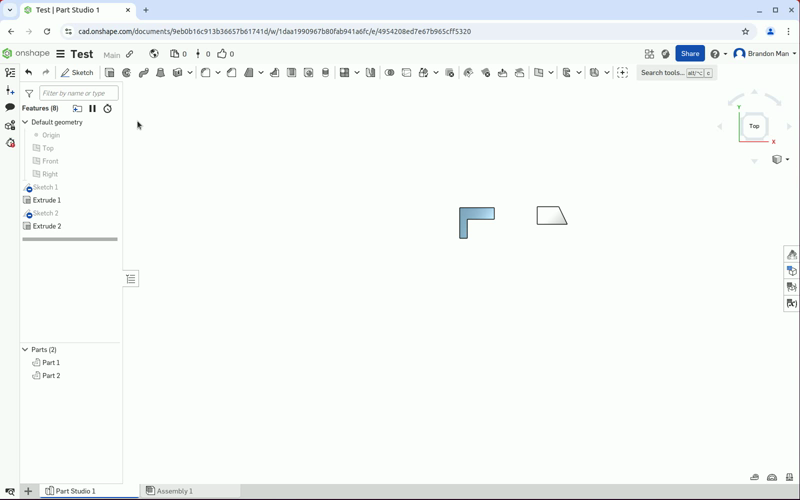
key(shift+h)
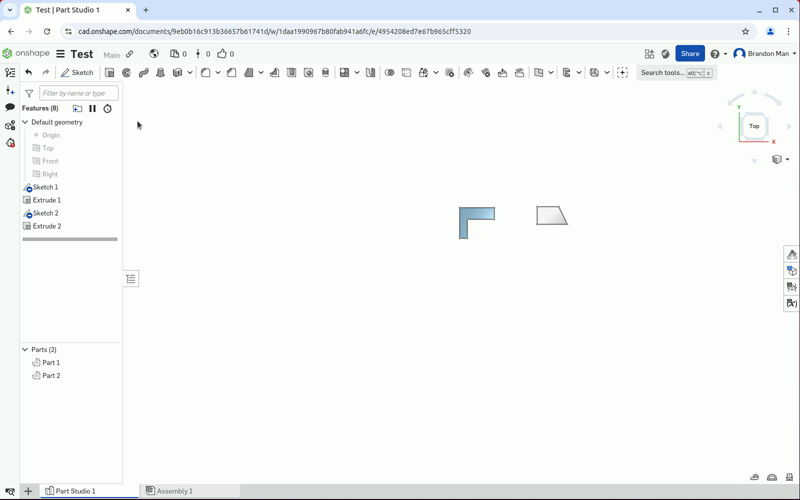
key(shift+h)
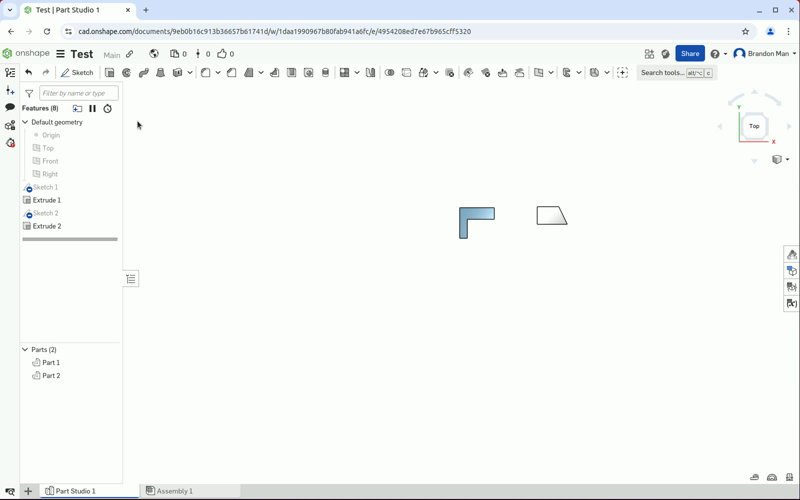
mouse_move(73, 189)
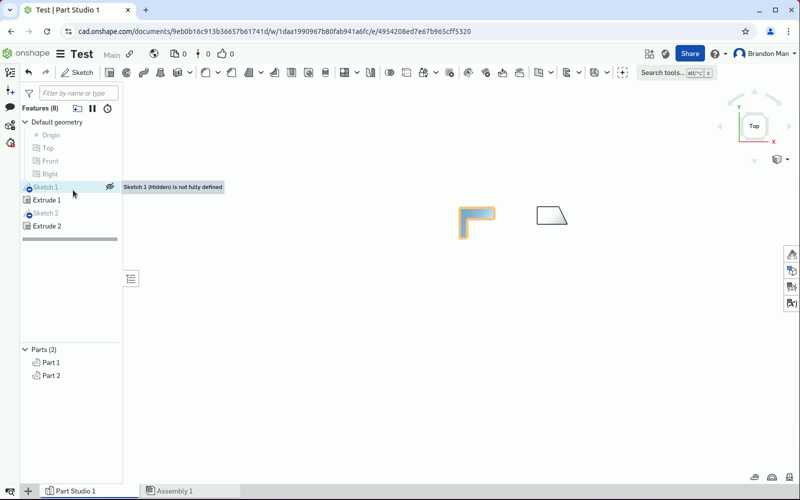
click(73, 189)
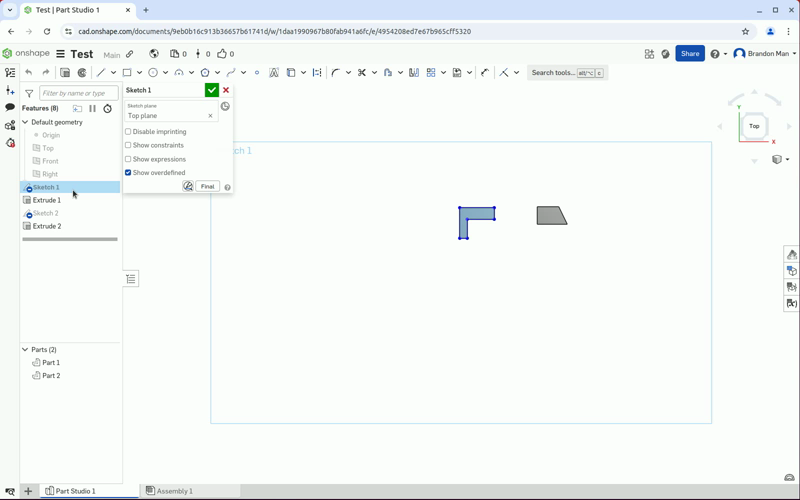
mouse_move(229, 92)
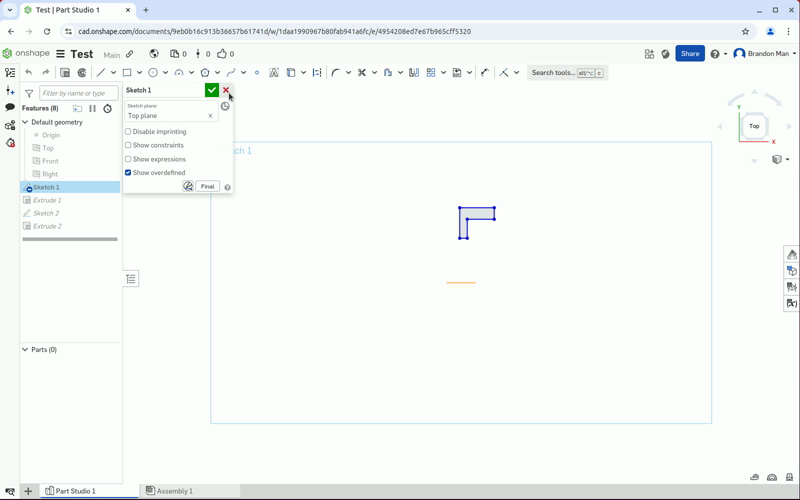
click(229, 92)
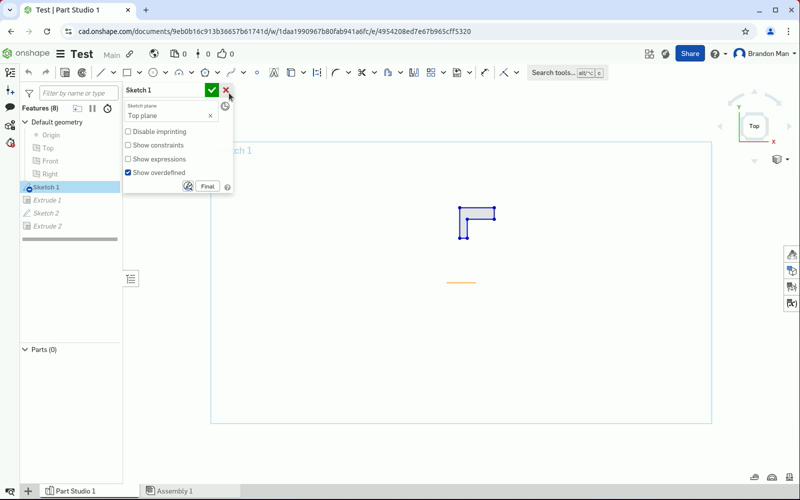
key(shift+s)
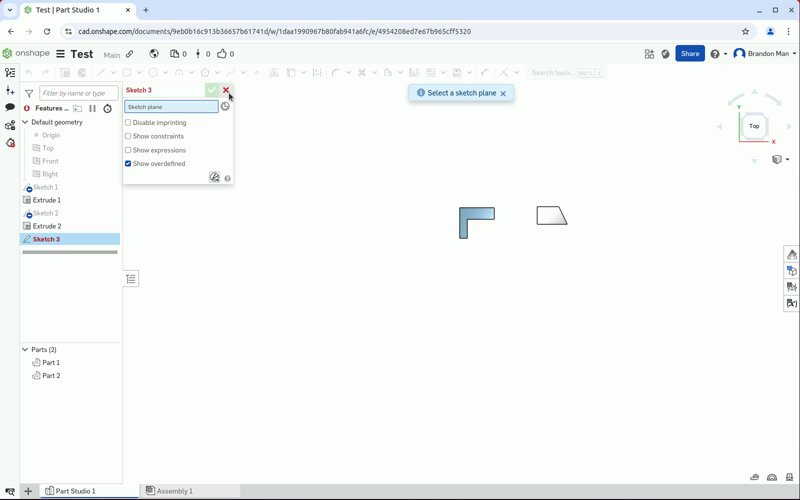
mouse_move(73, 150)
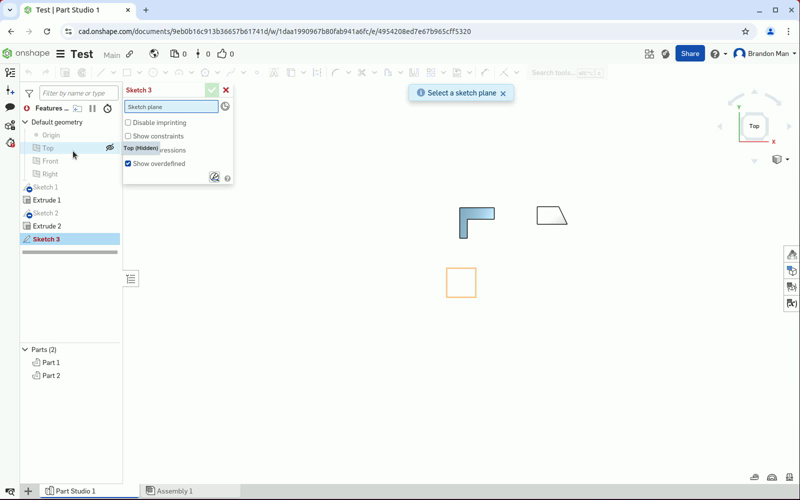
click(73, 150)
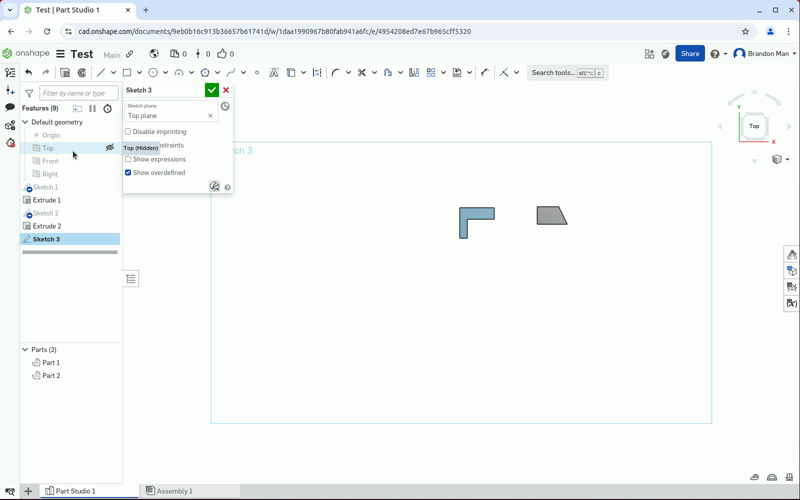
mouse_move(73, 352)
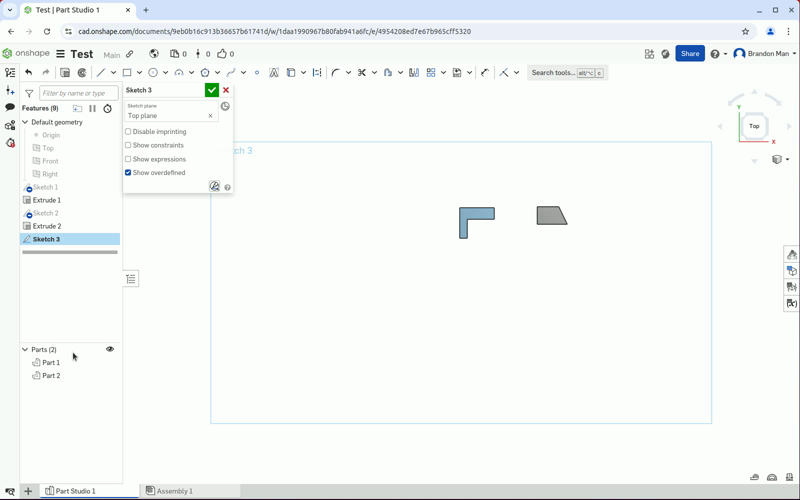
key(y)
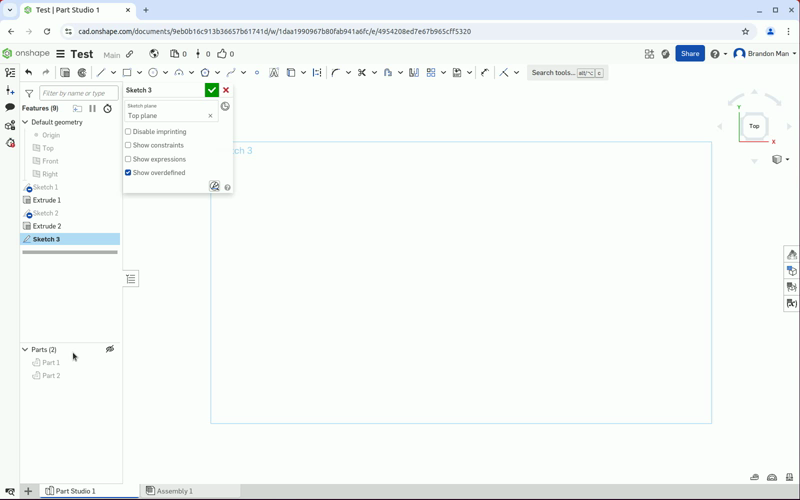
key(l)
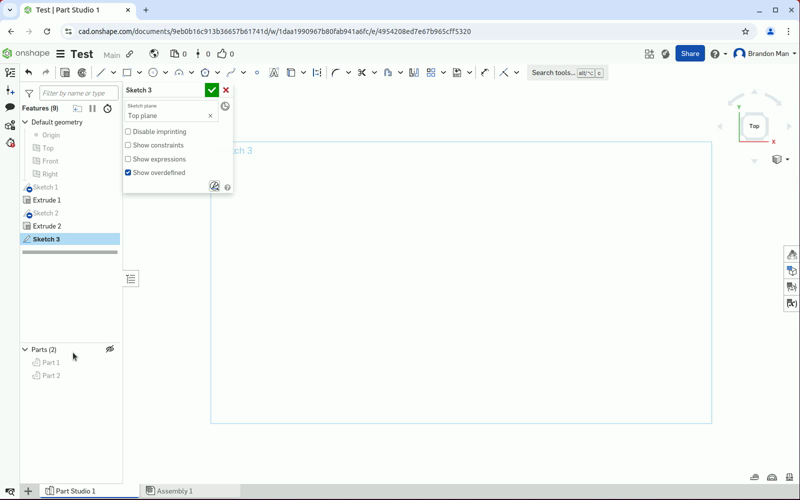
key_down(shift)
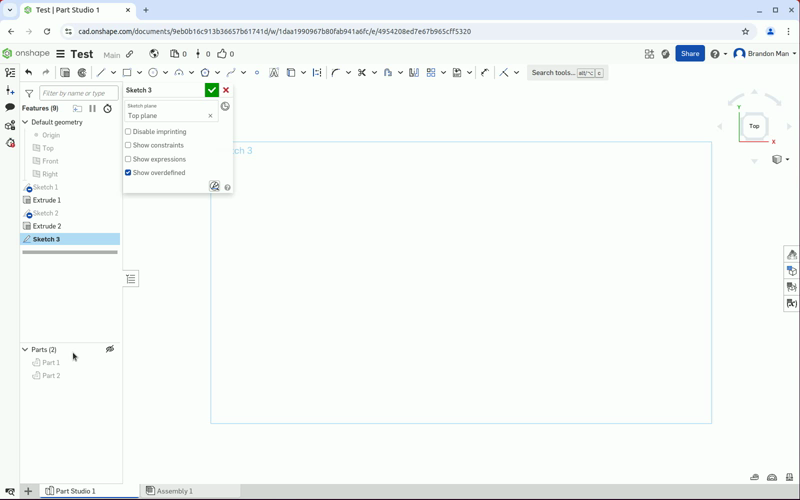
mouse_move(566, 224)
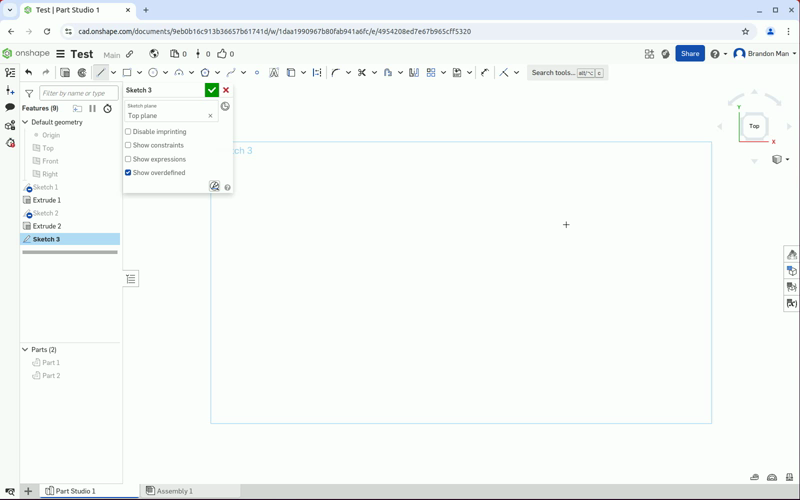
click(566, 224)
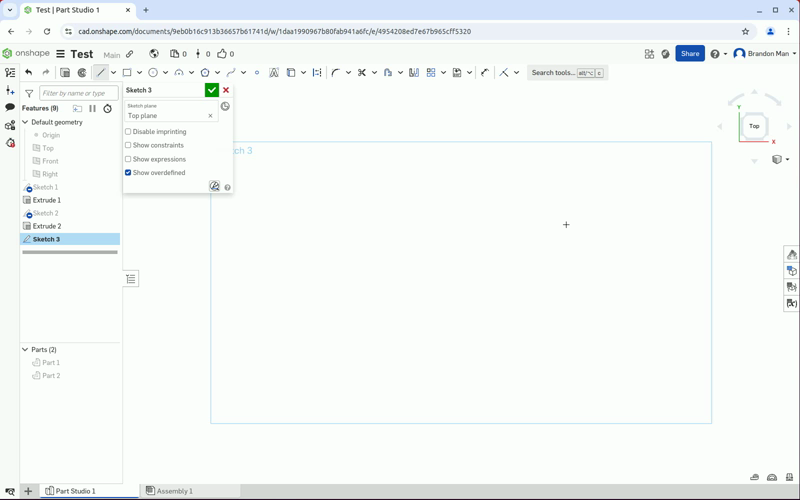
key_up(shift)
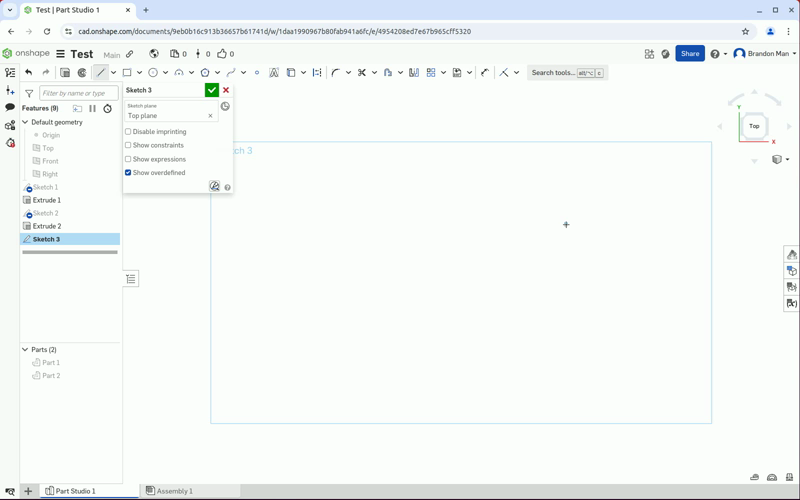
key_down(shift)
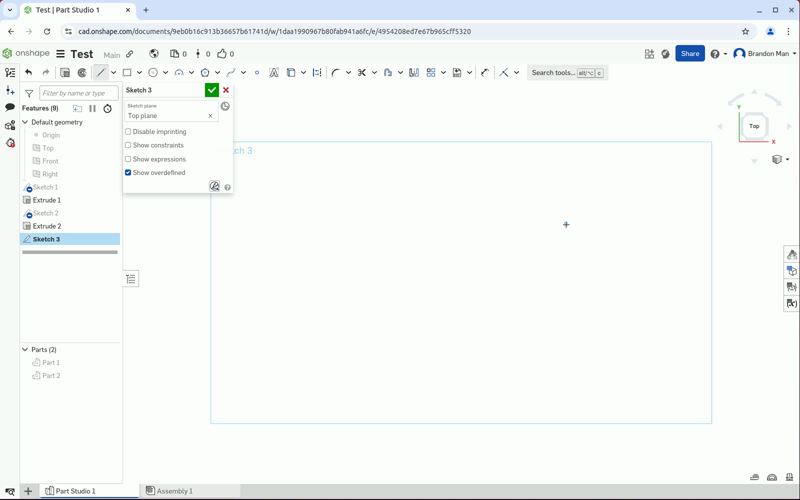
mouse_move(589, 224)
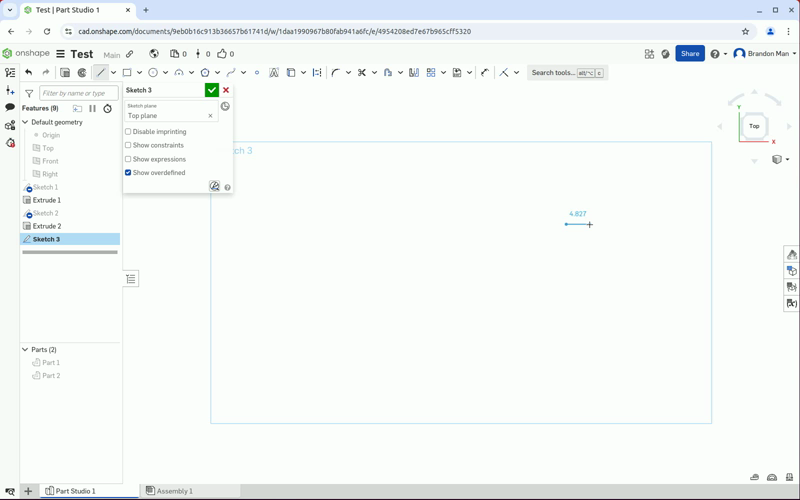
mouse_move(573, 224)
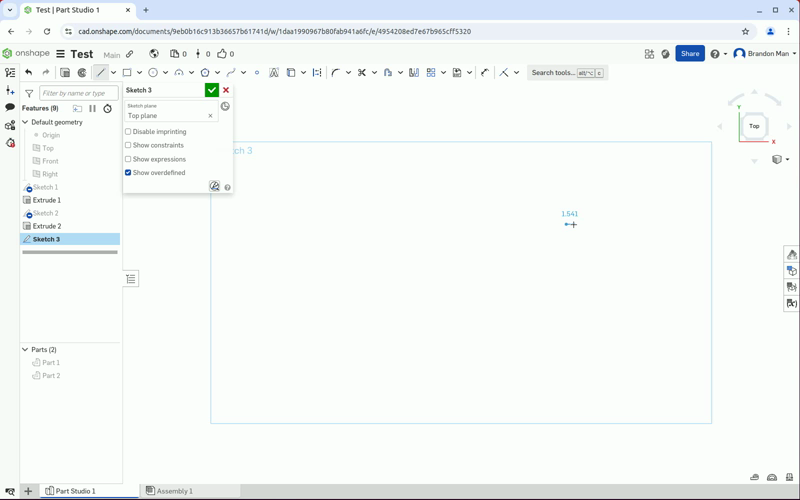
scroll(6)
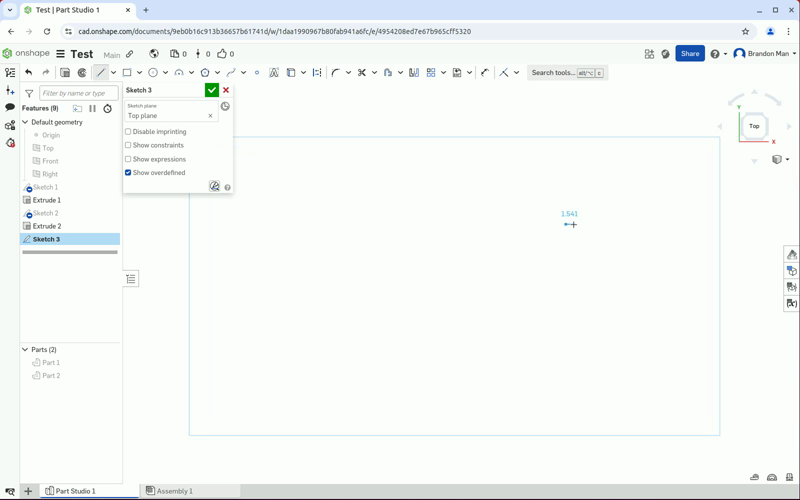
scroll(6)
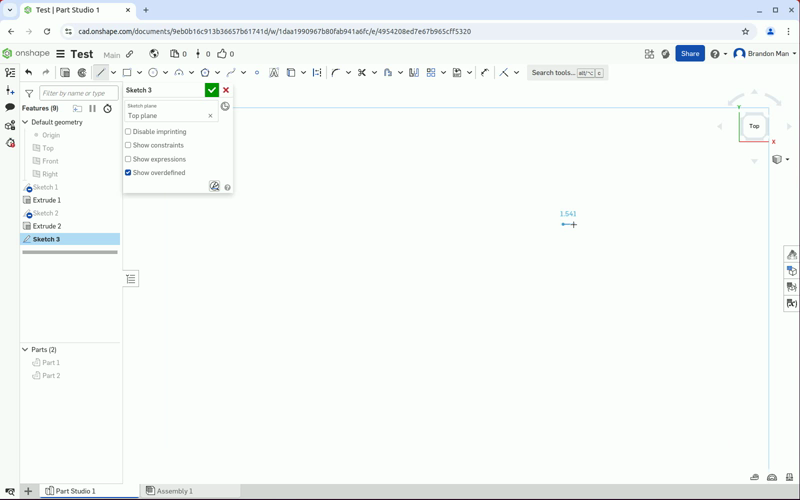
scroll(6)
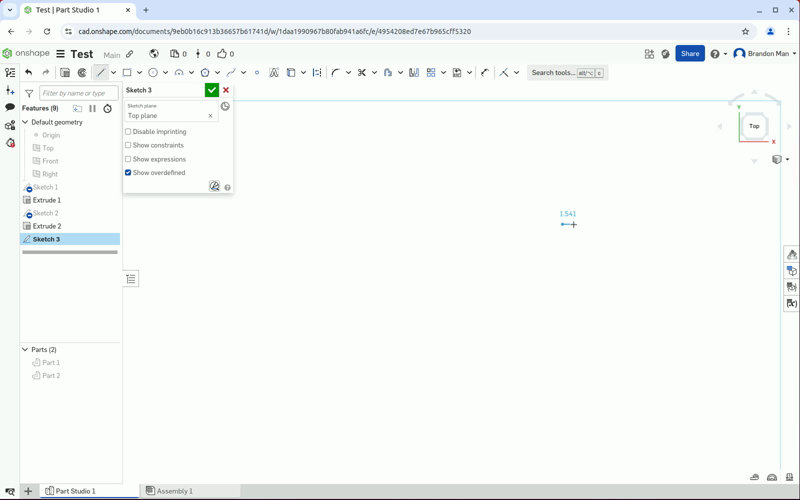
scroll(6)
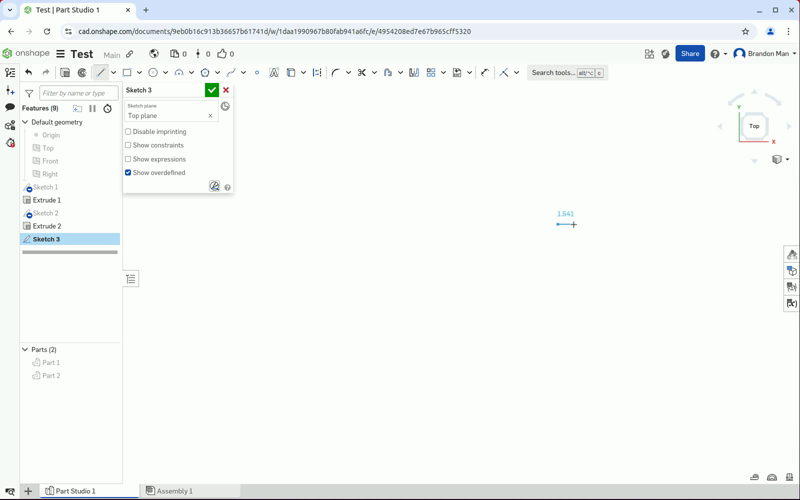
scroll(6)
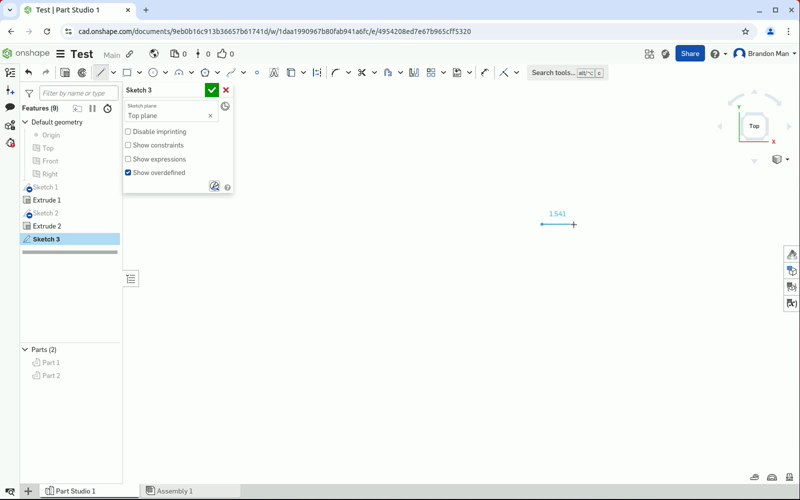
scroll(6)
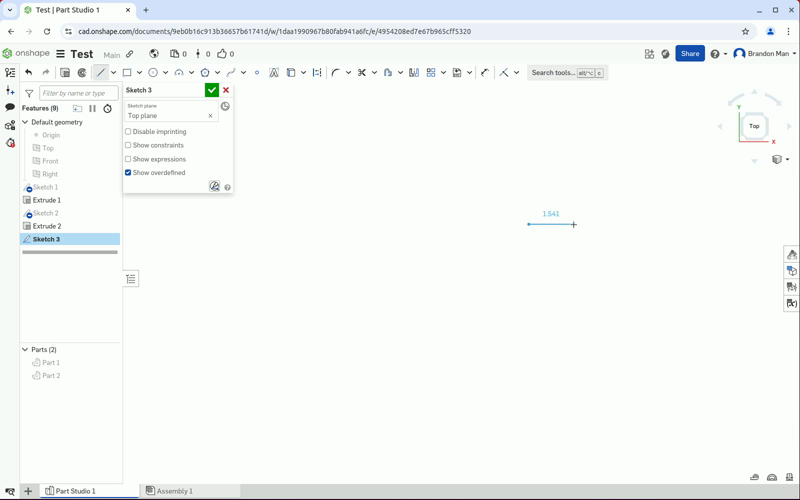
scroll(6)
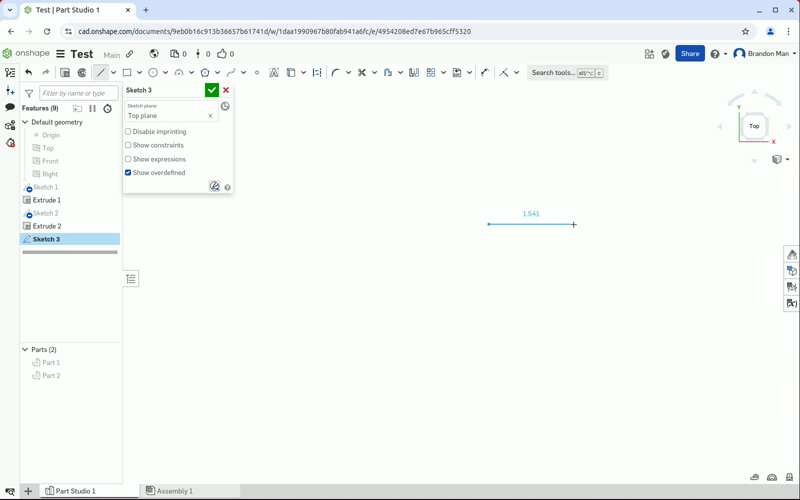
click(573, 224)
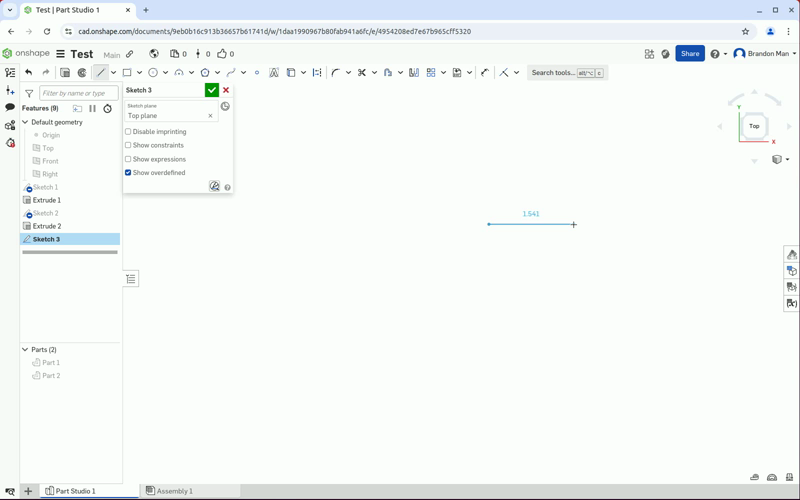
scroll(-6)
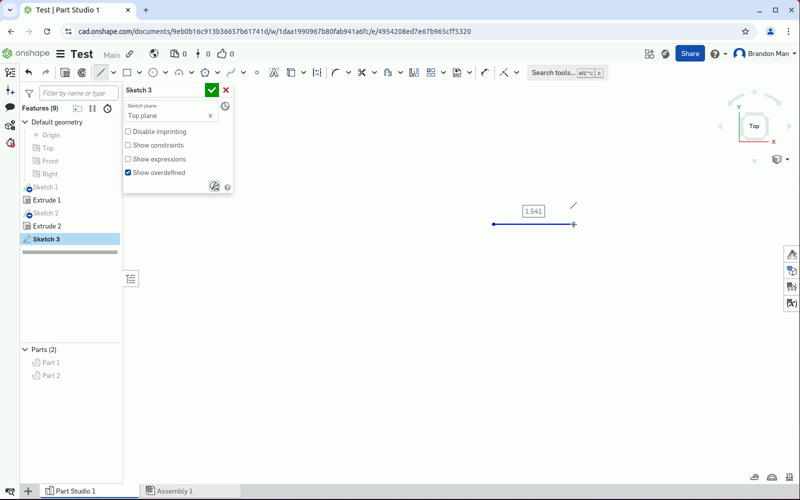
scroll(-6)
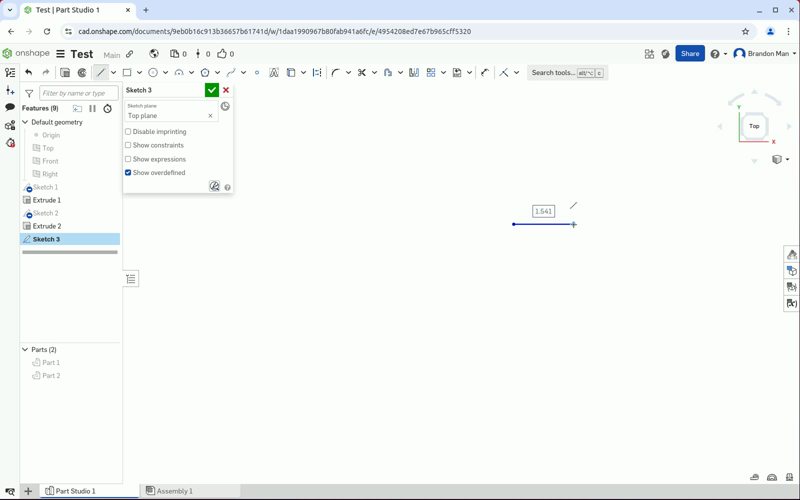
scroll(-6)
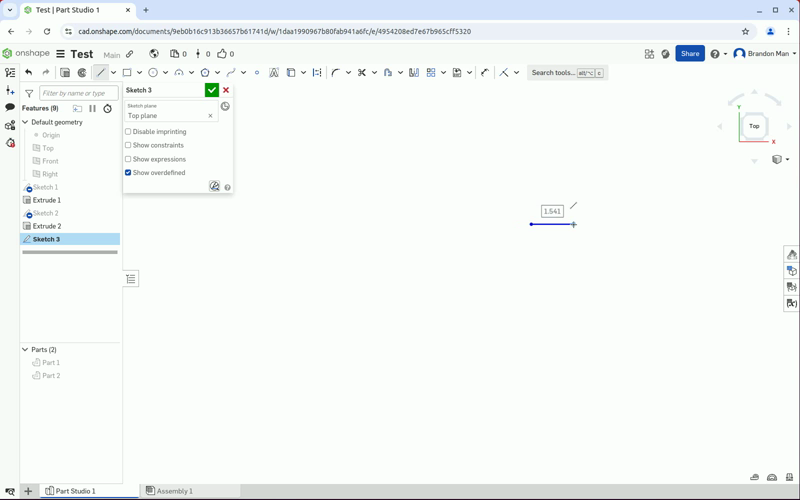
scroll(-6)
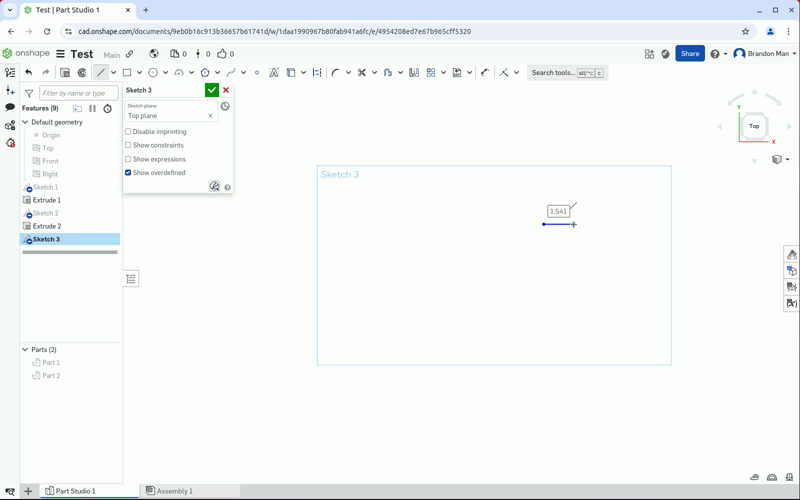
scroll(-6)
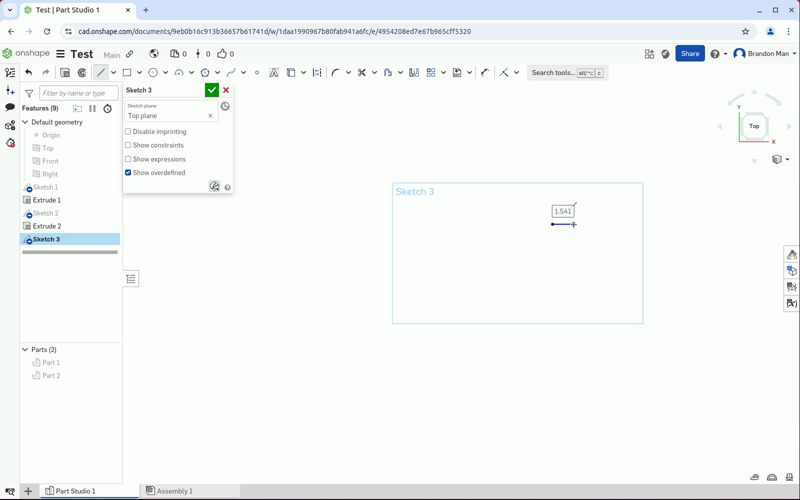
scroll(-6)
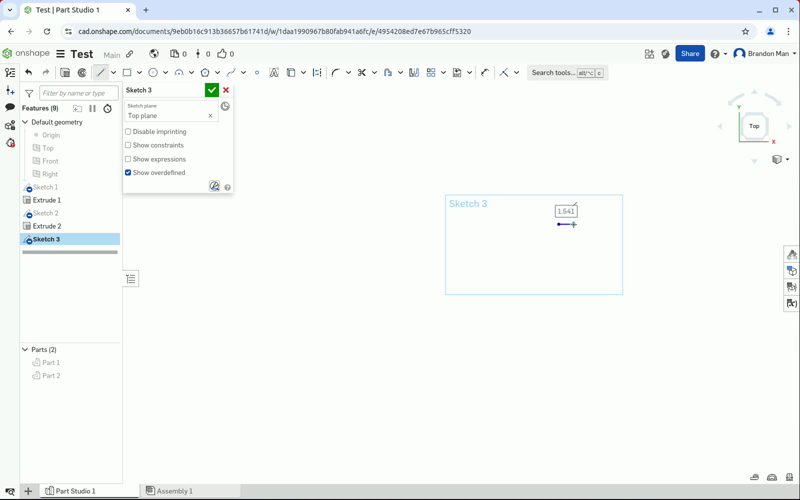
scroll(-6)
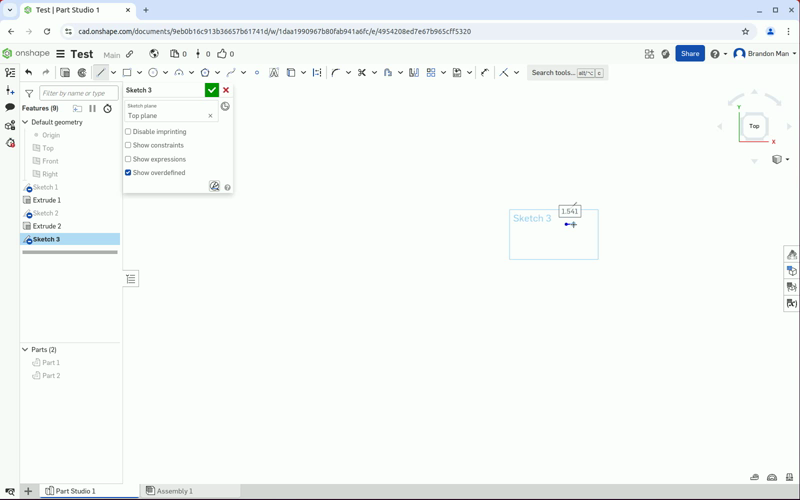
key_up(shift)
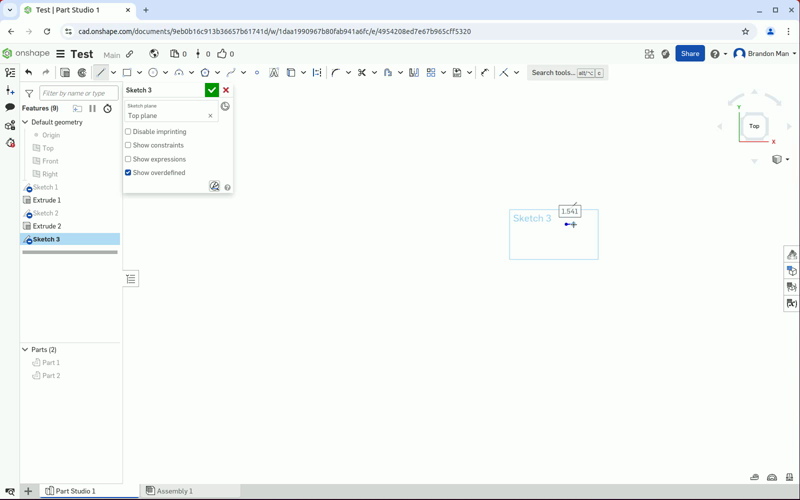
key_down(shift)
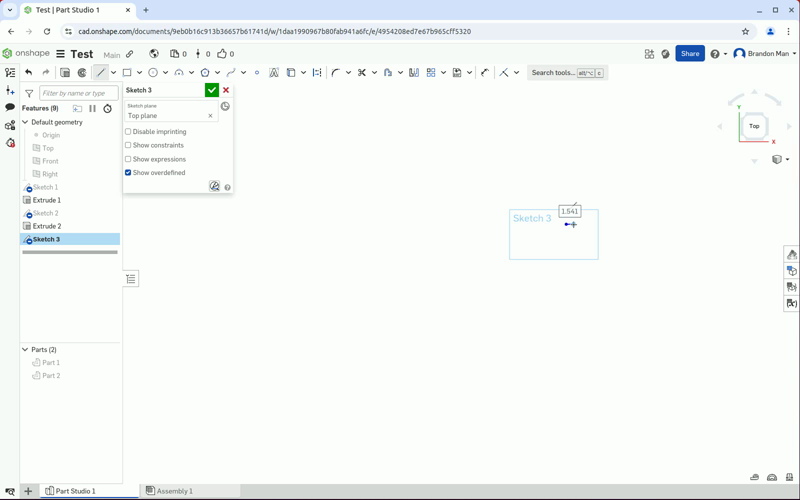
mouse_move(589, 224)
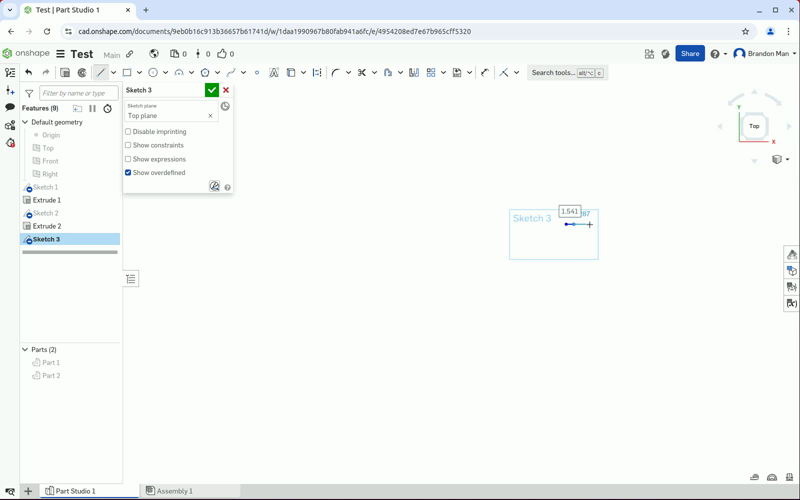
mouse_move(573, 205)
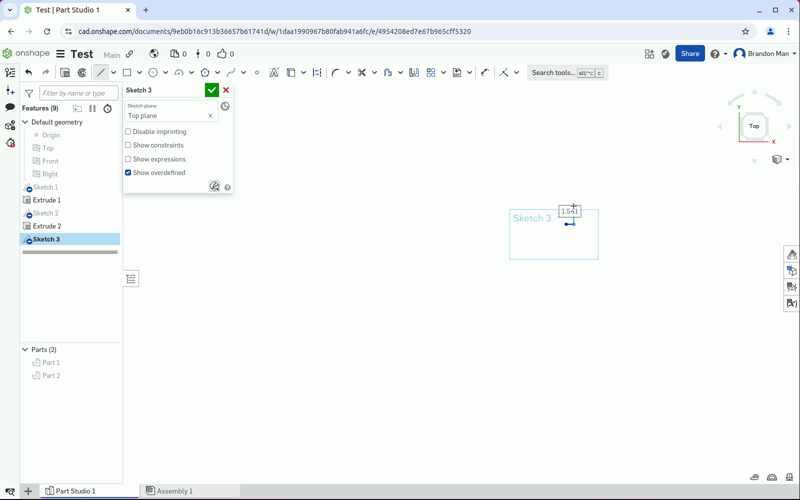
click(573, 205)
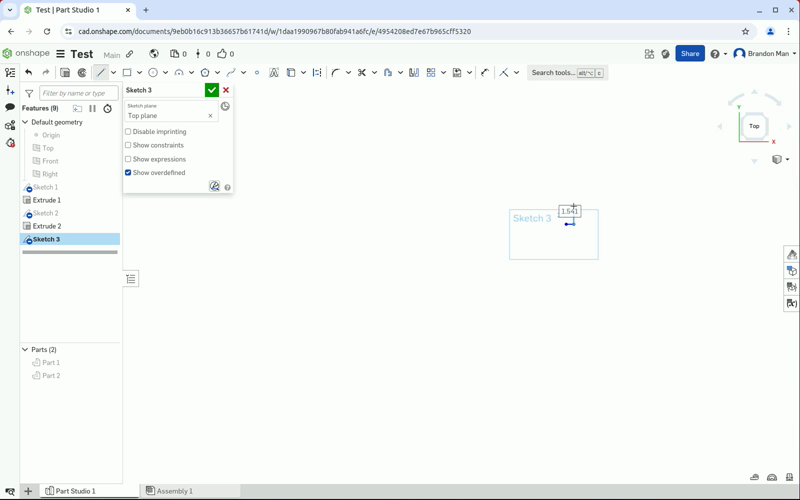
key_up(shift)
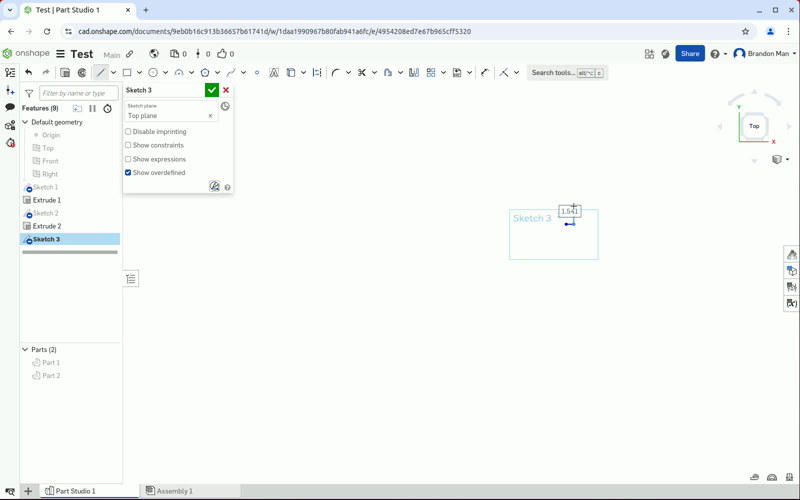
key_down(shift)
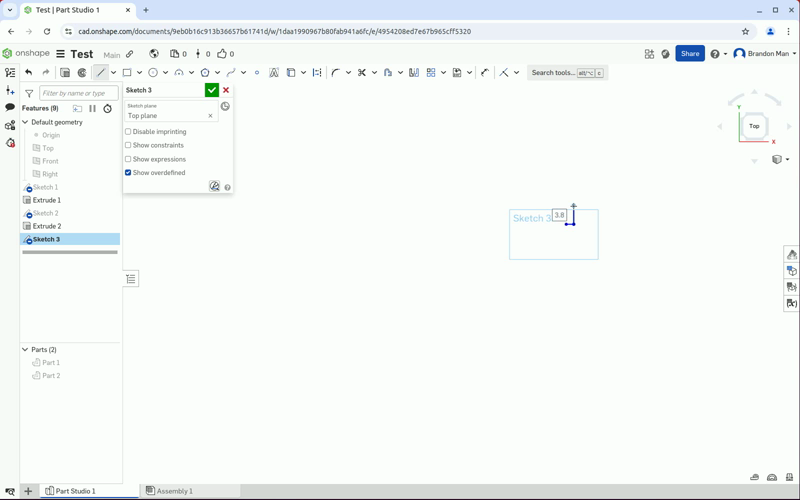
mouse_move(589, 205)
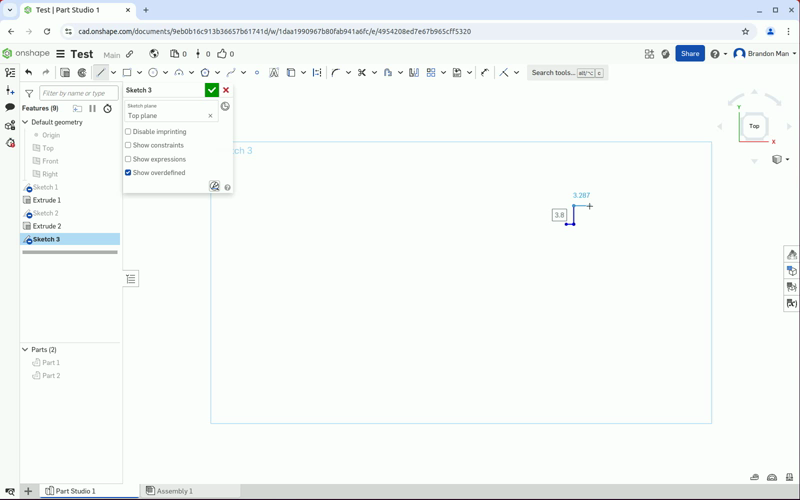
mouse_move(566, 205)
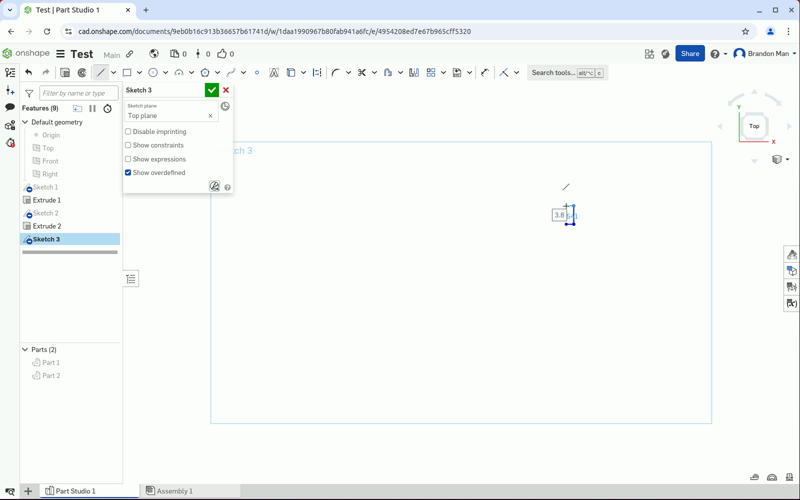
scroll(6)
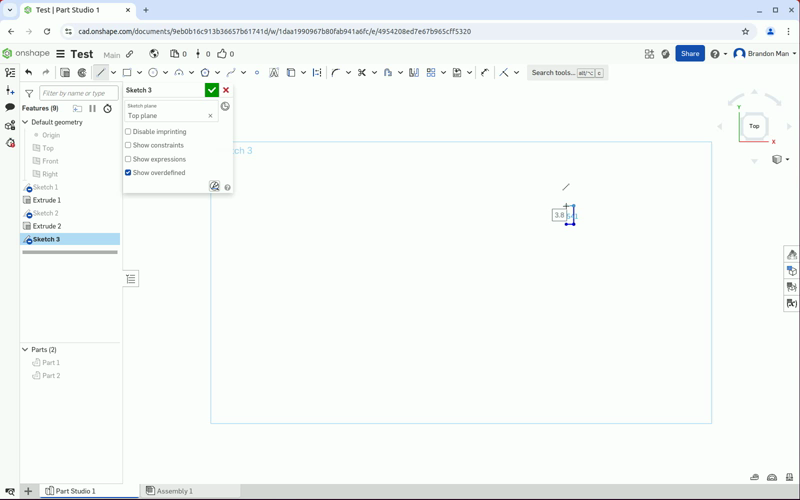
scroll(6)
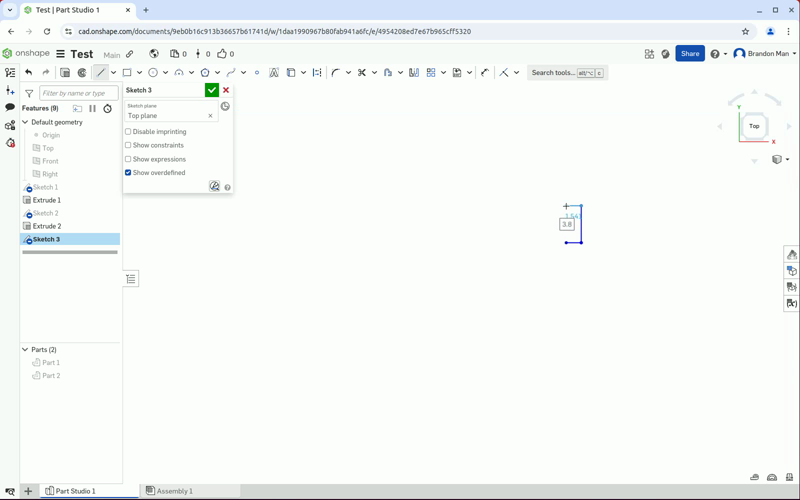
scroll(6)
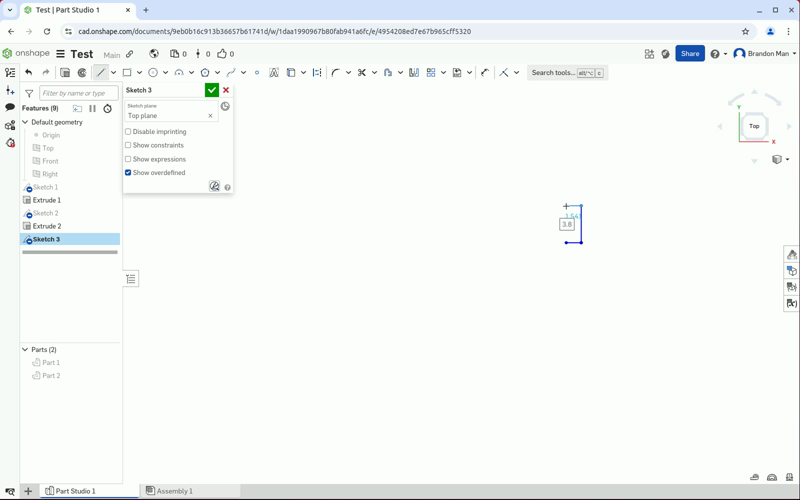
scroll(6)
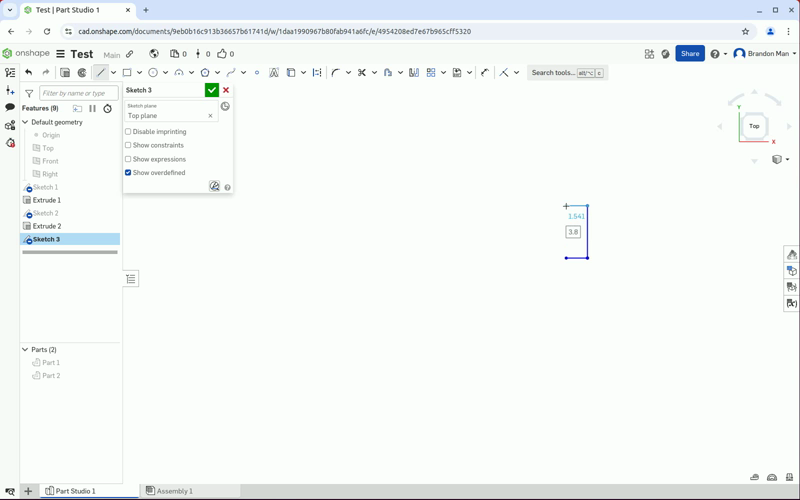
scroll(6)
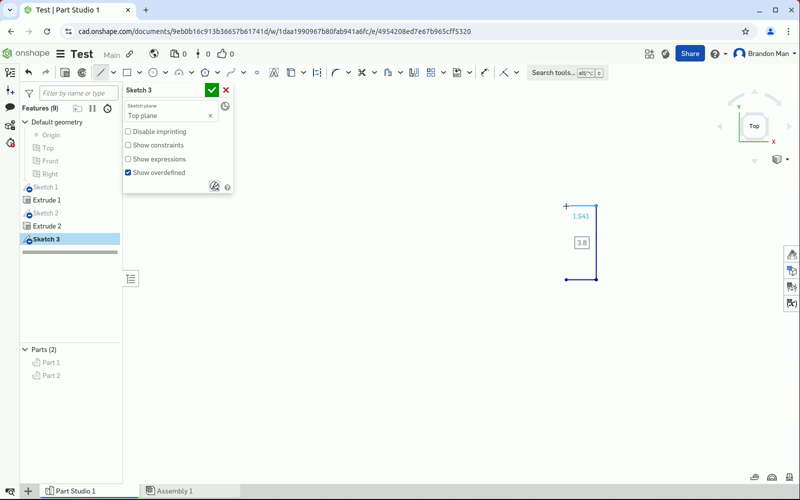
scroll(6)
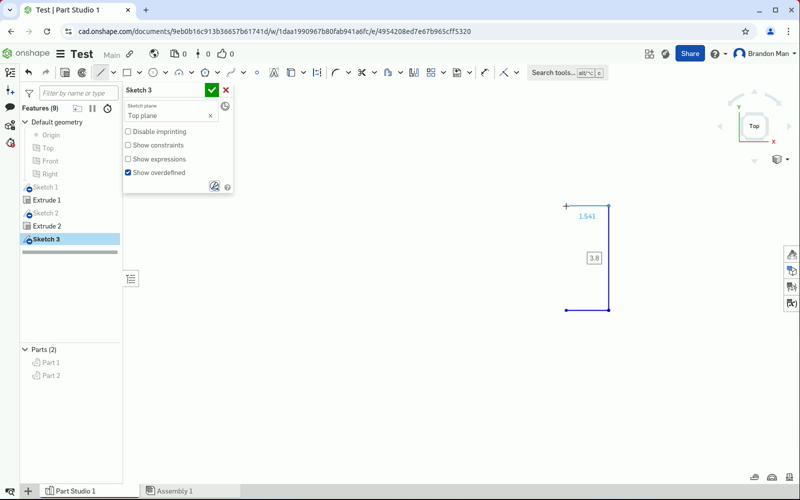
scroll(6)
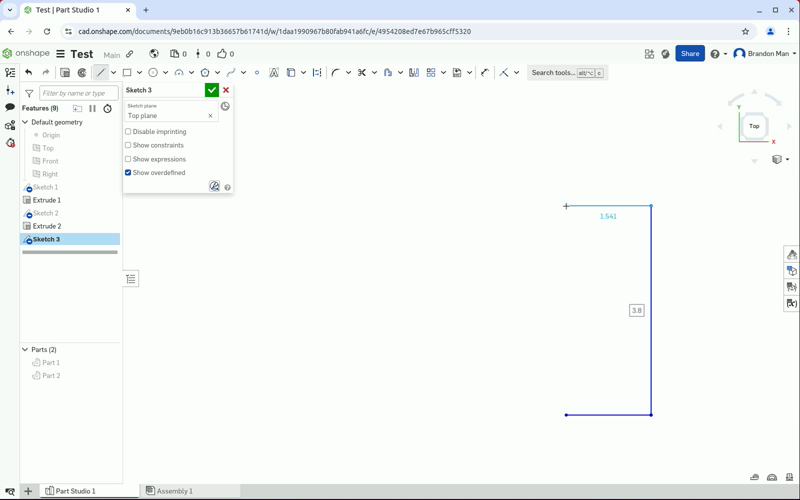
click(566, 205)
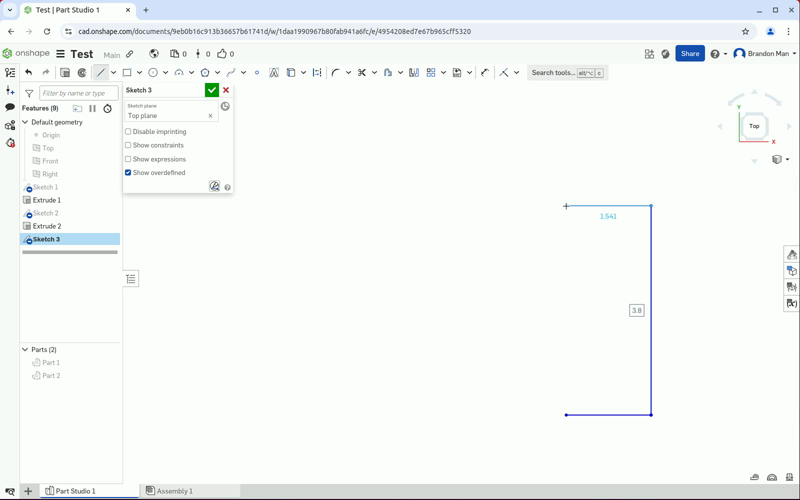
scroll(-6)
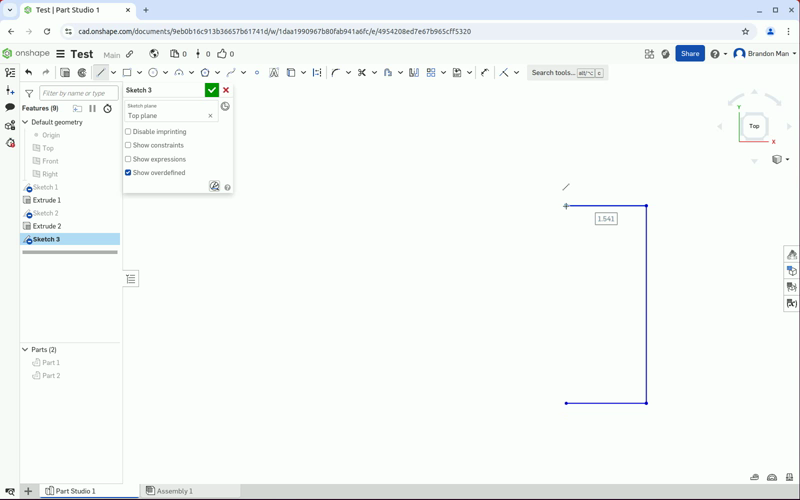
scroll(-6)
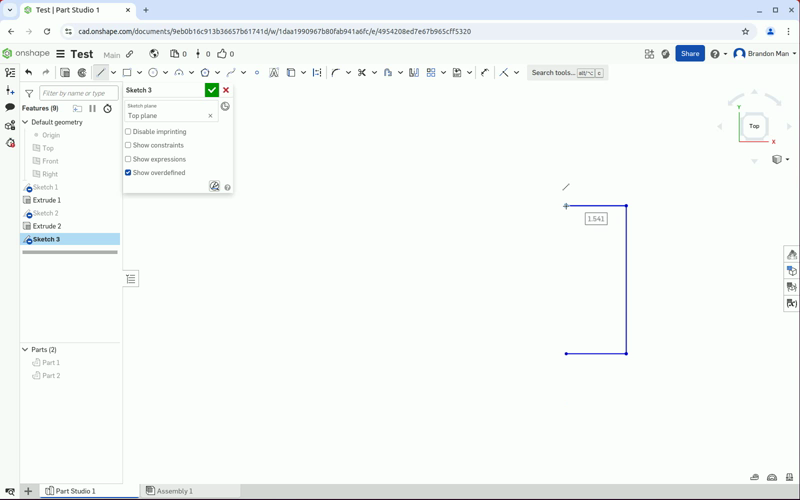
scroll(-6)
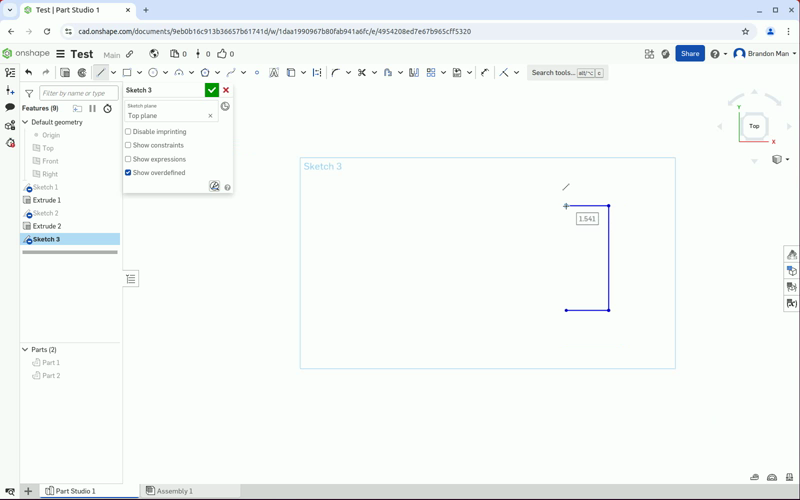
scroll(-6)
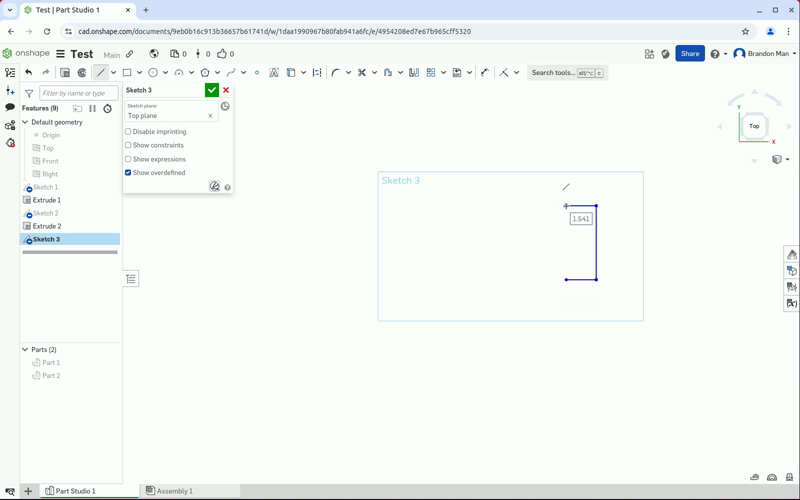
scroll(-6)
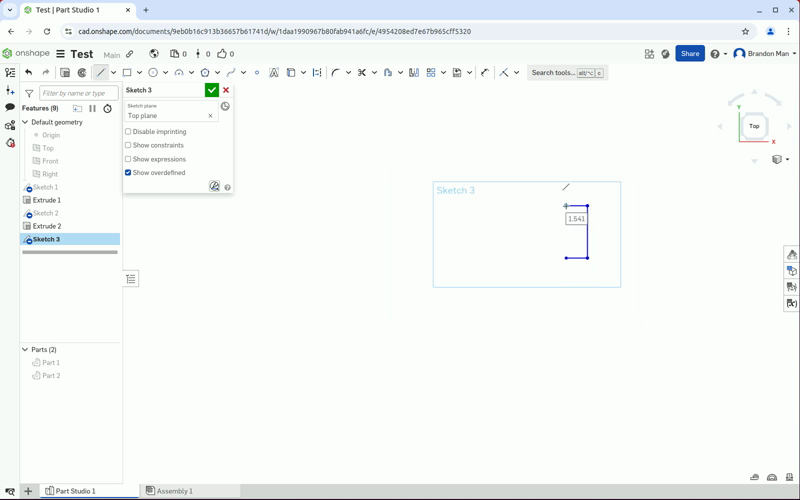
scroll(-6)
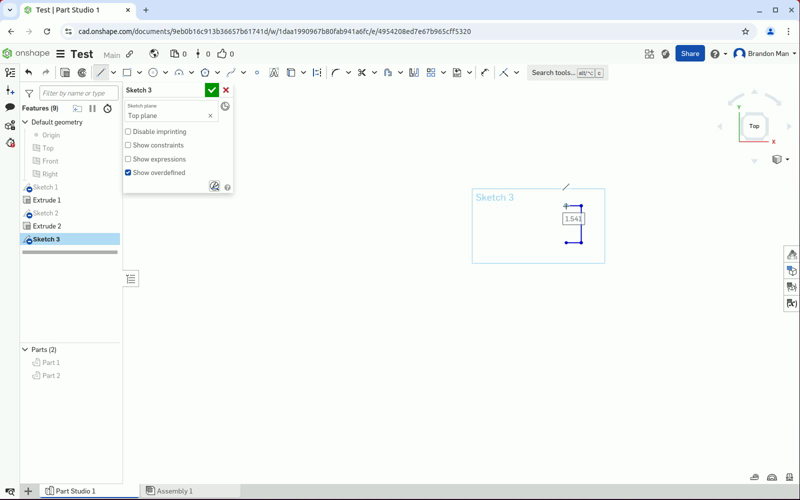
scroll(-6)
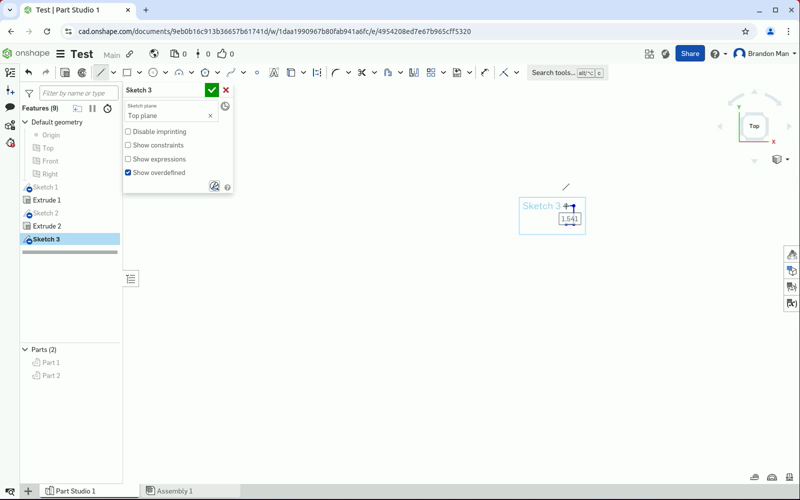
key_up(shift)
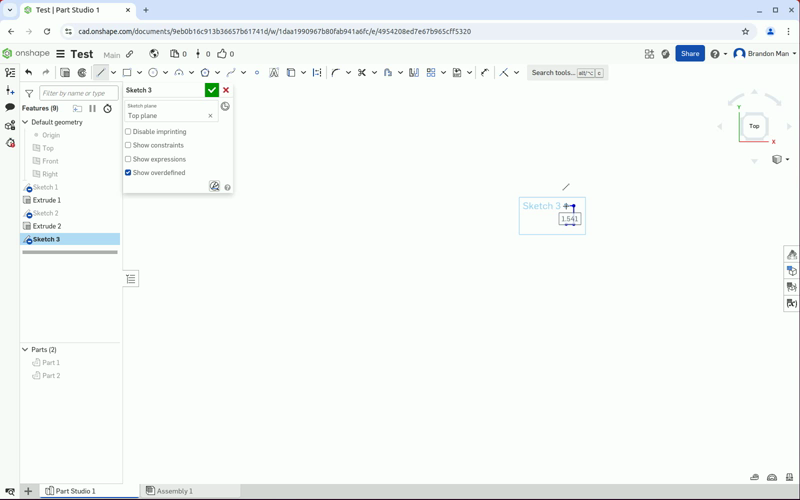
mouse_move(589, 205)
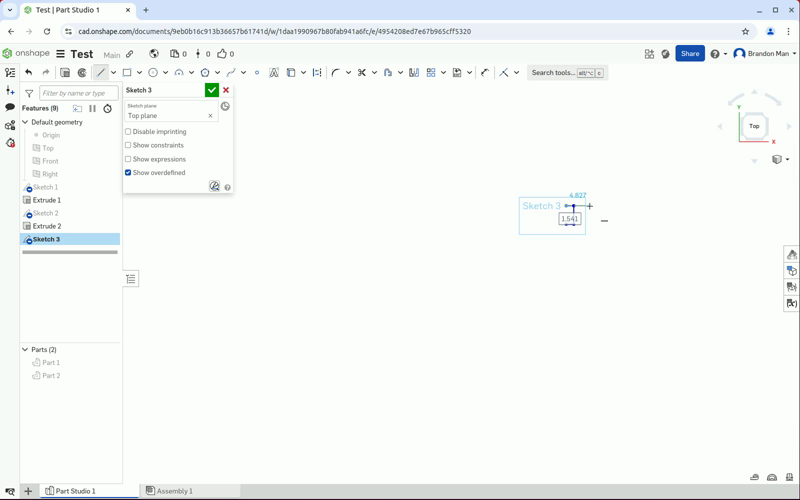
key_down(shift)
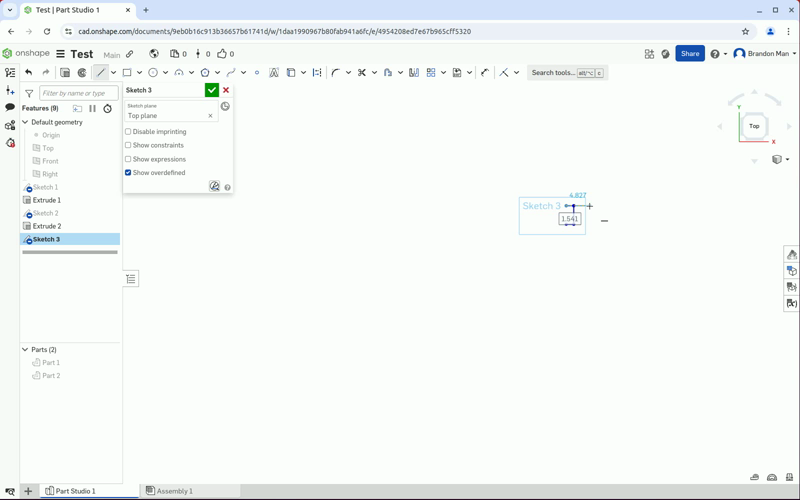
mouse_move(566, 224)
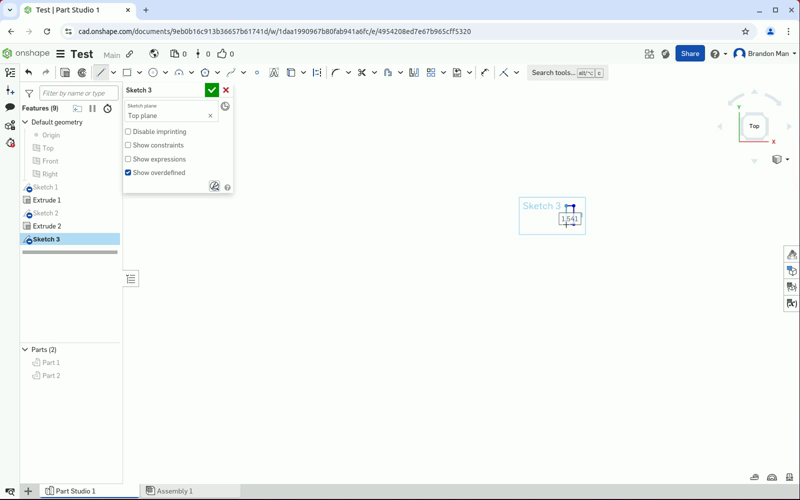
key_up(shift)
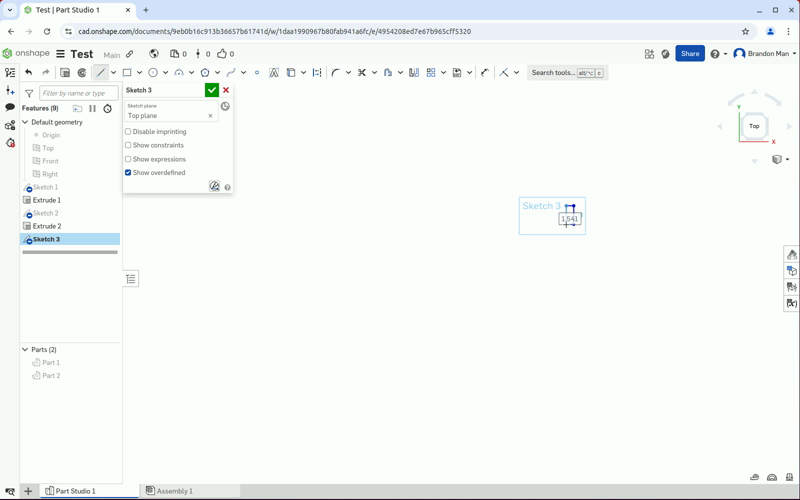
click(566, 224)
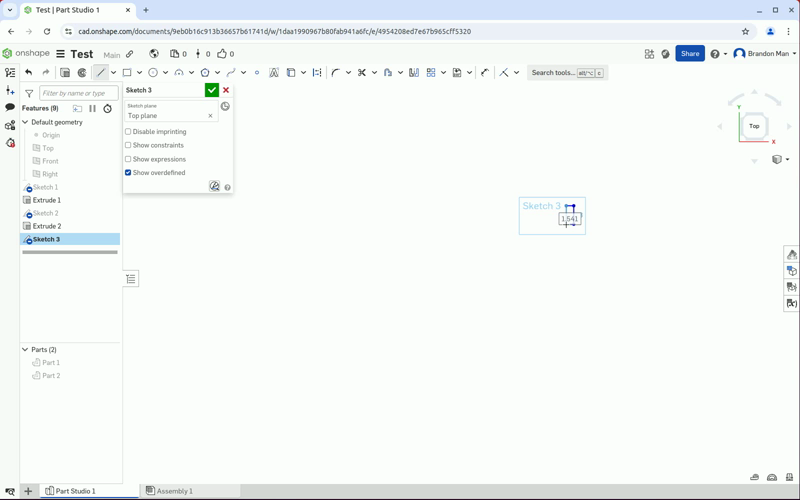
key(esc)
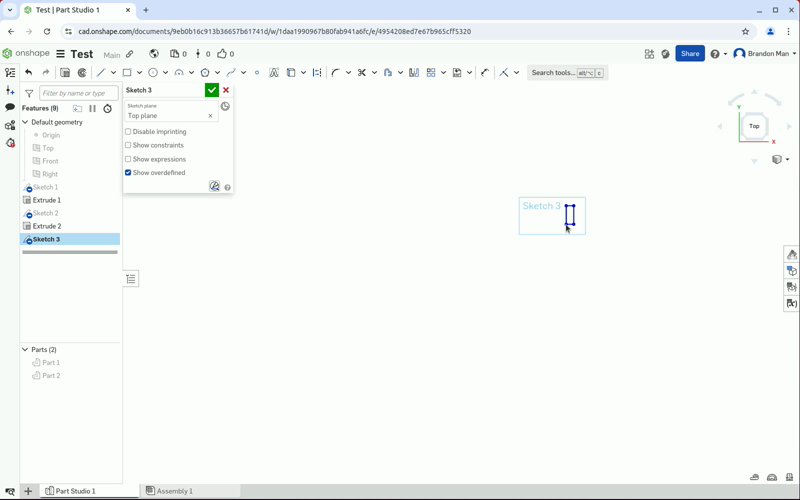
mouse_move(570, 212)
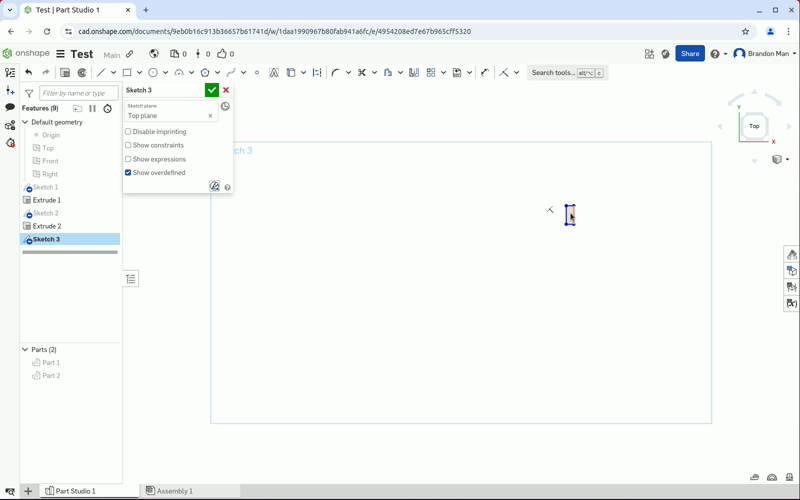
scroll(6)
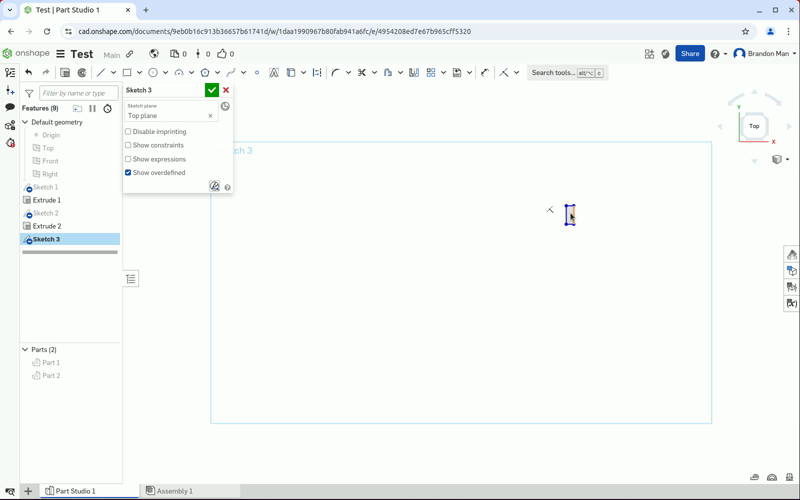
scroll(6)
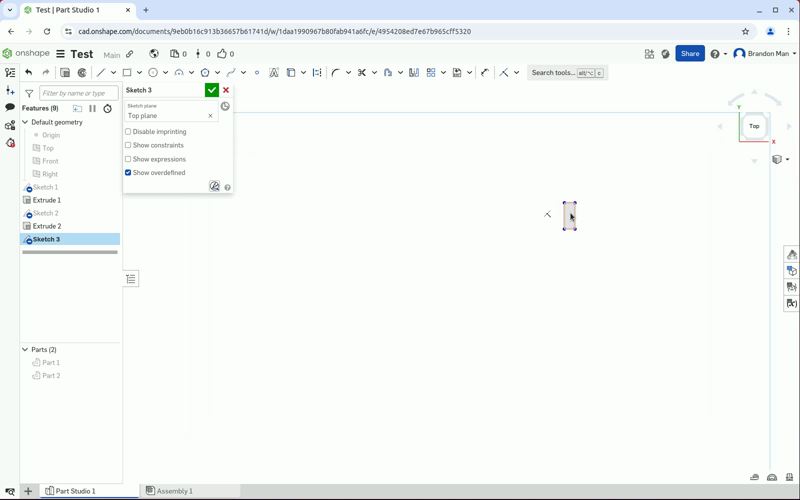
scroll(6)
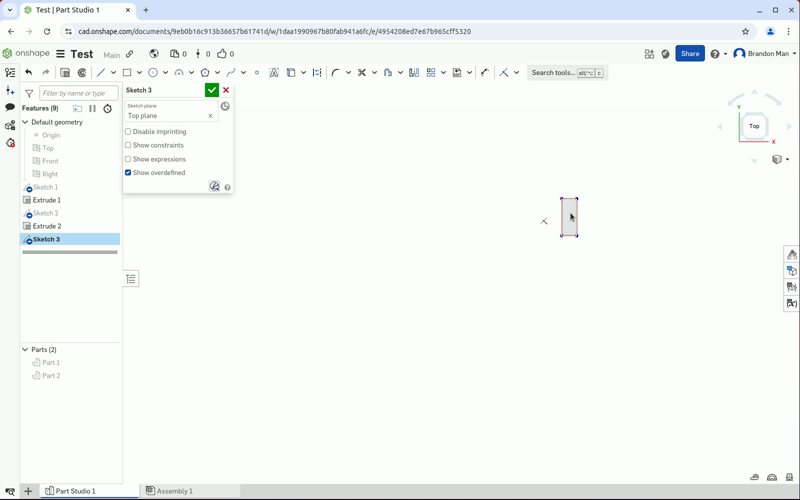
scroll(6)
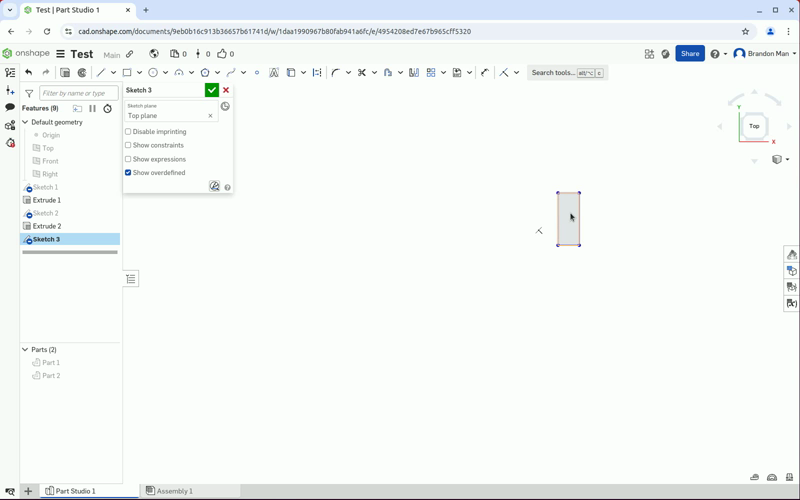
scroll(6)
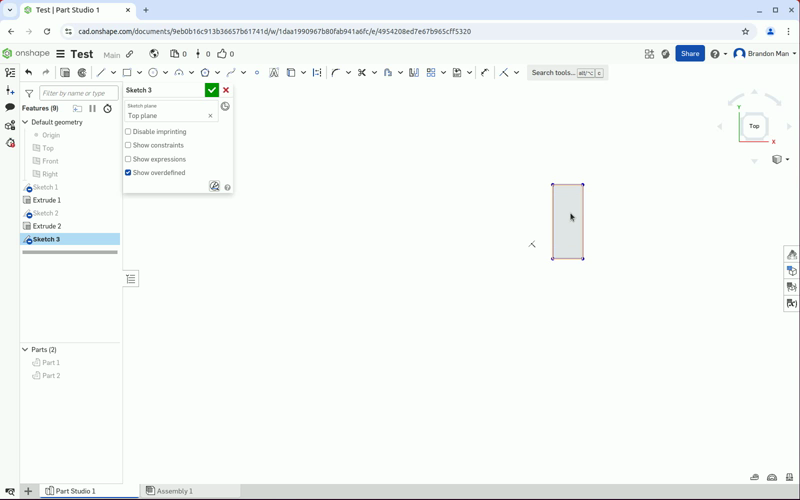
scroll(6)
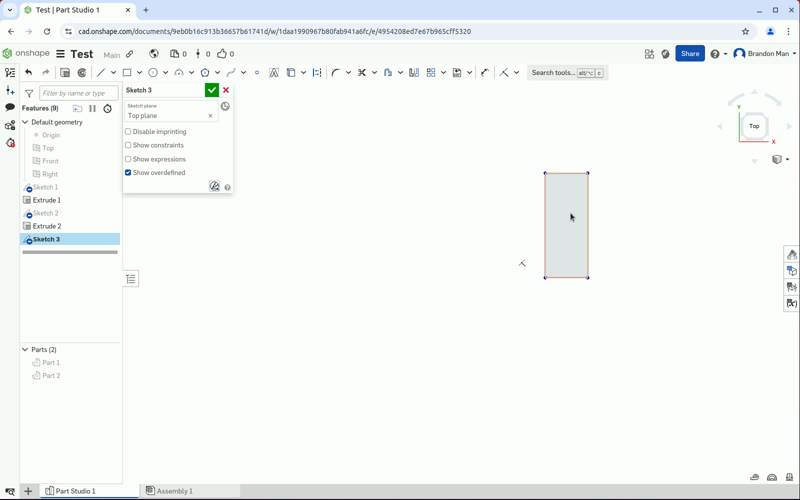
scroll(6)
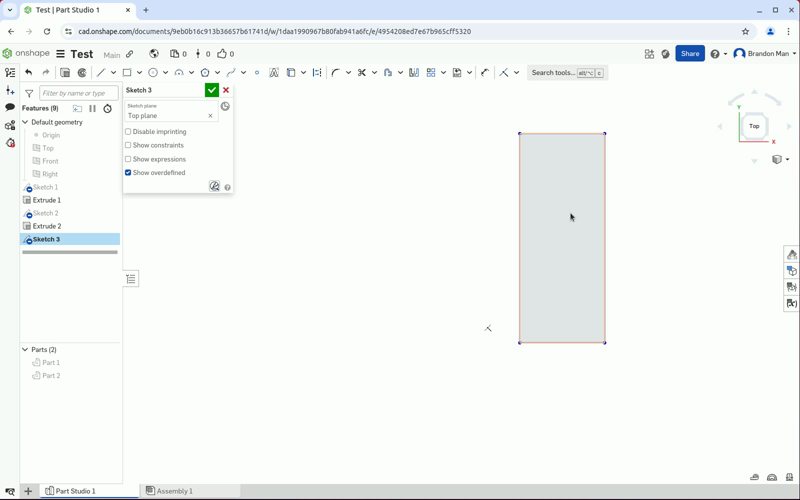
click(570, 212)
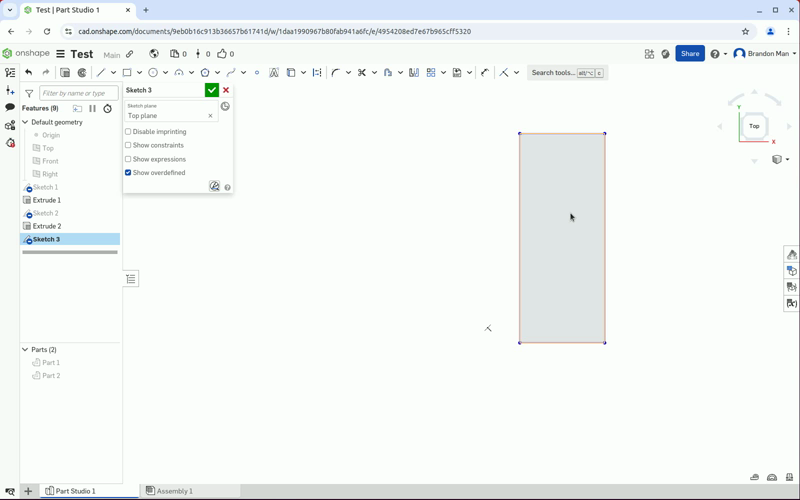
scroll(-6)
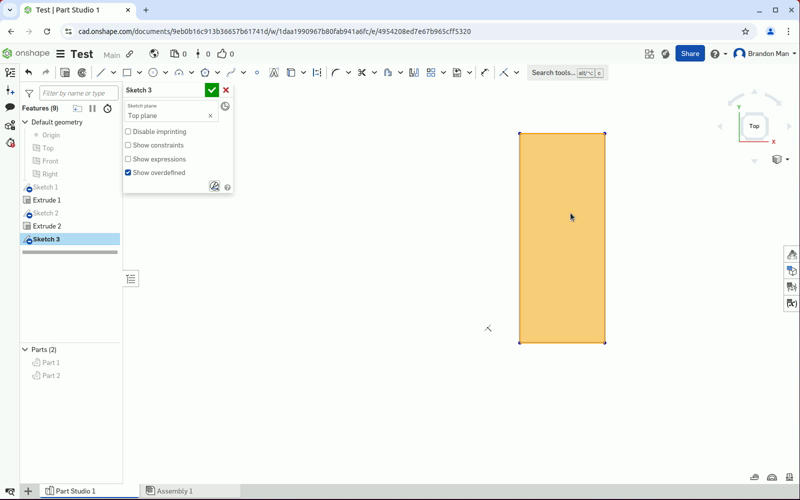
scroll(-6)
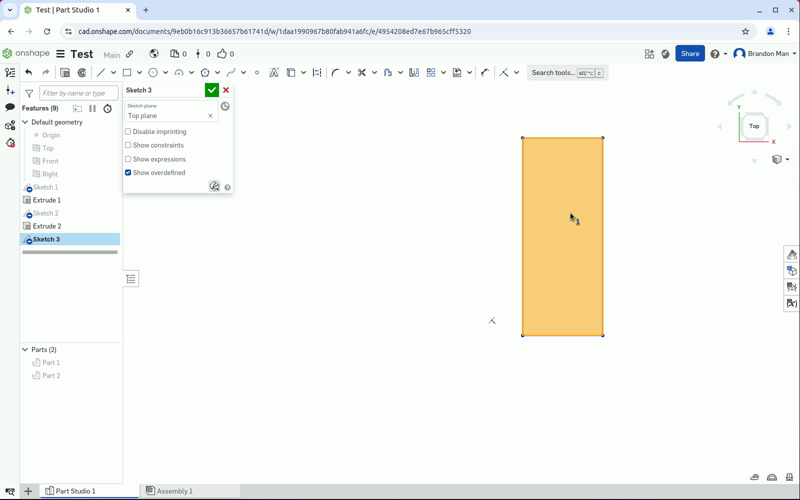
scroll(-6)
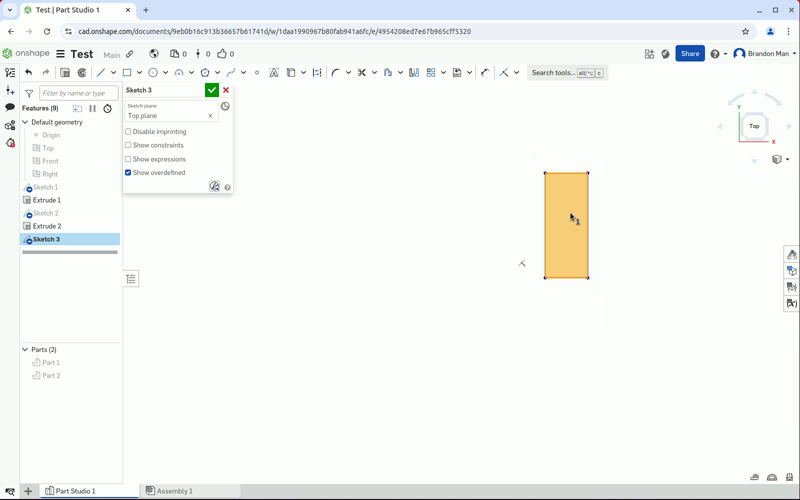
scroll(-6)
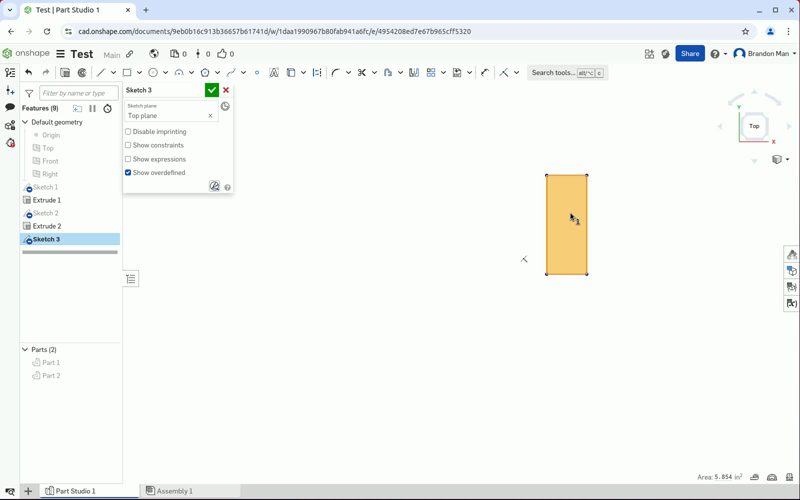
scroll(-6)
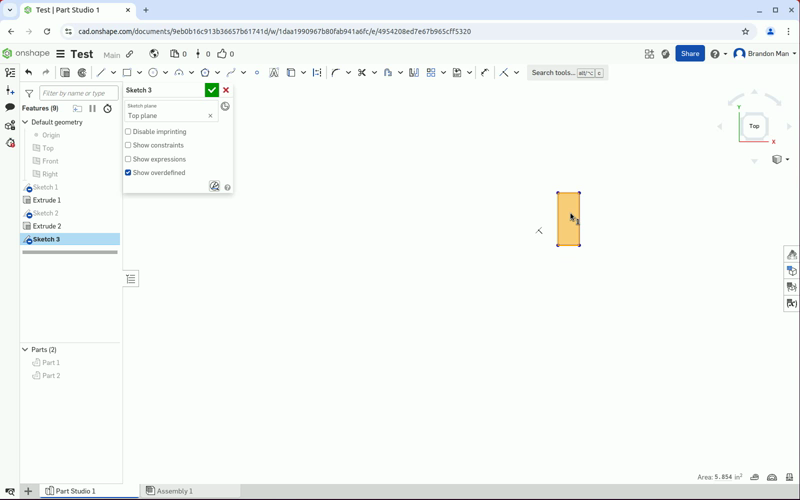
scroll(-6)
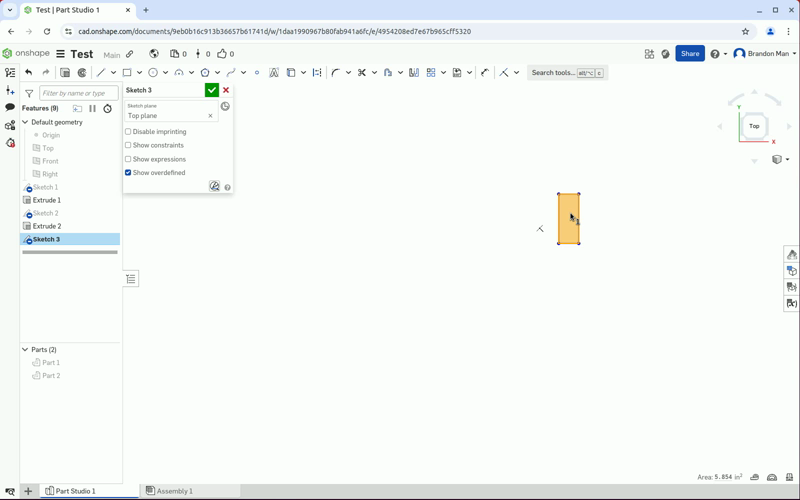
scroll(-6)
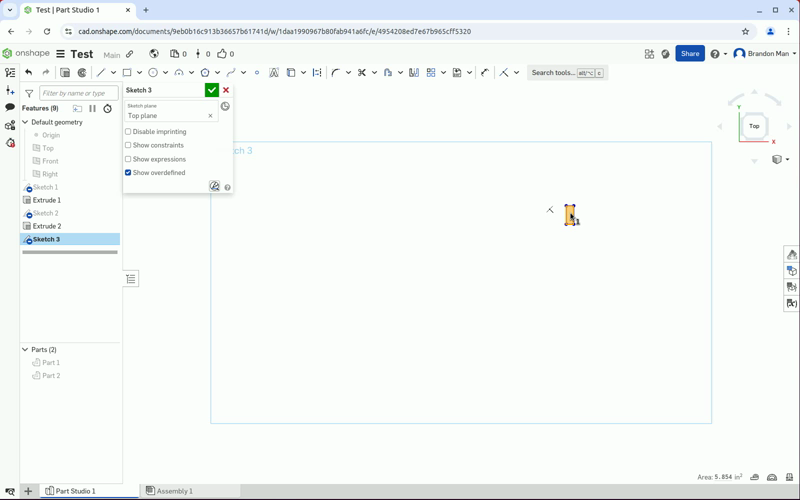
mouse_move(73, 352)
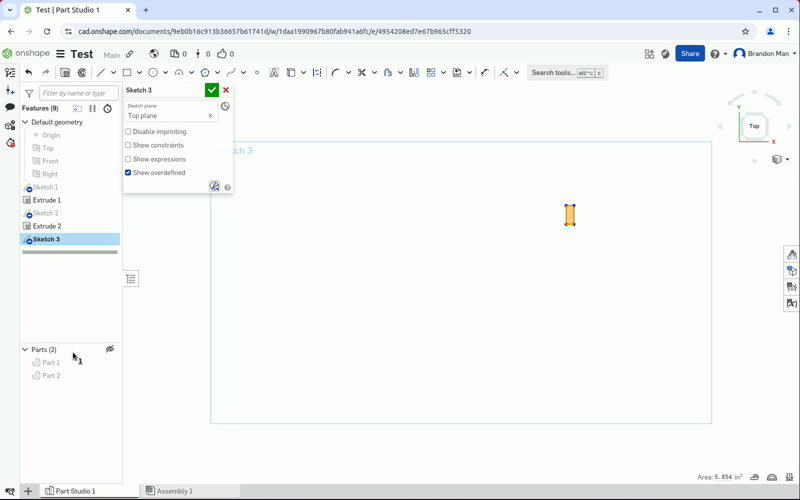
key(shift+y)
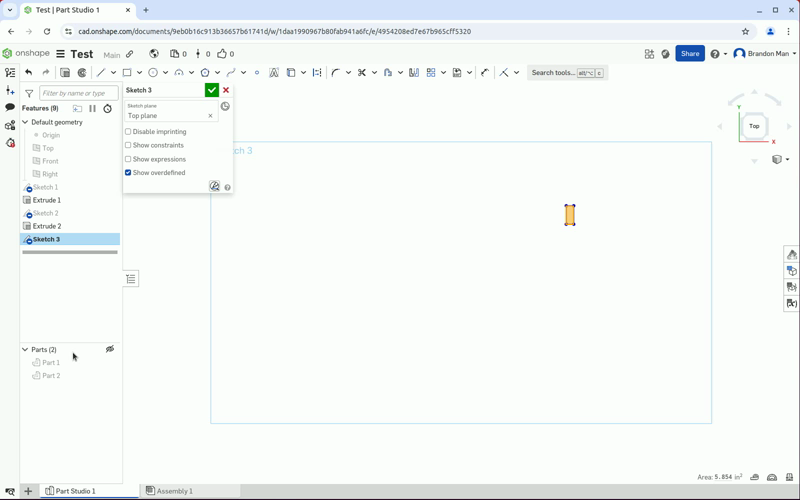
key(shift+e)
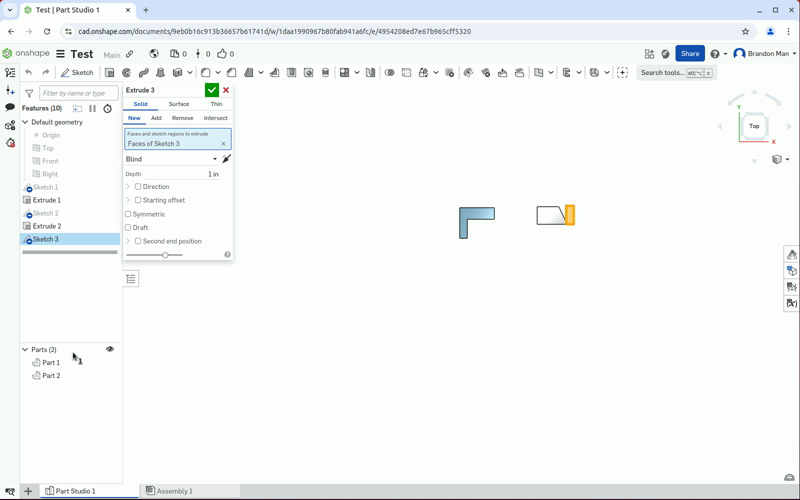
mouse_move(143, 106)
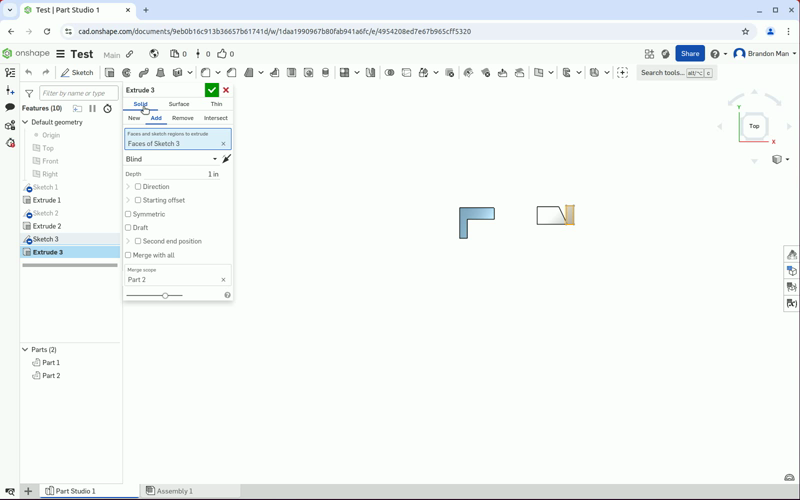
click(143, 106)
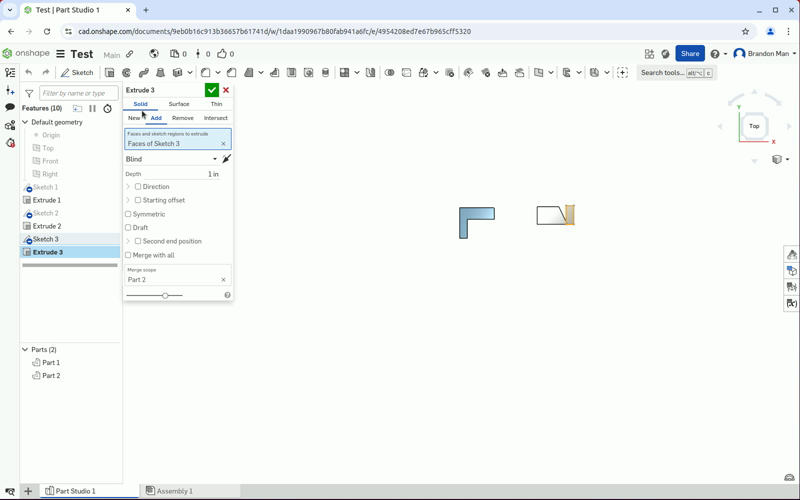
mouse_move(137, 120)
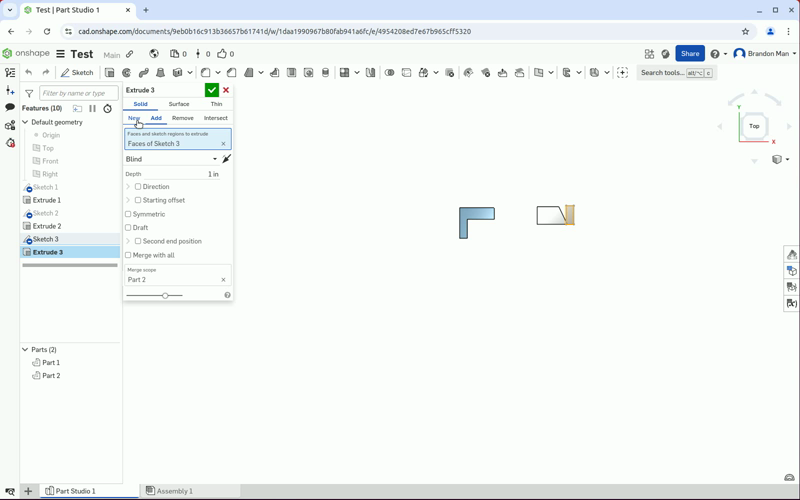
click(137, 120)
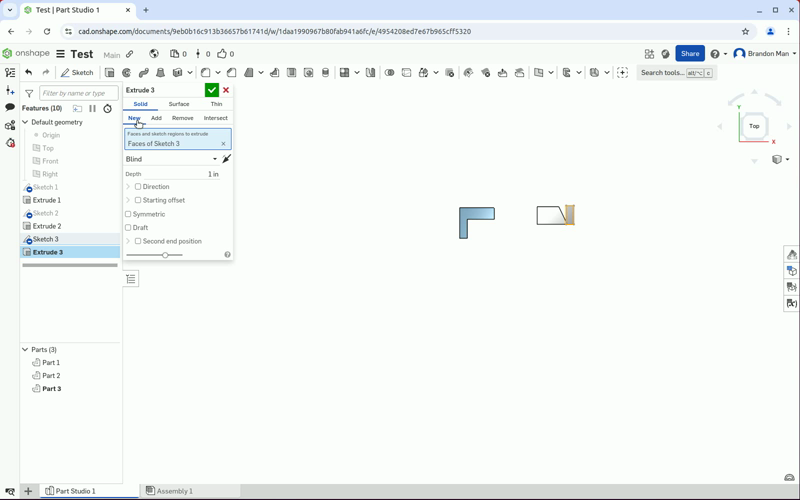
key(tab, 4)
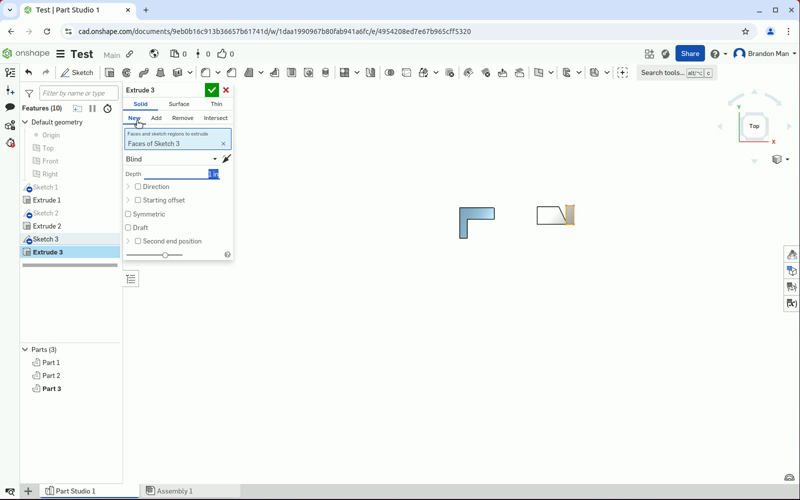
text(2.407)
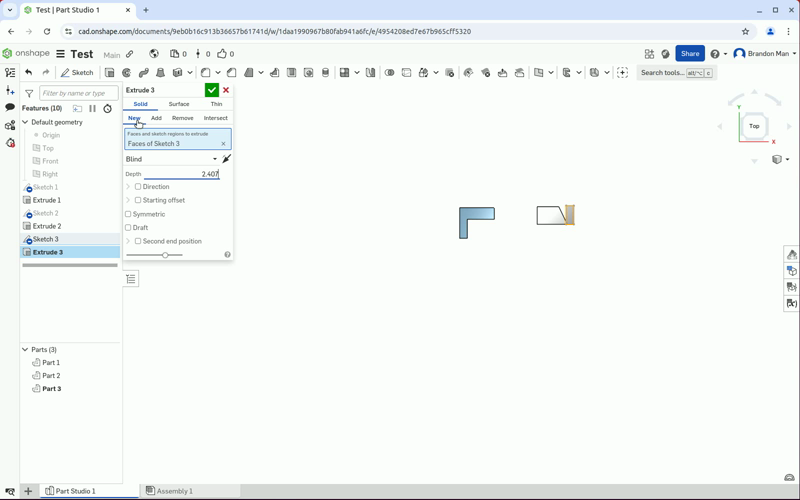
key(enter)
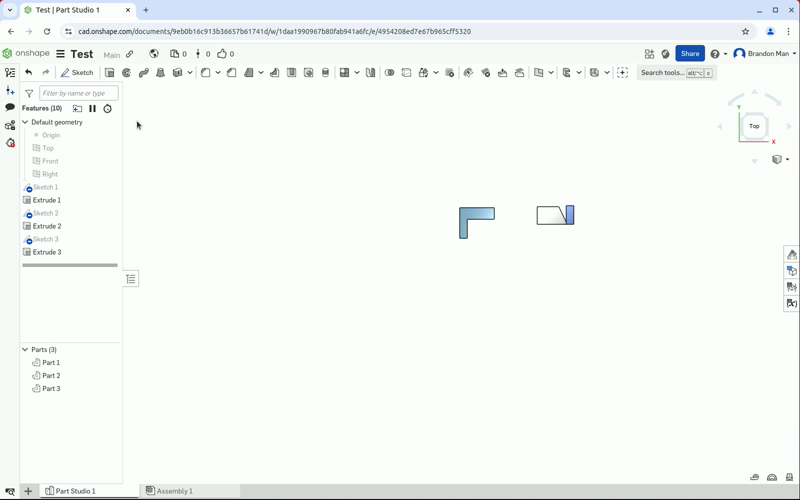
key(shift+h)
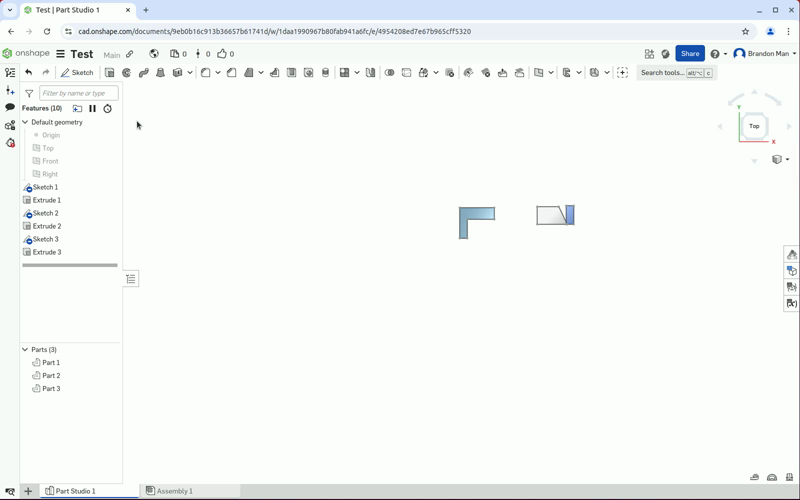
key(shift+h)
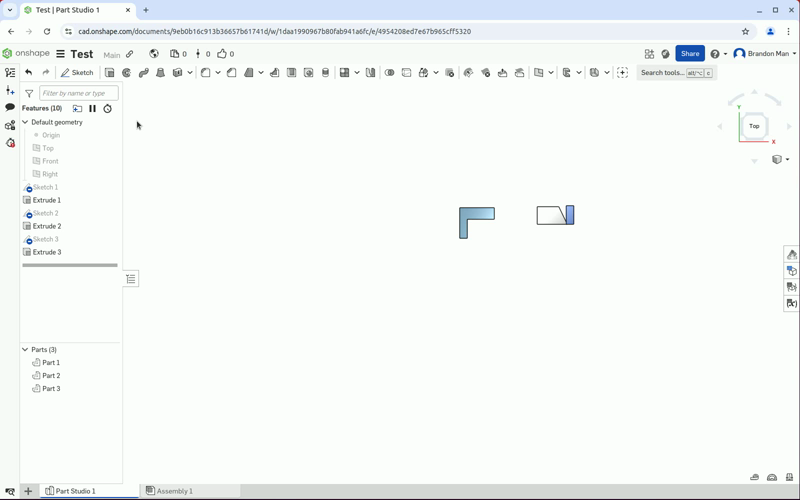
mouse_move(73, 189)
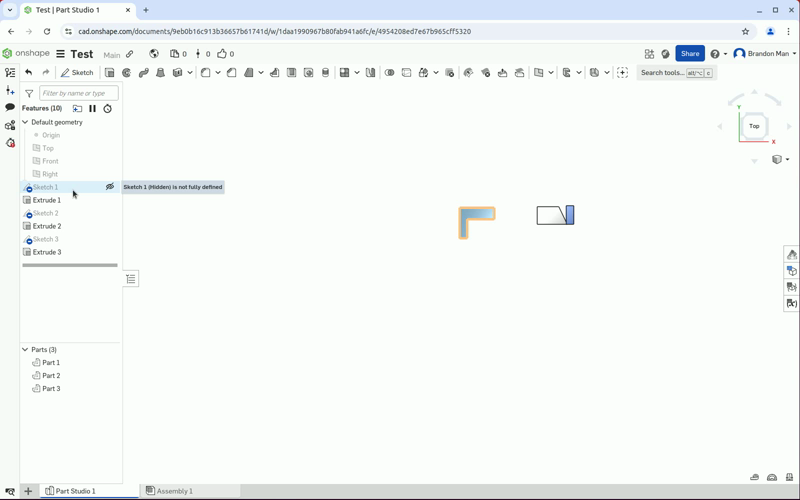
click(73, 189)
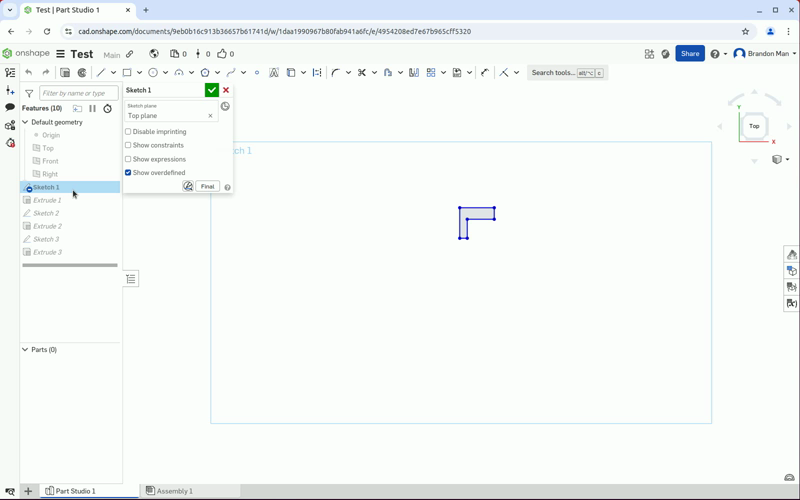
mouse_move(229, 92)
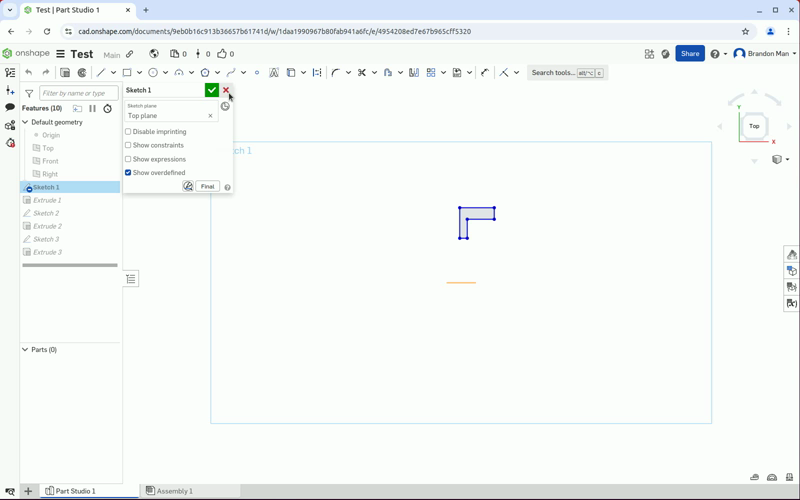
click(229, 92)
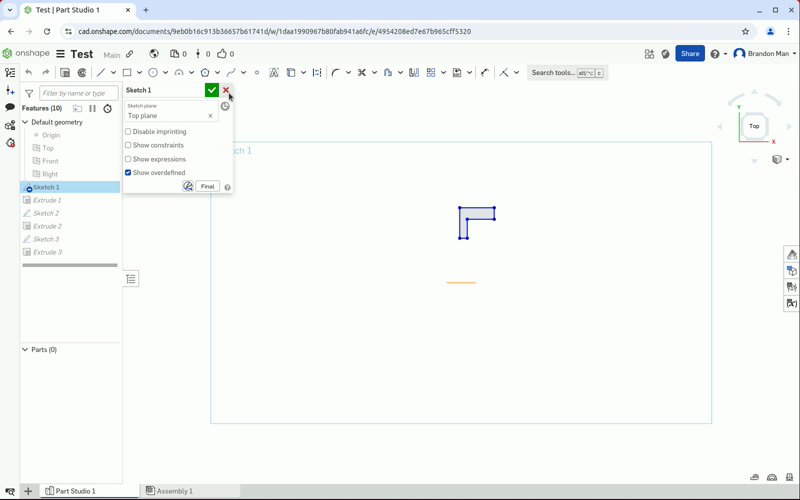
key(shift+s)
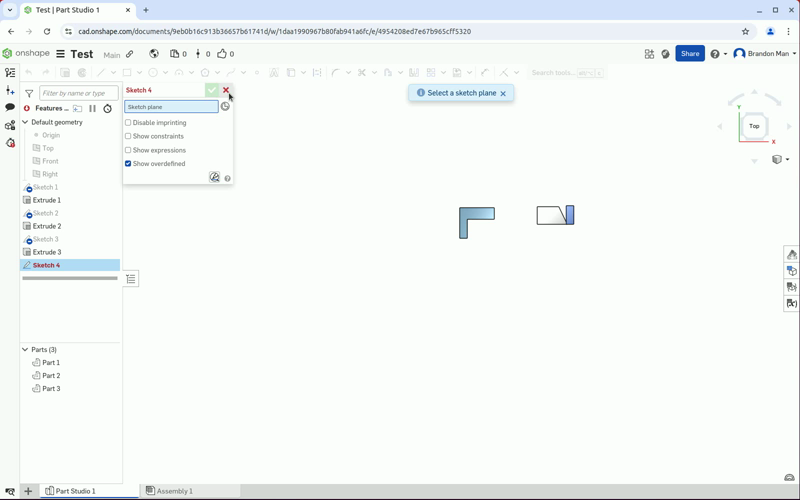
mouse_move(73, 150)
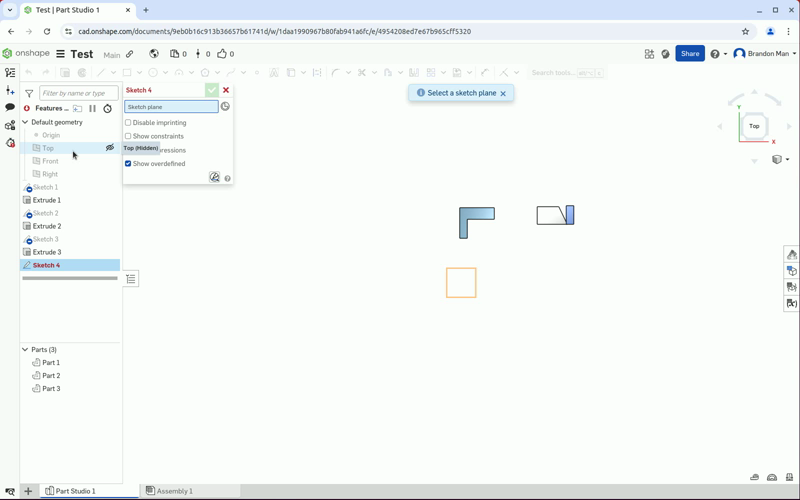
click(73, 150)
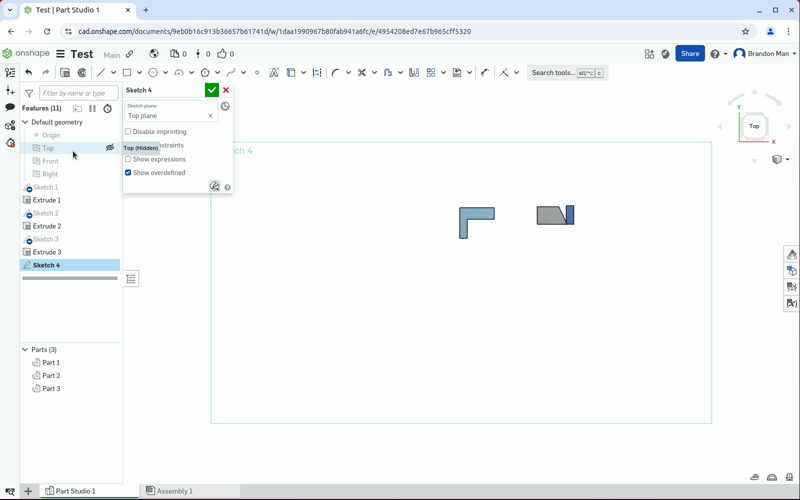
mouse_move(73, 352)
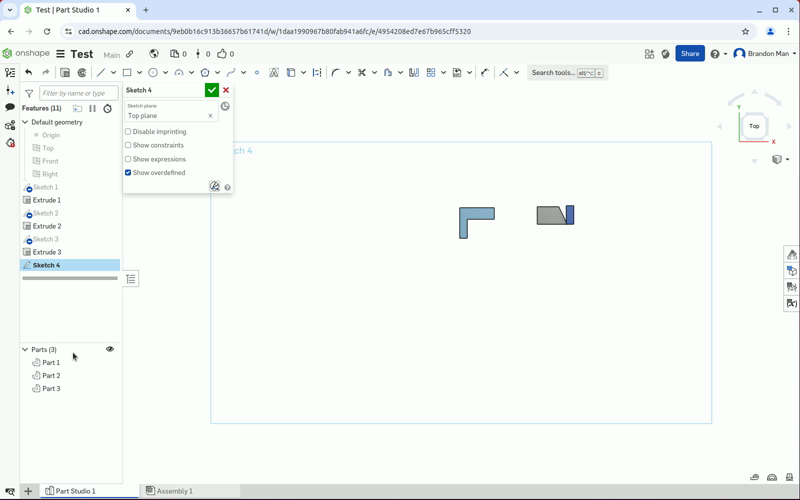
key(y)
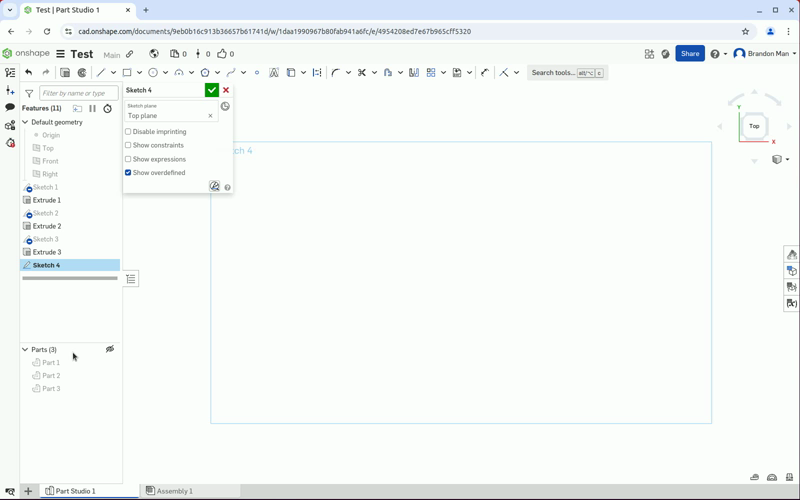
key(l)
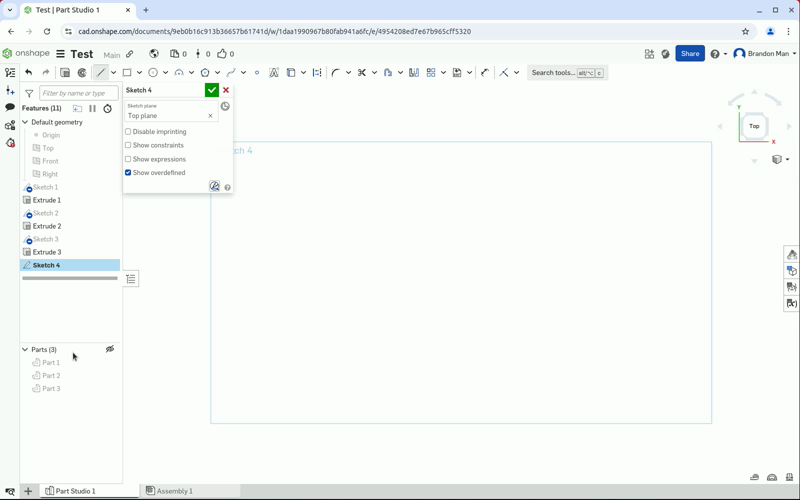
key_down(shift)
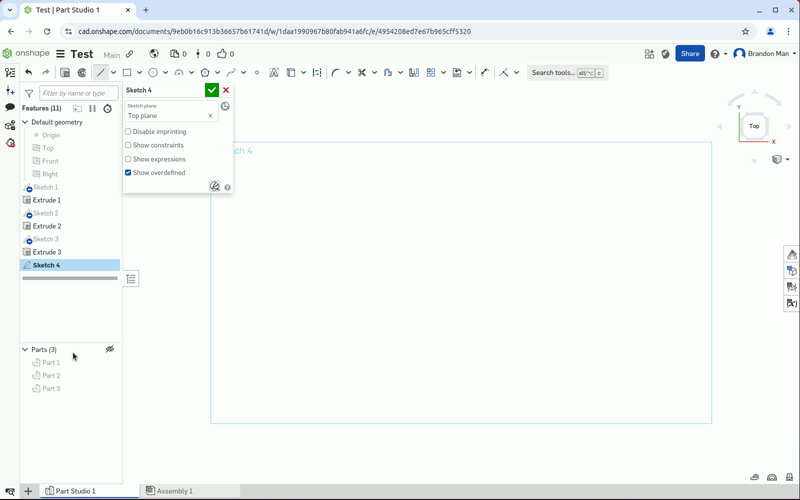
mouse_move(558, 206)
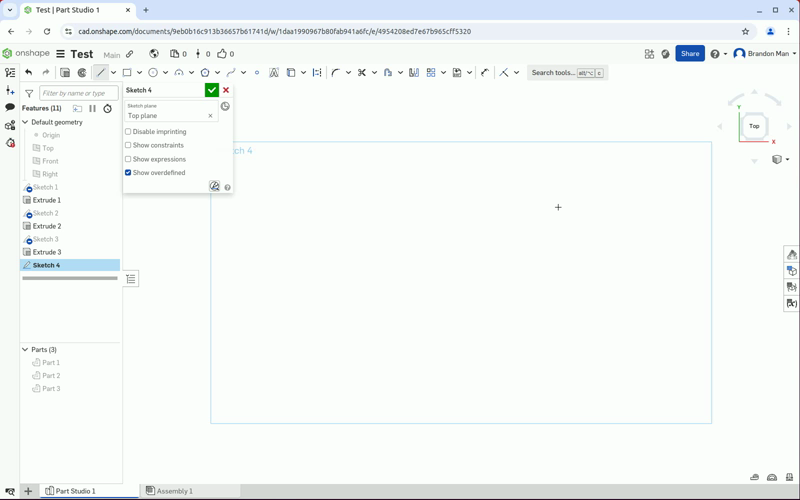
click(558, 206)
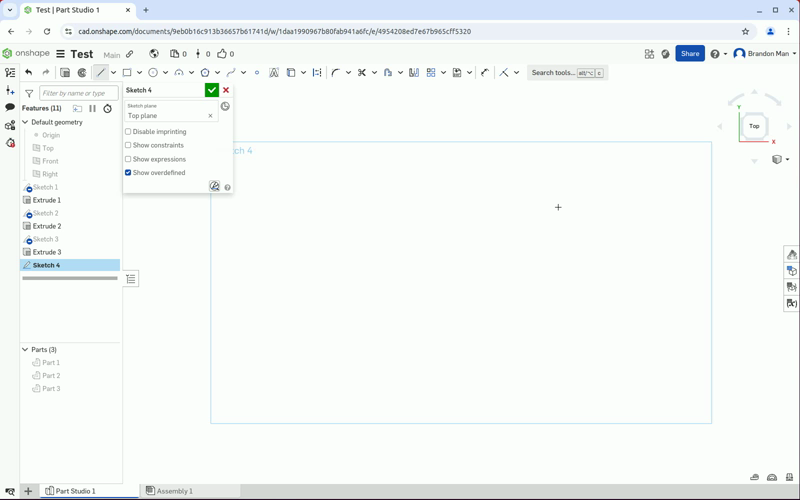
key_up(shift)
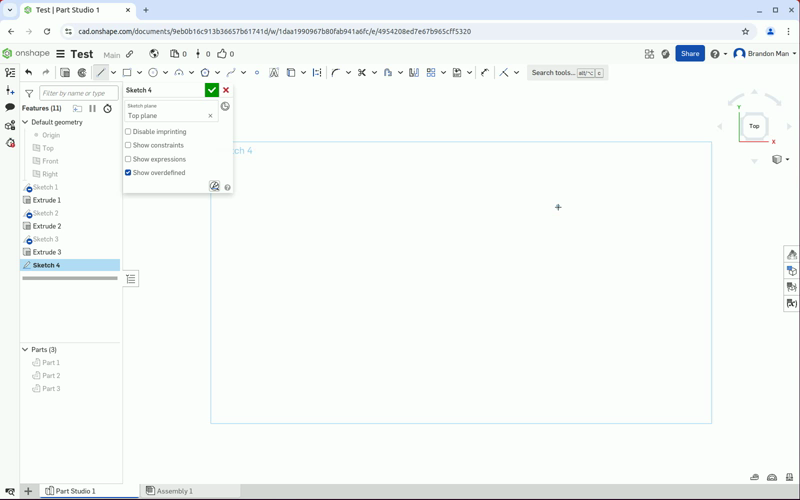
key_down(shift)
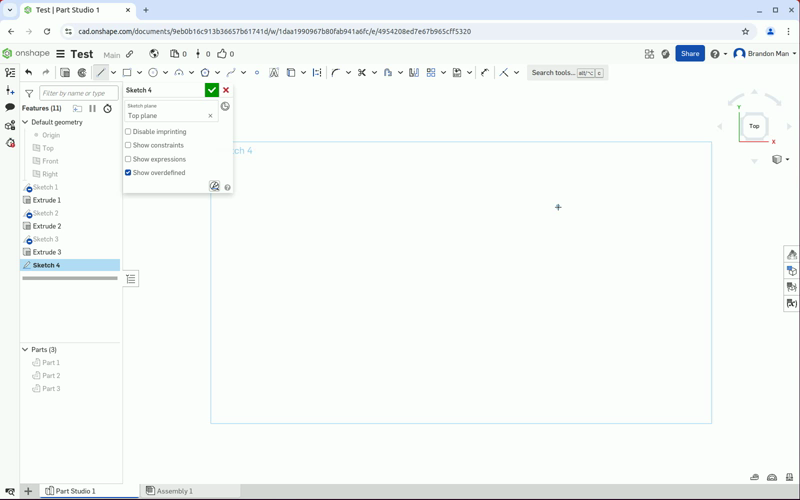
mouse_move(588, 206)
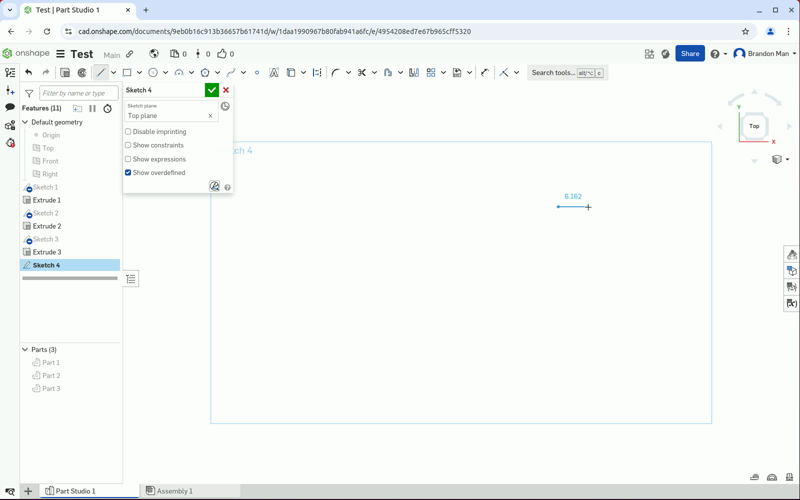
mouse_move(567, 225)
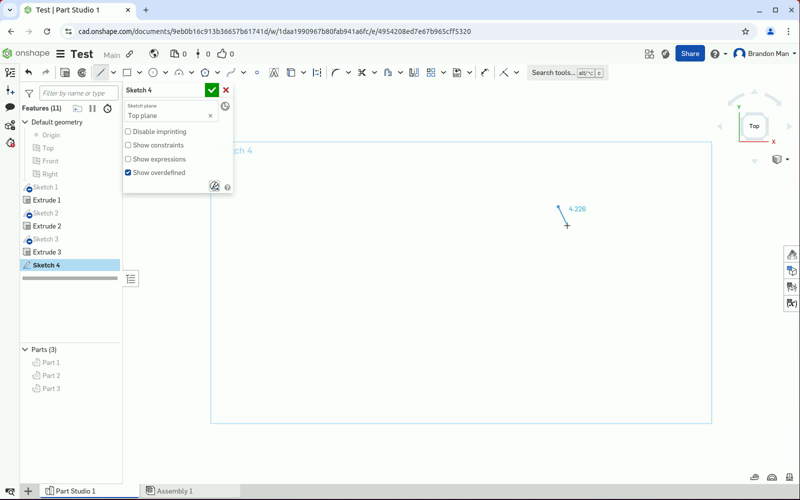
click(567, 225)
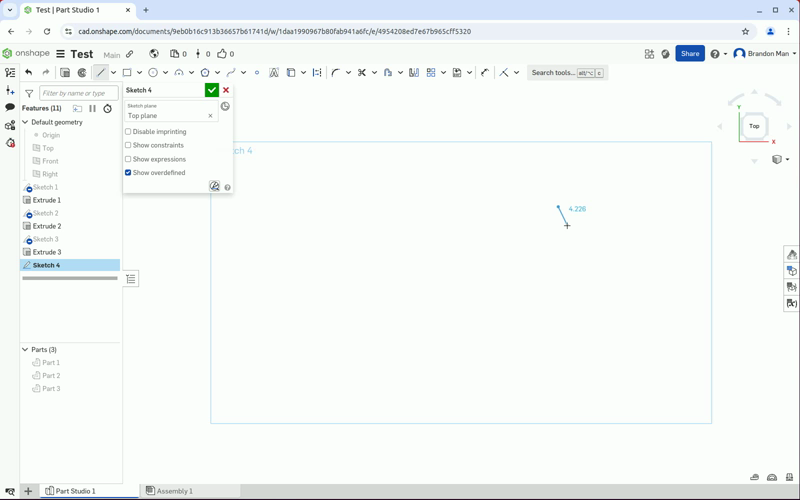
key_up(shift)
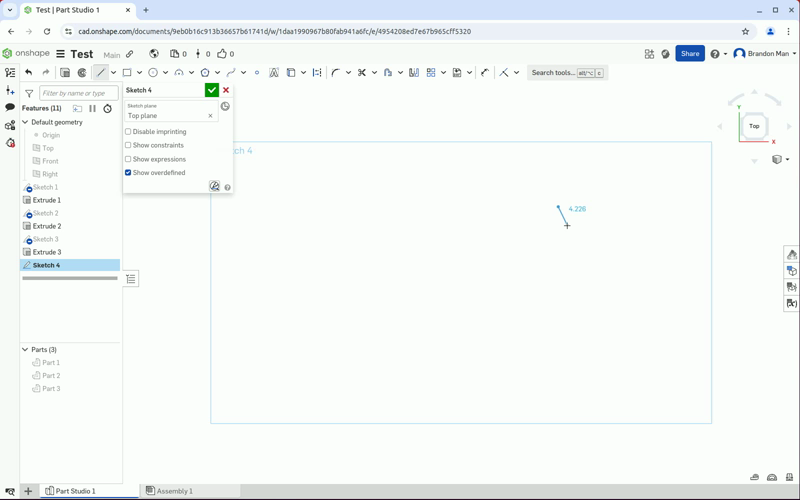
key_down(shift)
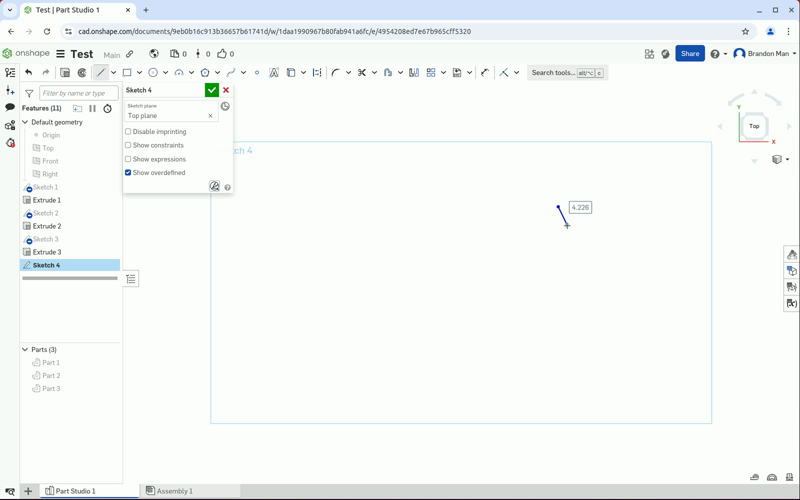
mouse_move(589, 225)
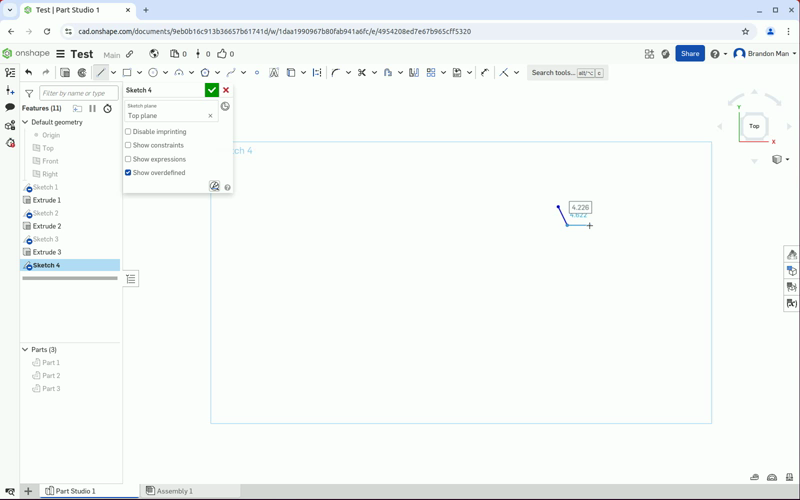
mouse_move(567, 206)
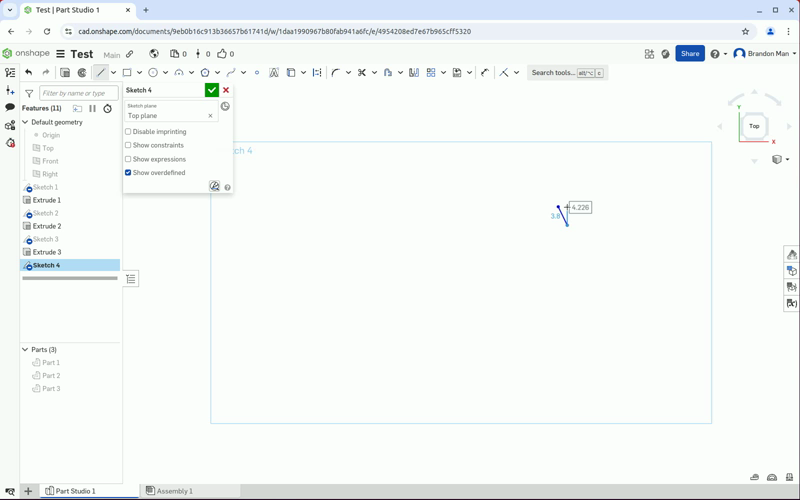
click(567, 206)
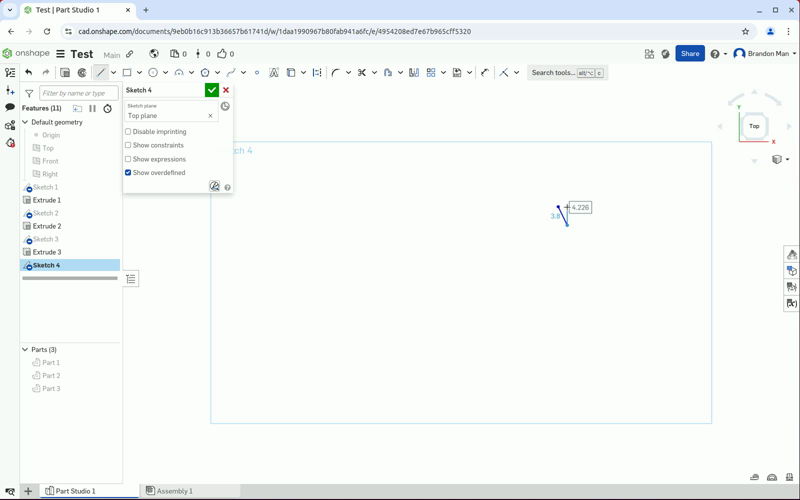
key_up(shift)
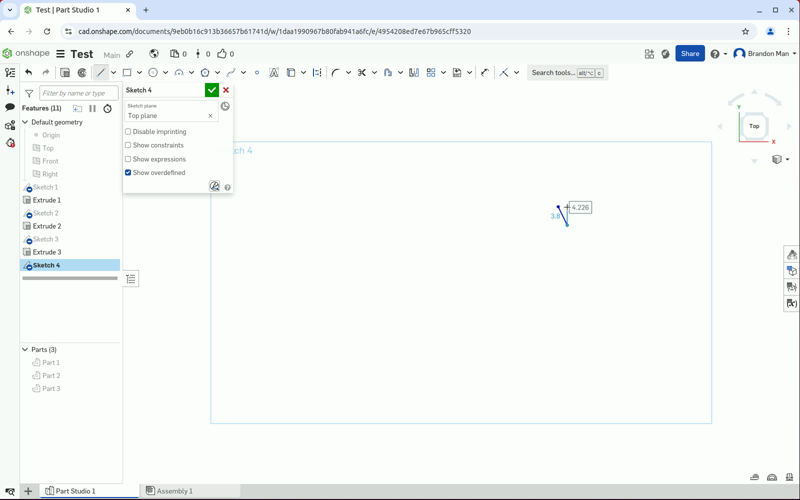
mouse_move(589, 206)
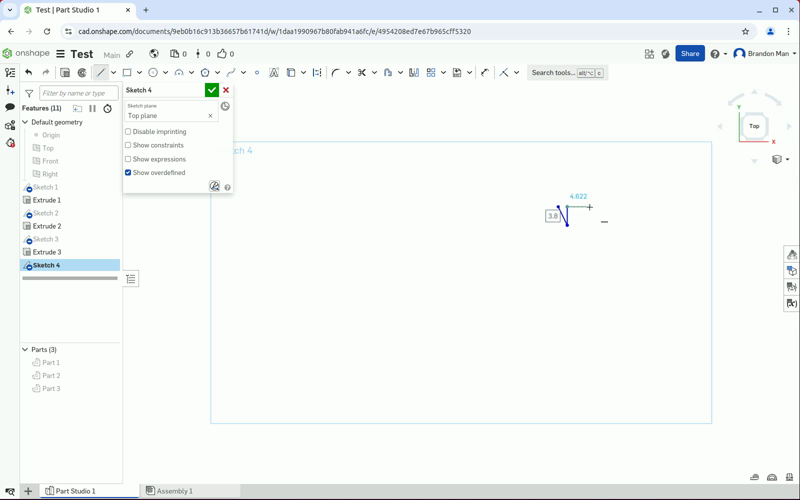
key_down(shift)
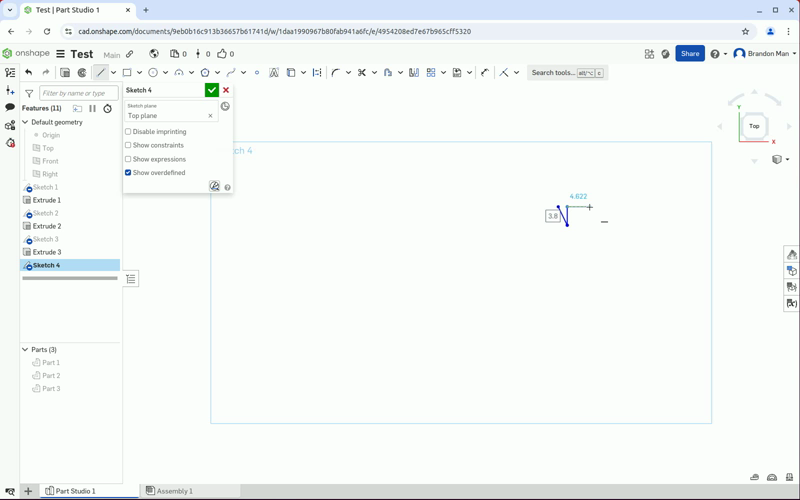
mouse_move(558, 206)
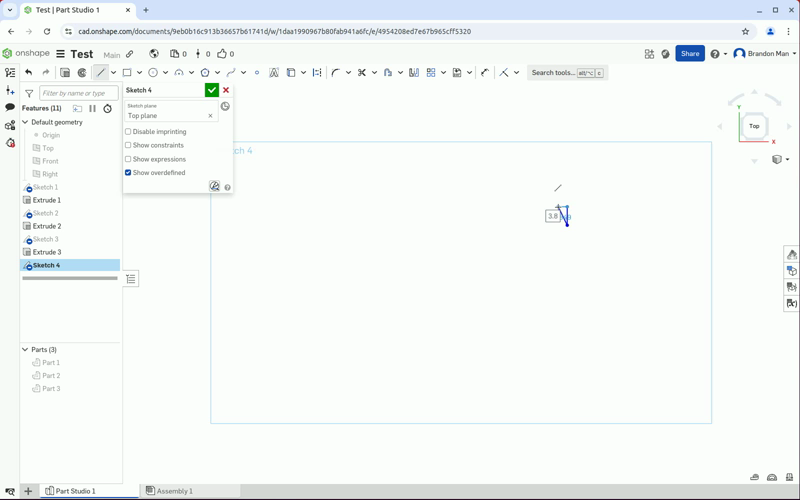
key_up(shift)
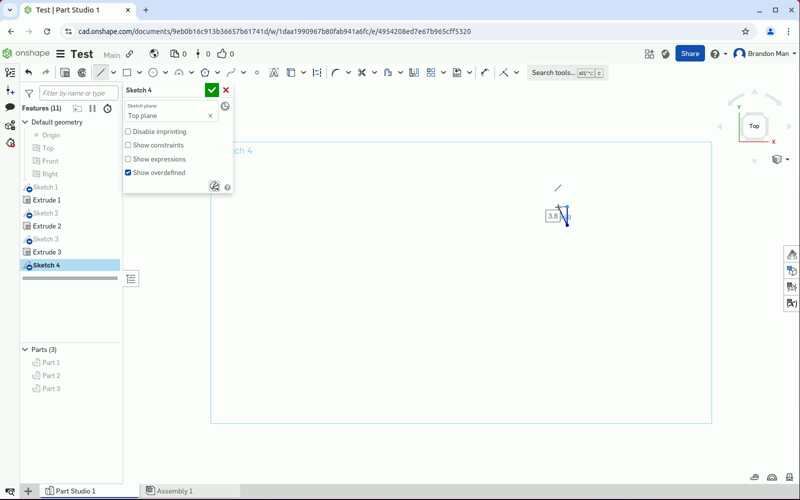
click(558, 206)
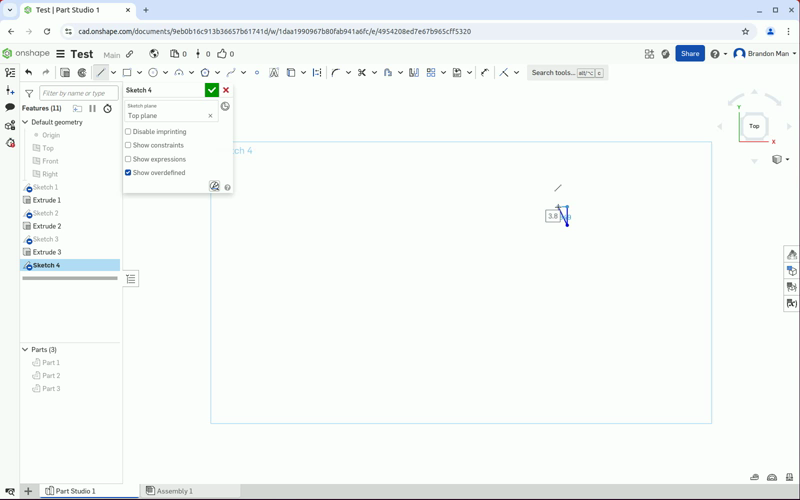
key(esc)
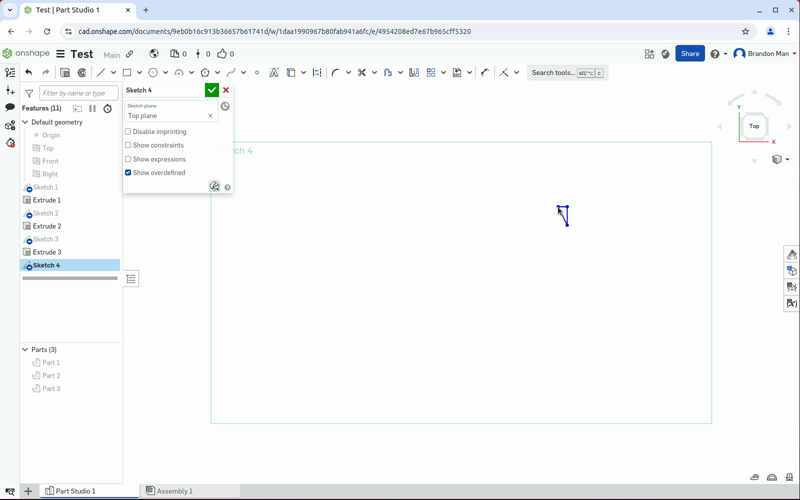
mouse_move(560, 210)
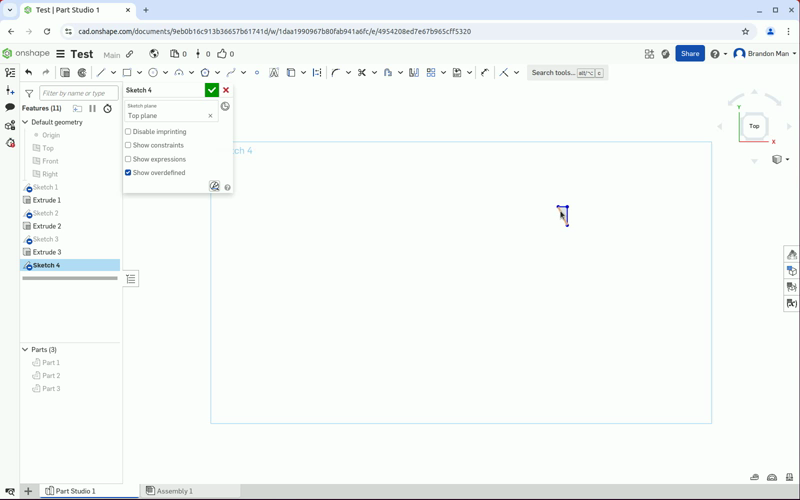
scroll(6)
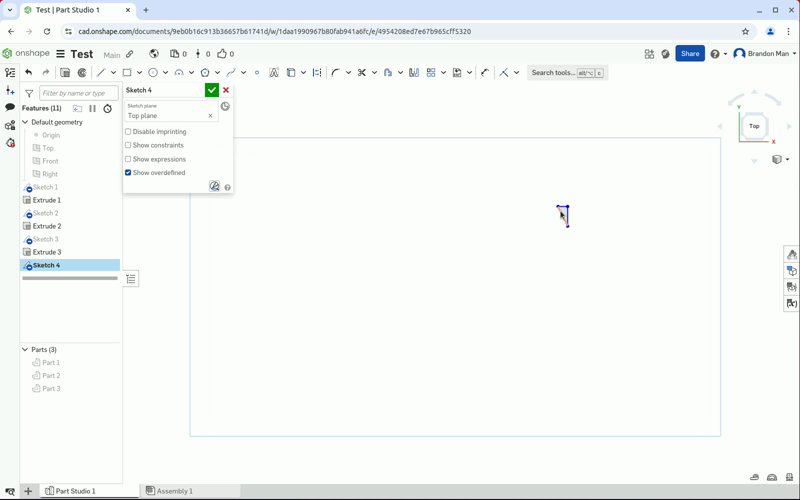
scroll(6)
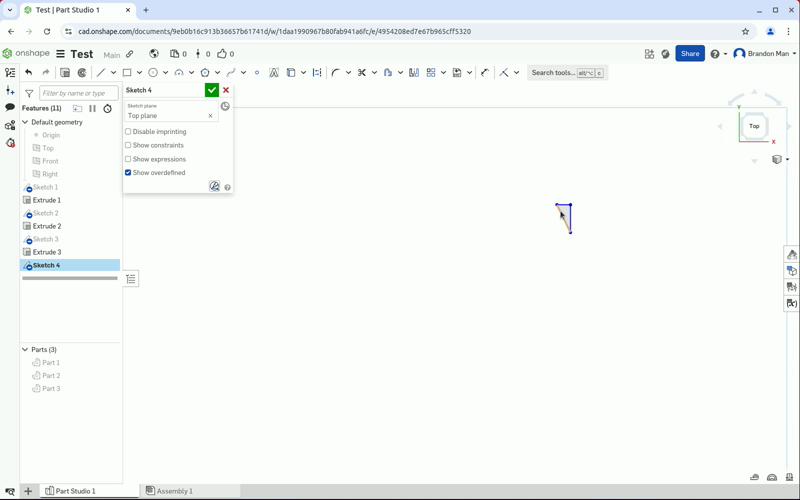
scroll(6)
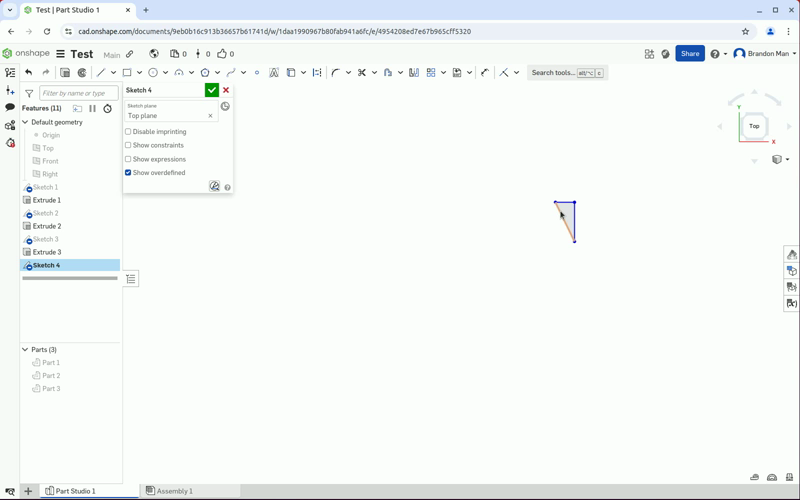
scroll(6)
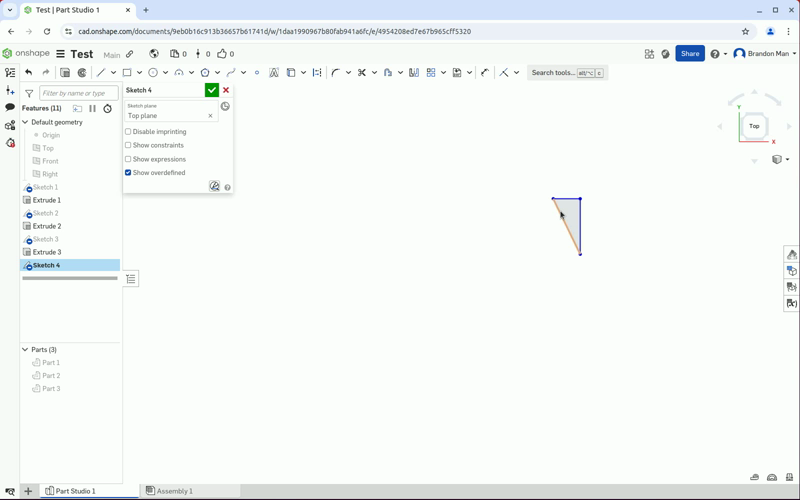
scroll(6)
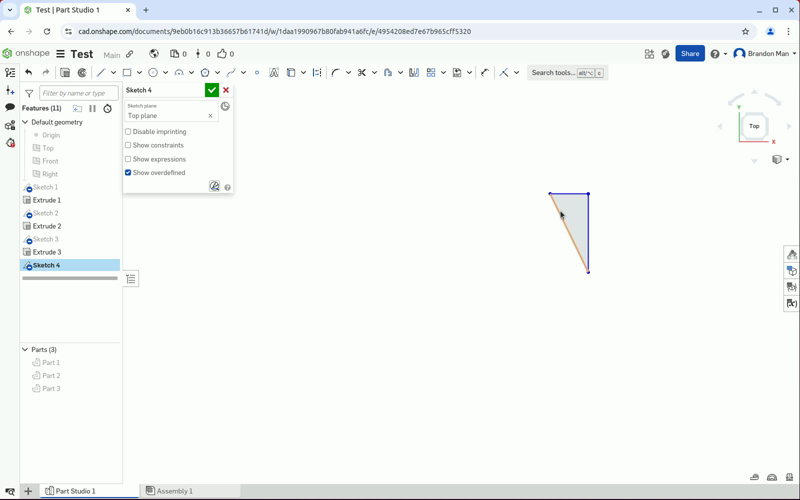
scroll(6)
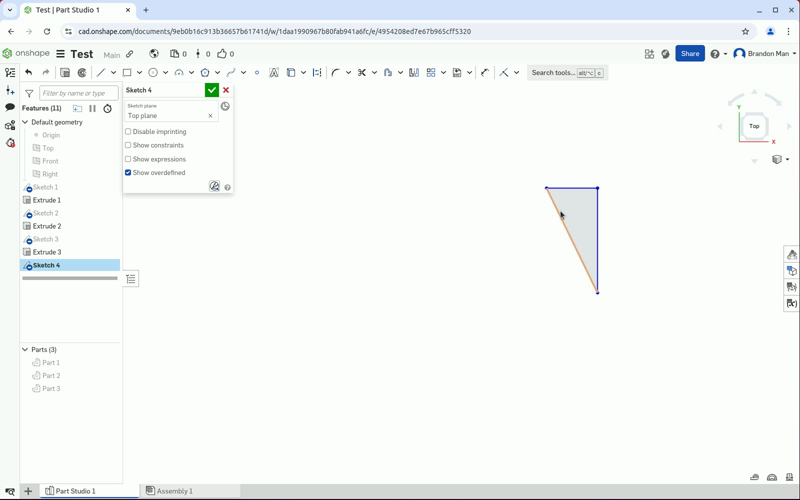
scroll(6)
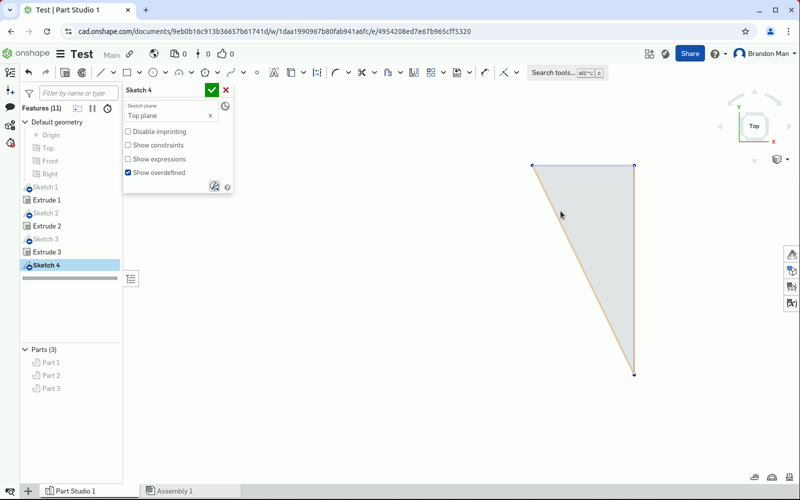
click(560, 210)
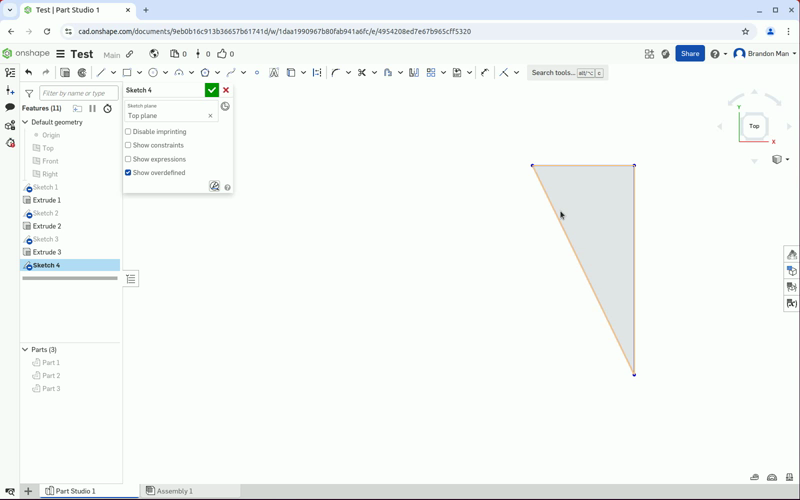
scroll(-6)
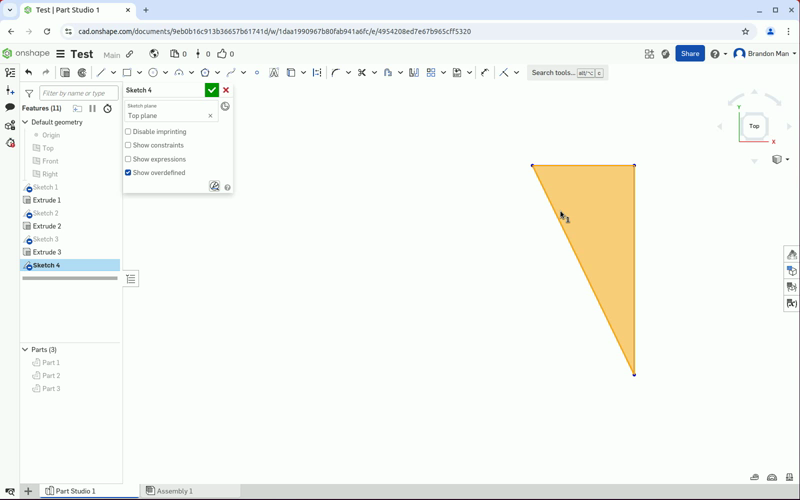
scroll(-6)
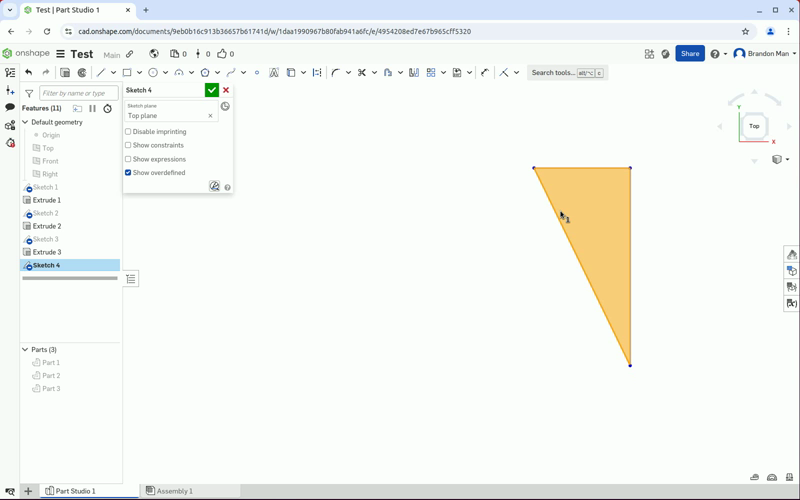
scroll(-6)
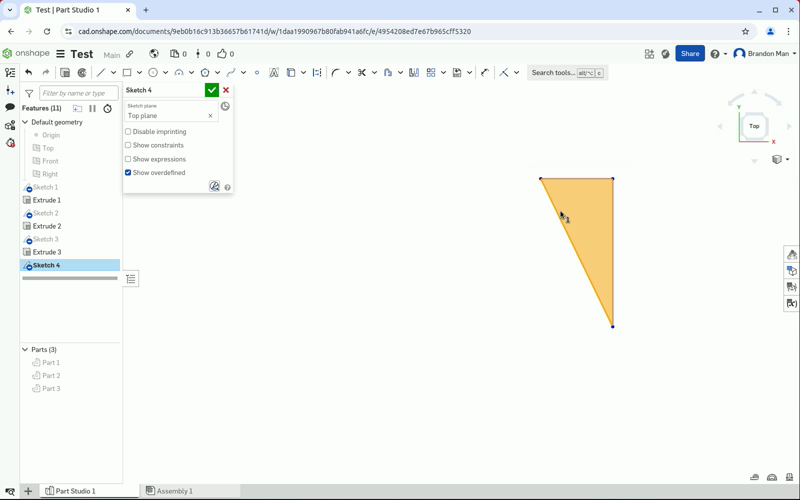
scroll(-6)
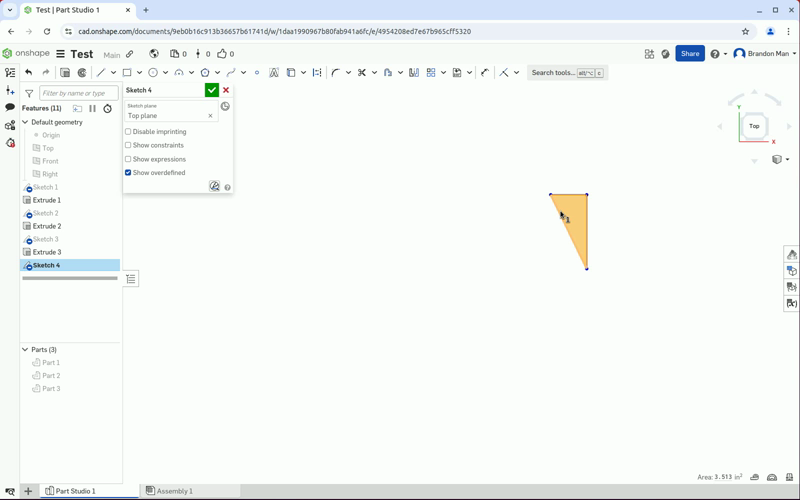
scroll(-6)
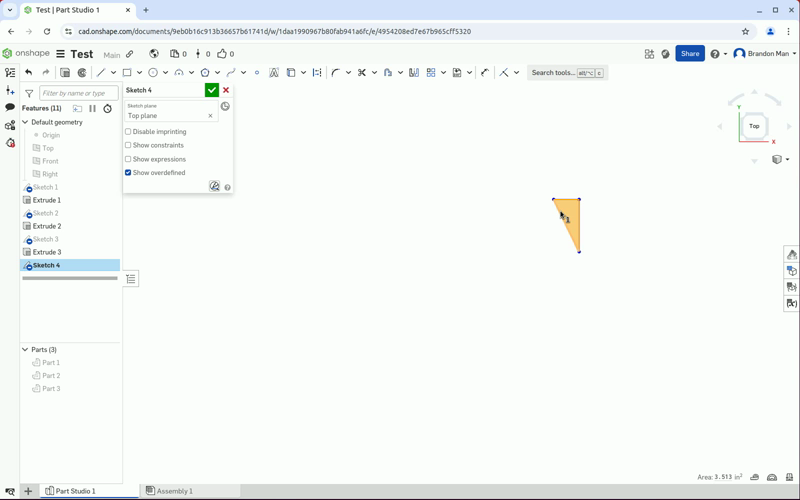
scroll(-6)
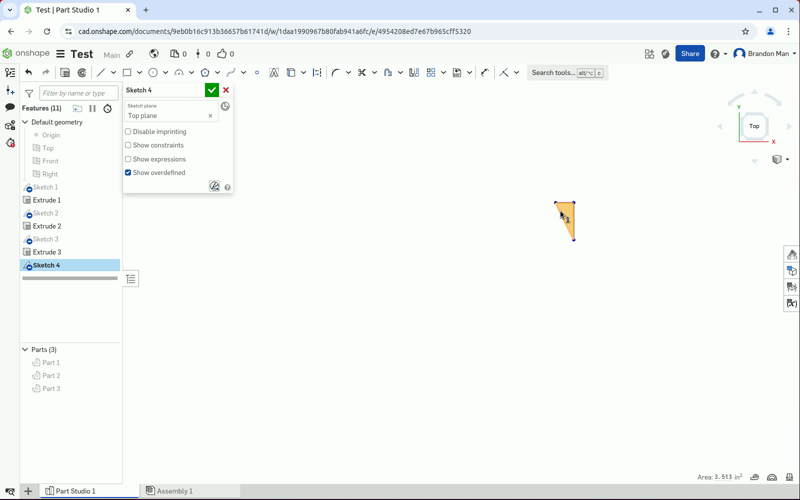
scroll(-6)
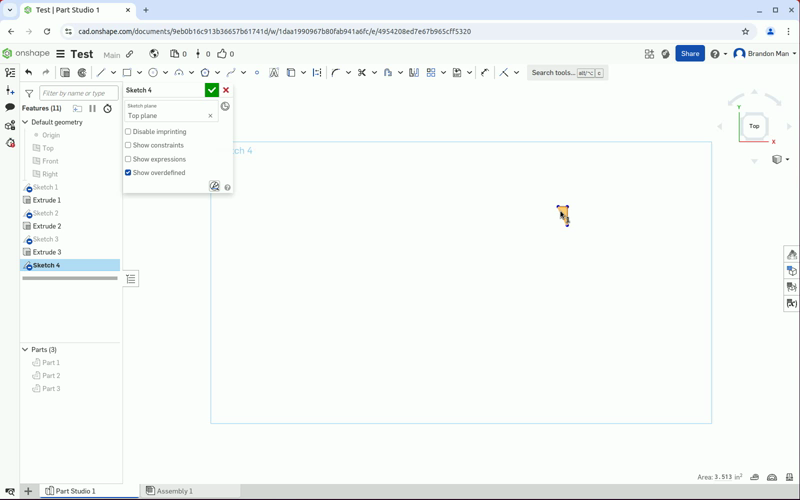
mouse_move(73, 352)
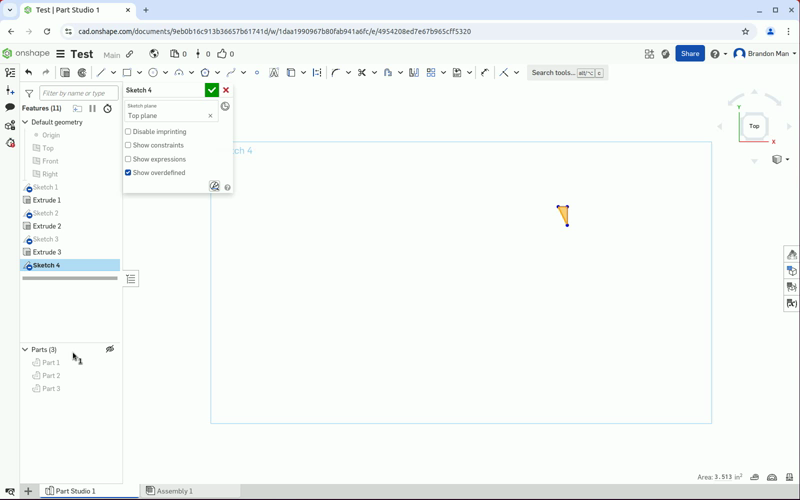
key(shift+y)
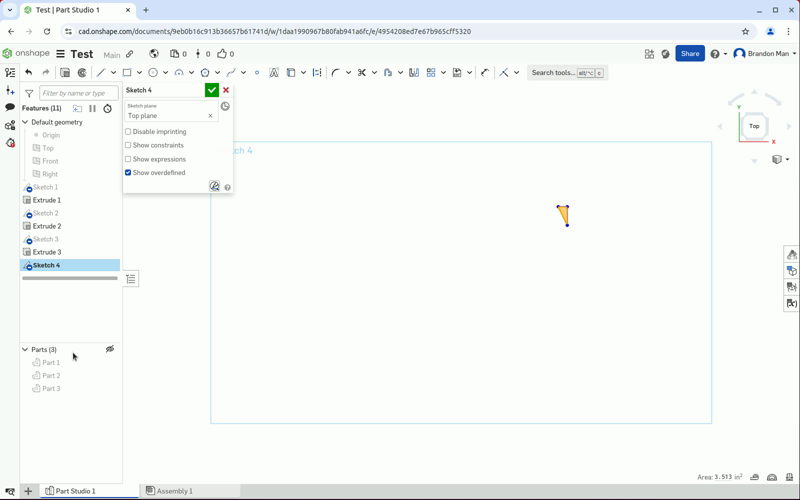
key(shift+e)
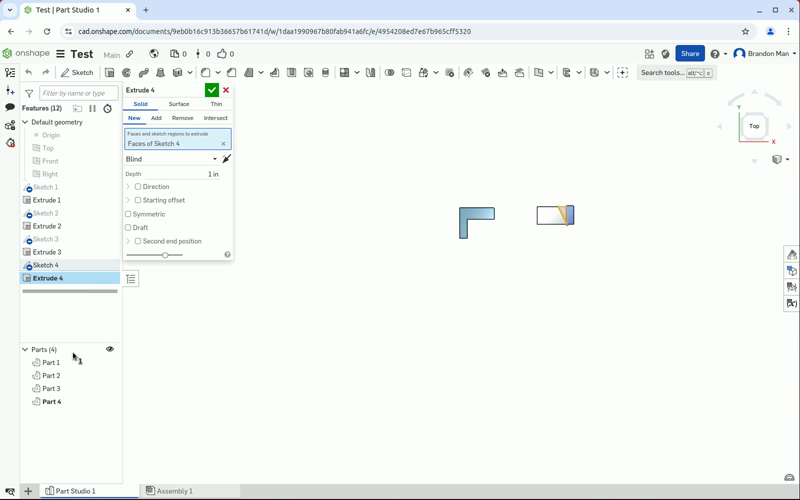
mouse_move(143, 106)
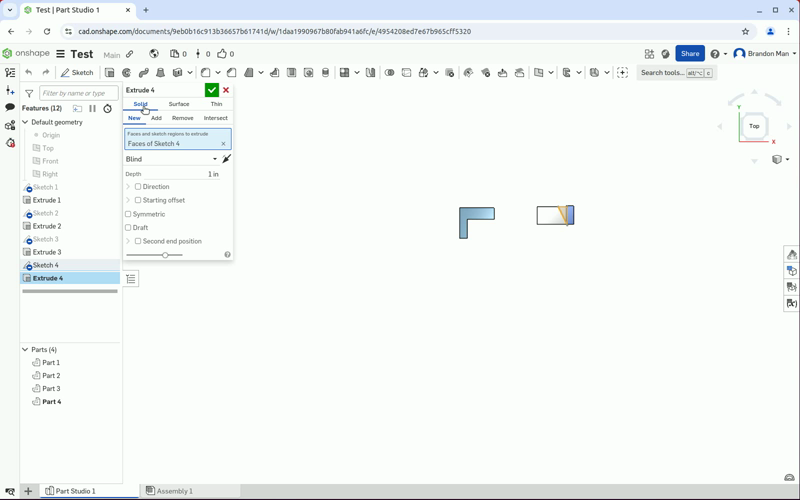
click(143, 106)
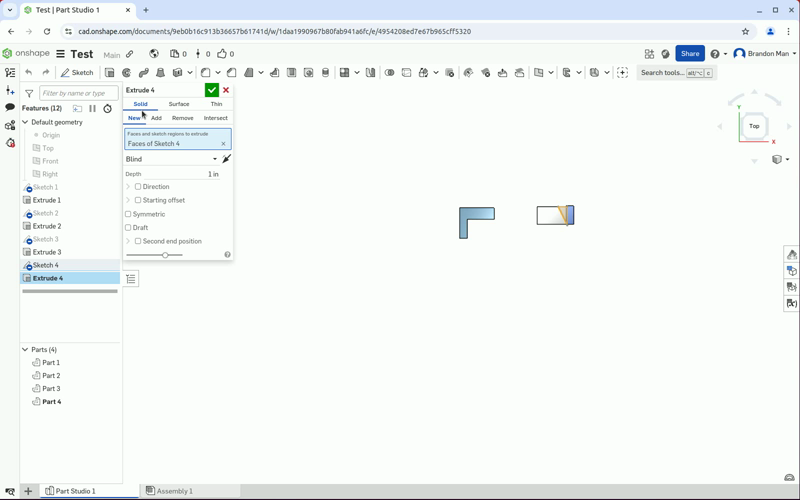
mouse_move(137, 120)
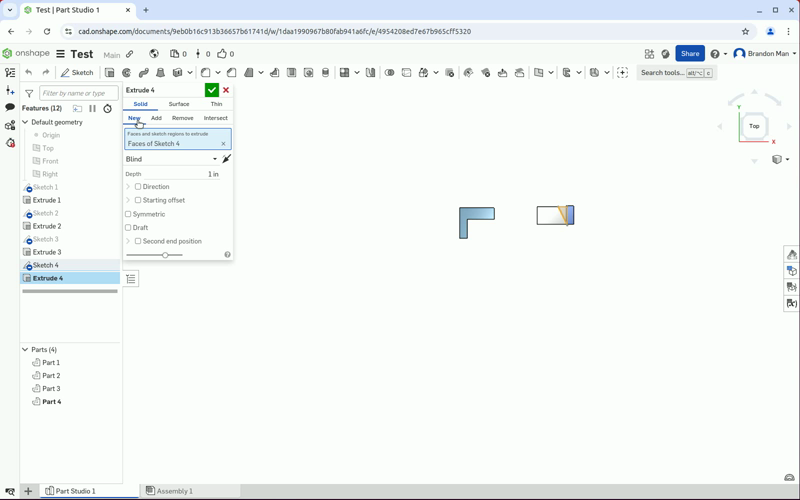
click(137, 120)
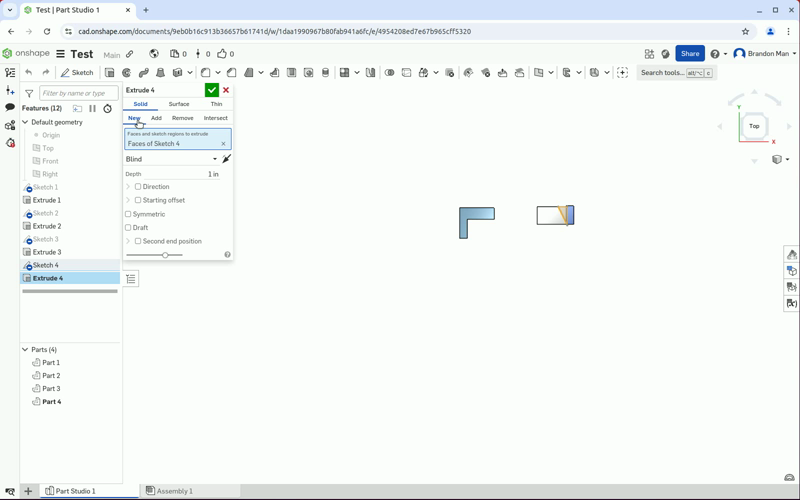
key(tab, 4)
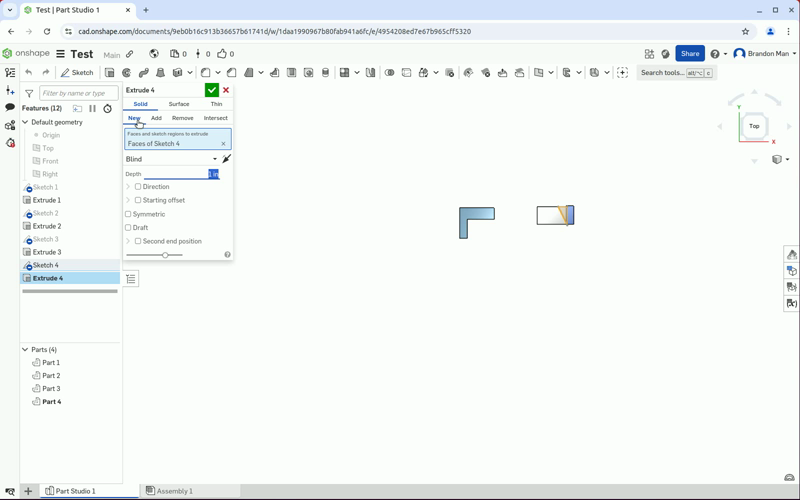
text(2.166)
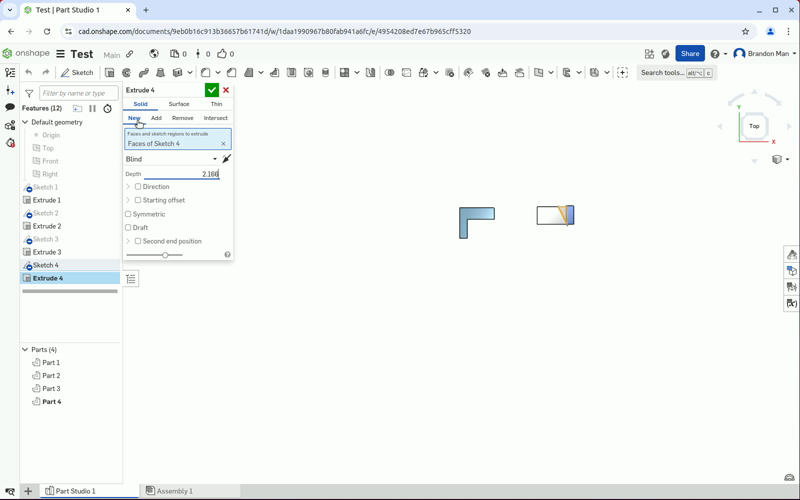
key(enter)
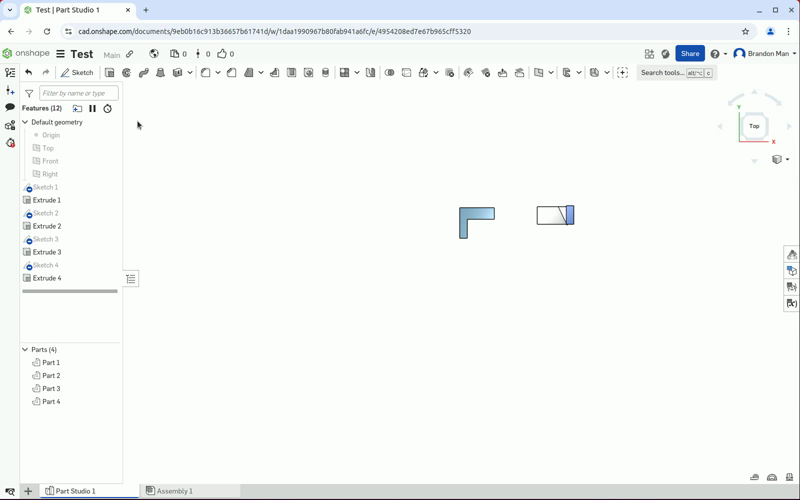
key(shift+h)
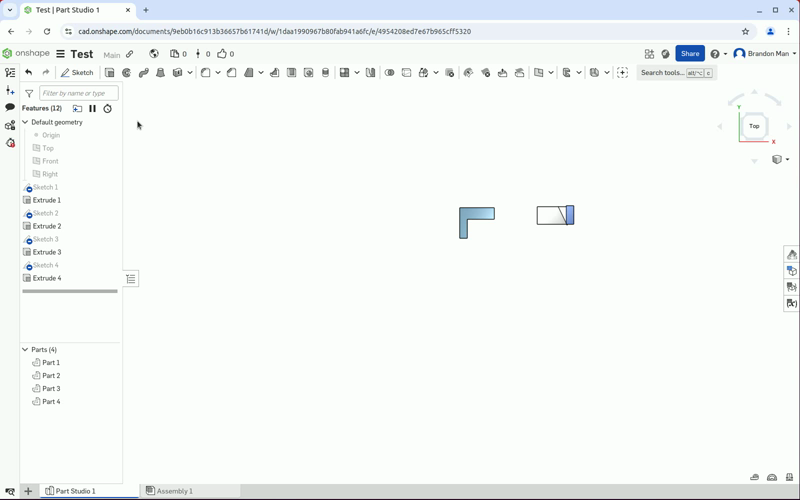
key(shift+h)
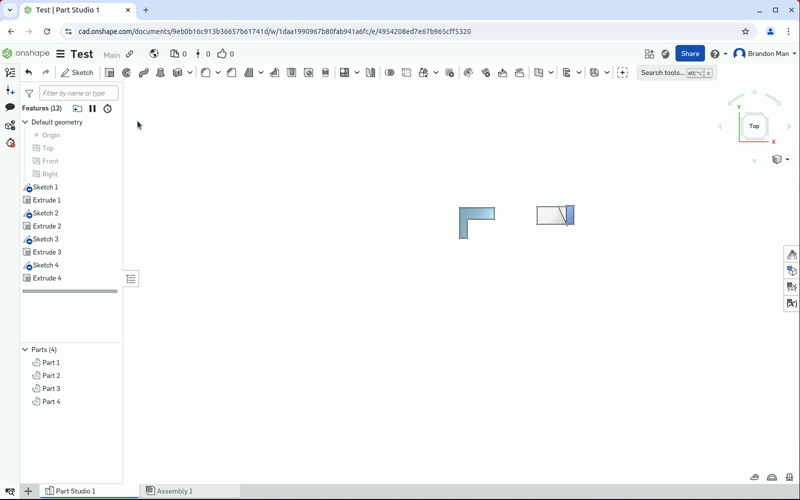
key(shift+7)
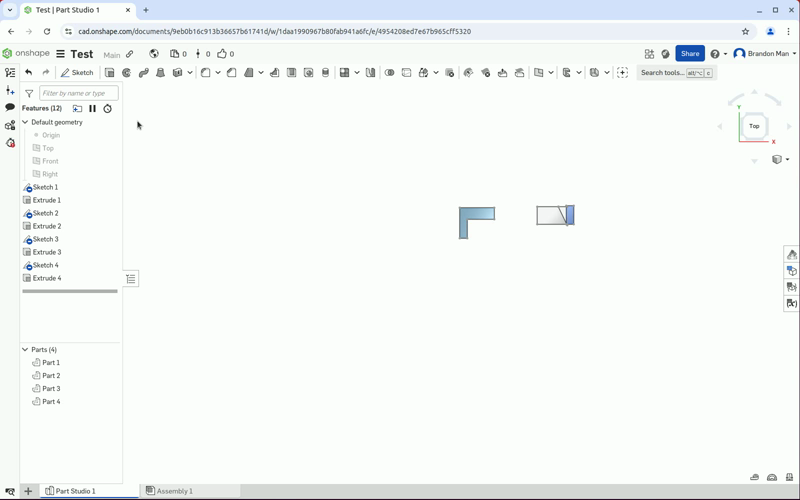
key(up, 3)
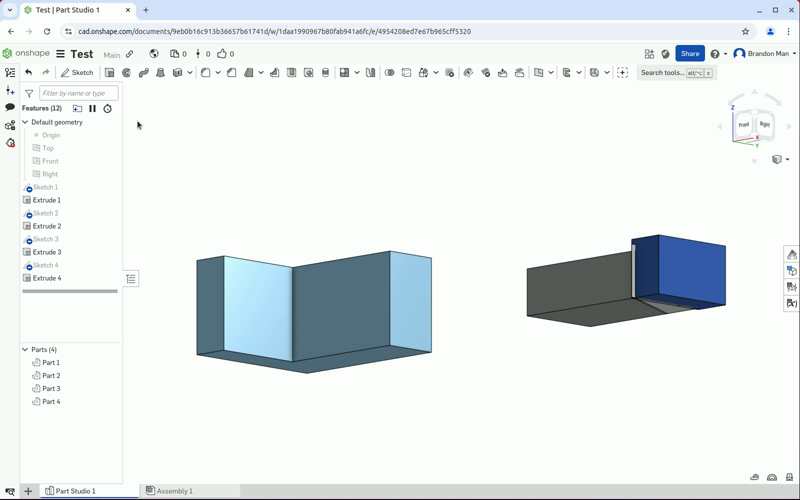
key(left, 3)
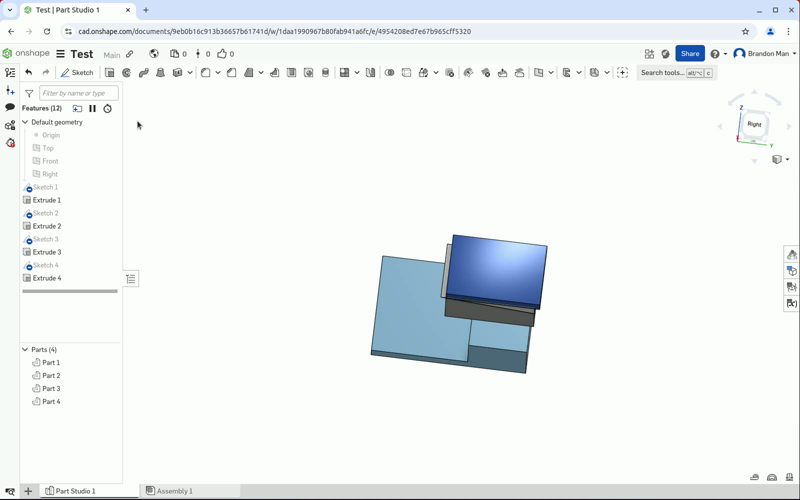
key(right, 3)
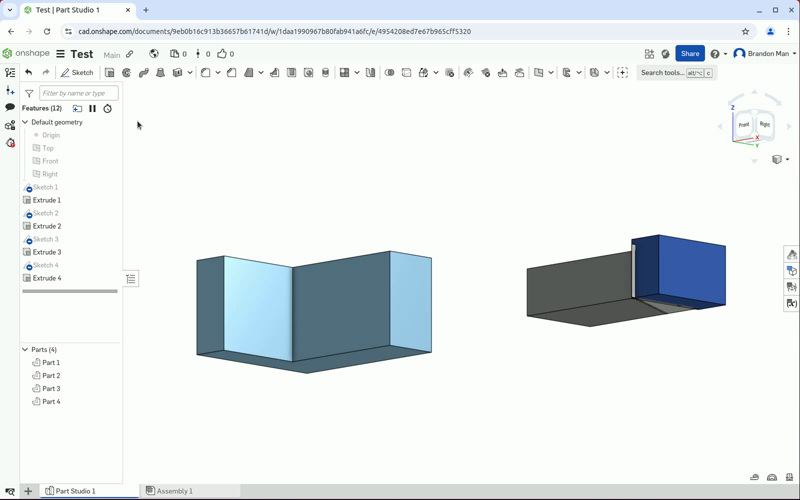
key(down, 3)
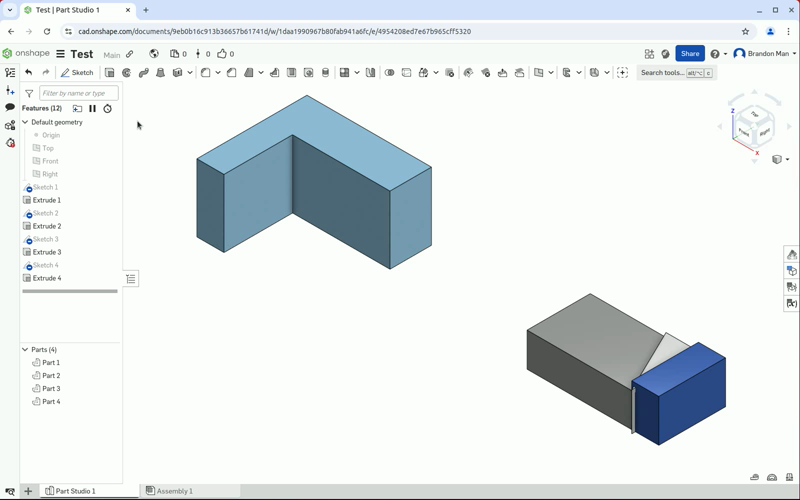
mouse_move(73, 189)
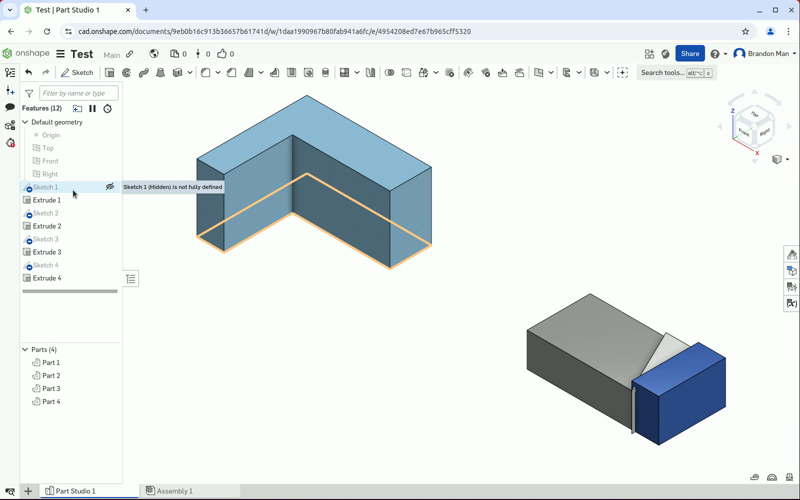
click(73, 189)